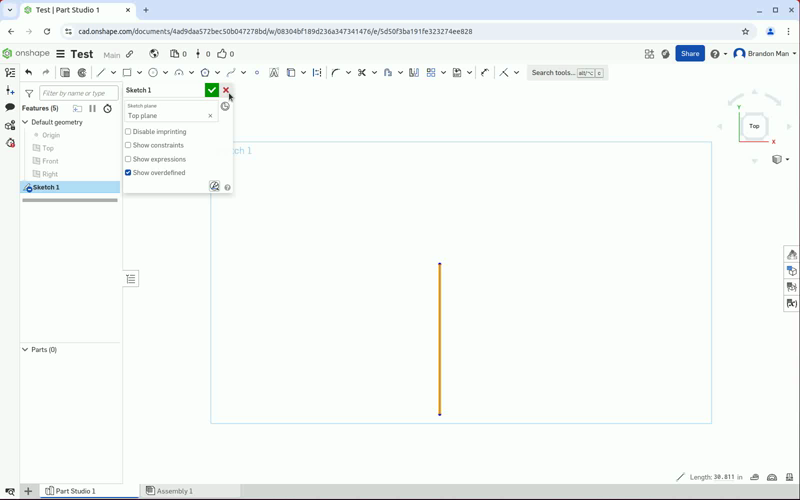
key(shift+h)
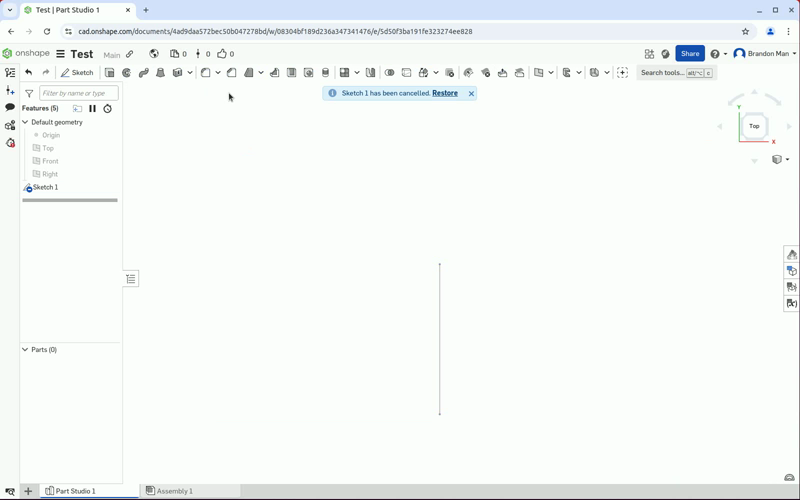
key(shift+s)
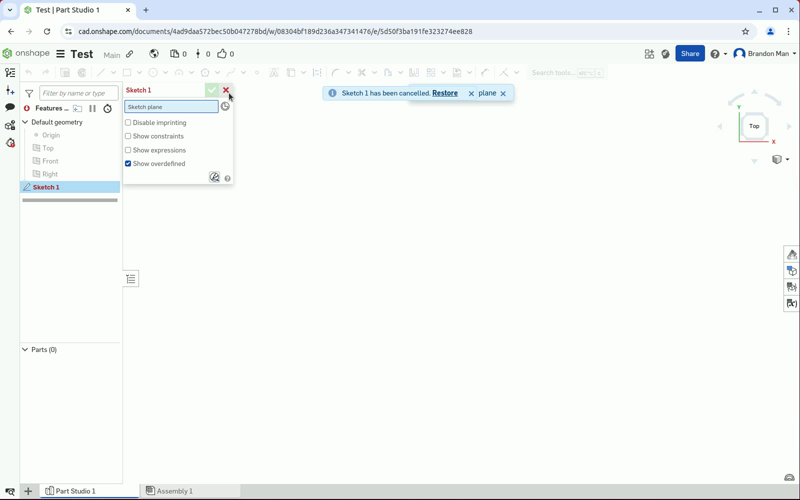
mouse_move(73, 150)
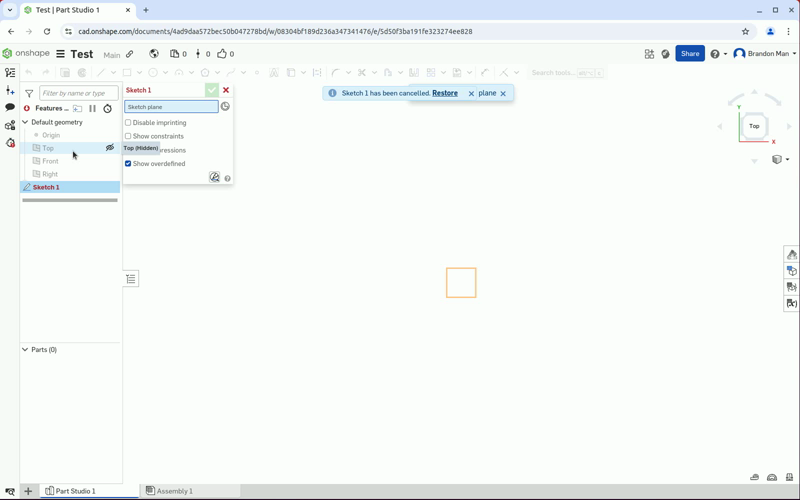
click(73, 150)
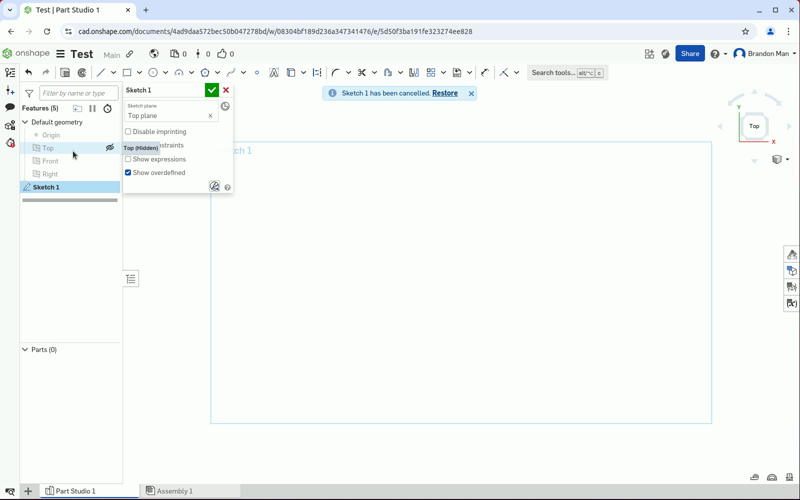
mouse_move(73, 352)
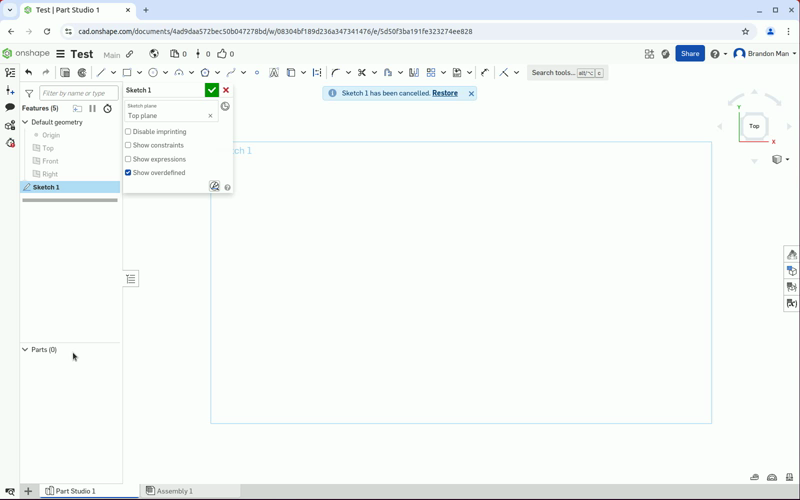
key(y)
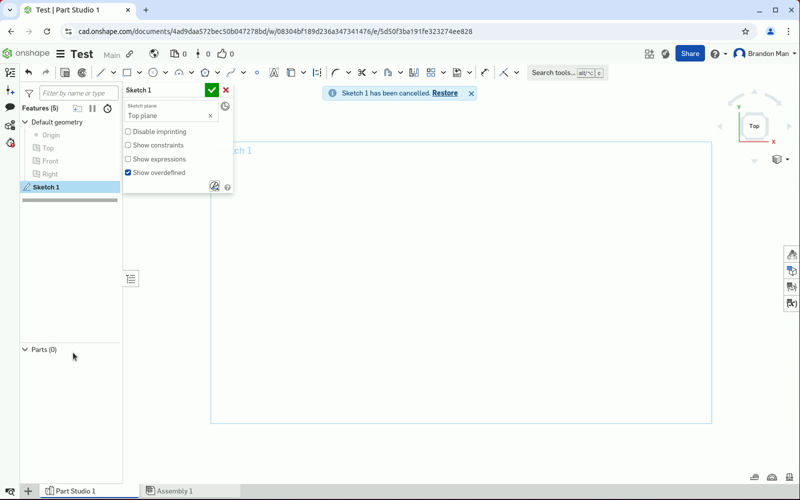
key(l)
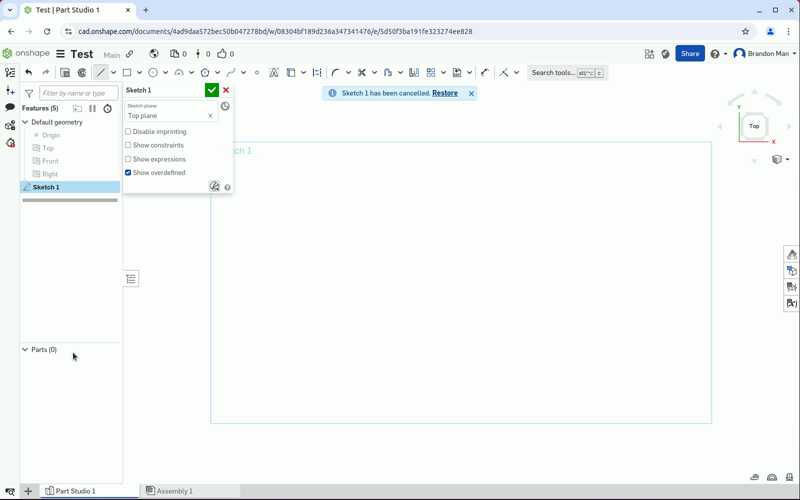
key_down(shift)
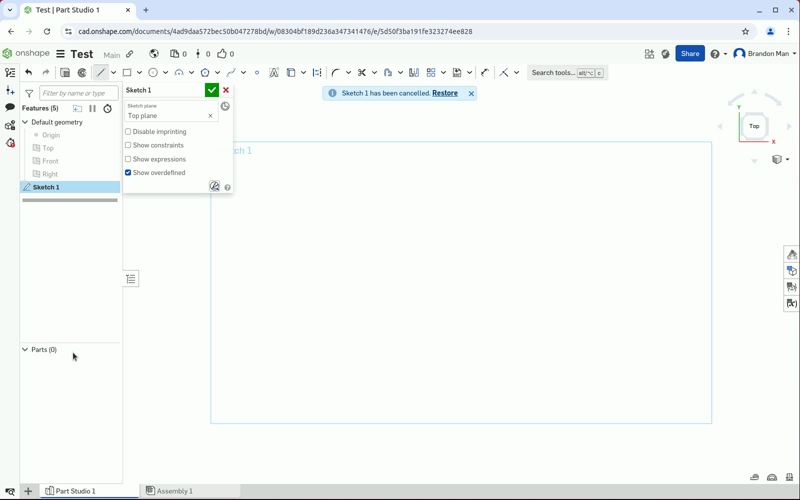
mouse_move(398, 326)
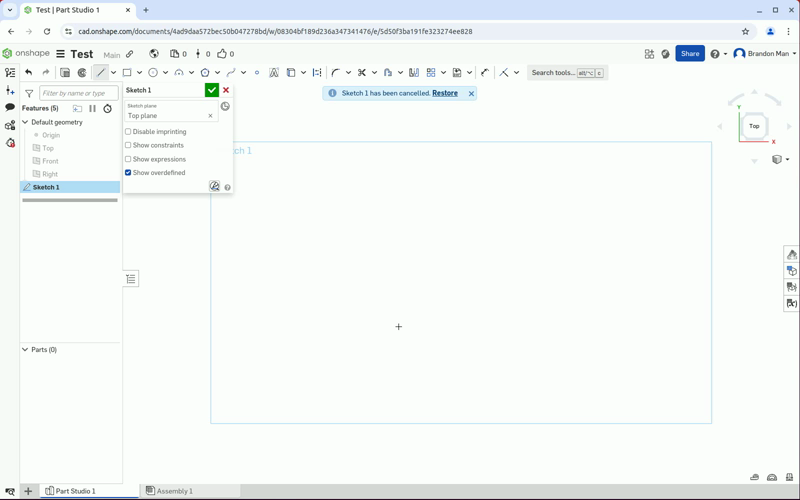
click(398, 326)
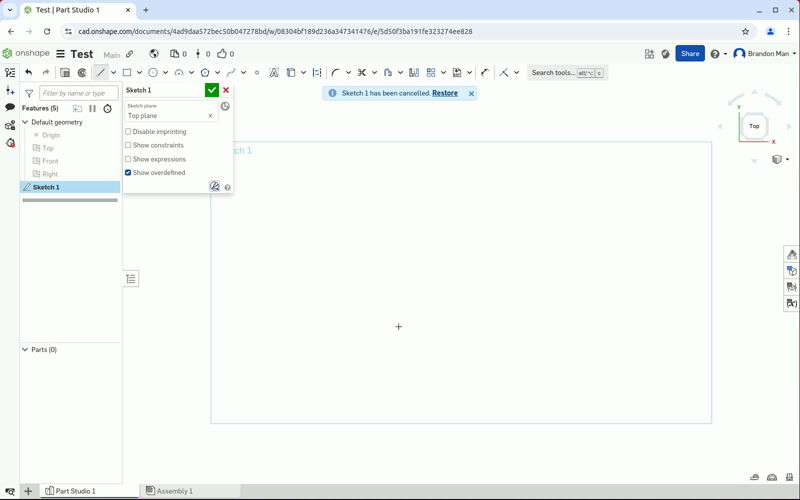
key_up(shift)
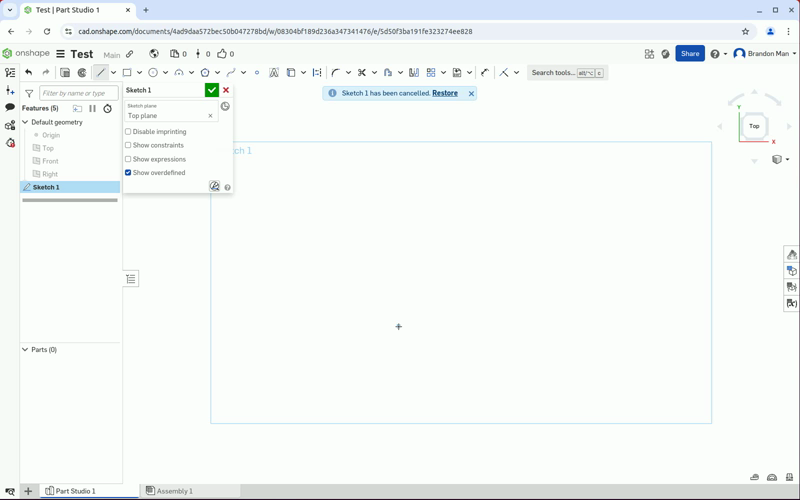
key_down(shift)
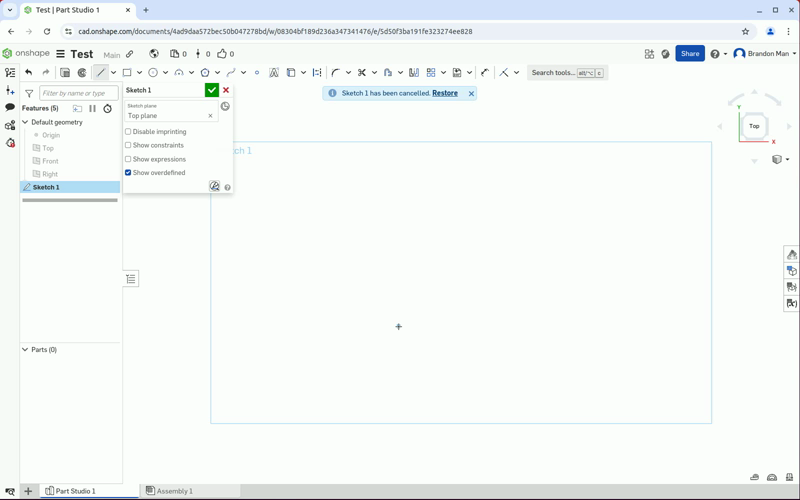
mouse_move(523, 326)
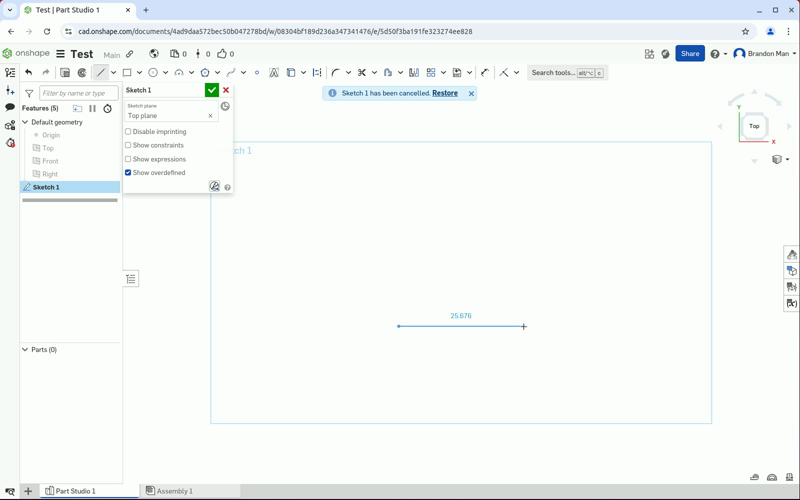
click(523, 326)
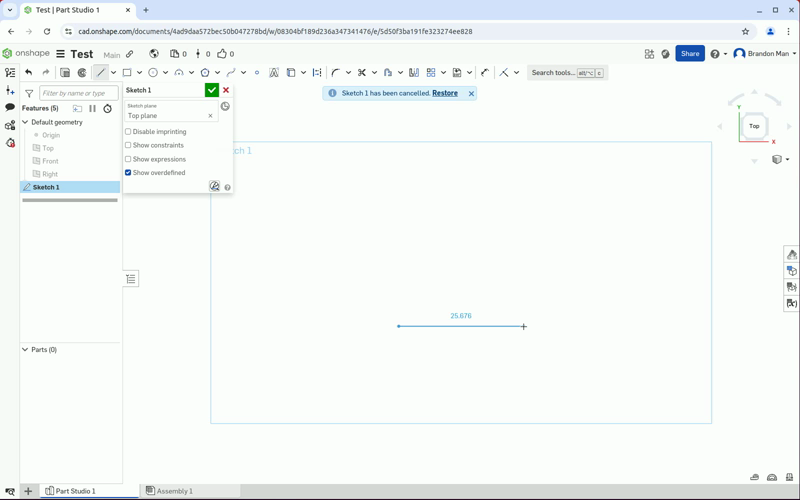
key_up(shift)
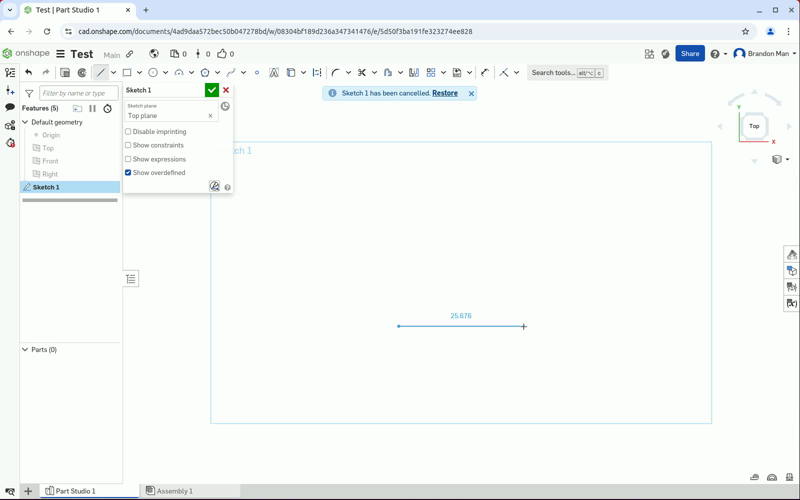
key_down(shift)
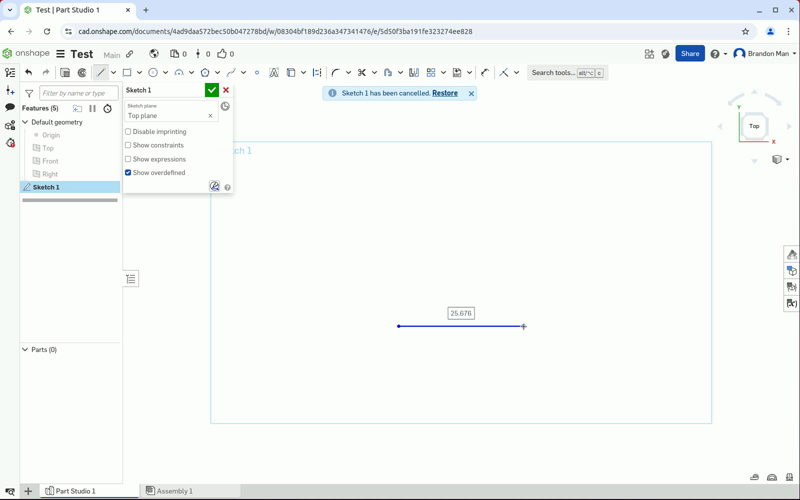
mouse_move(523, 239)
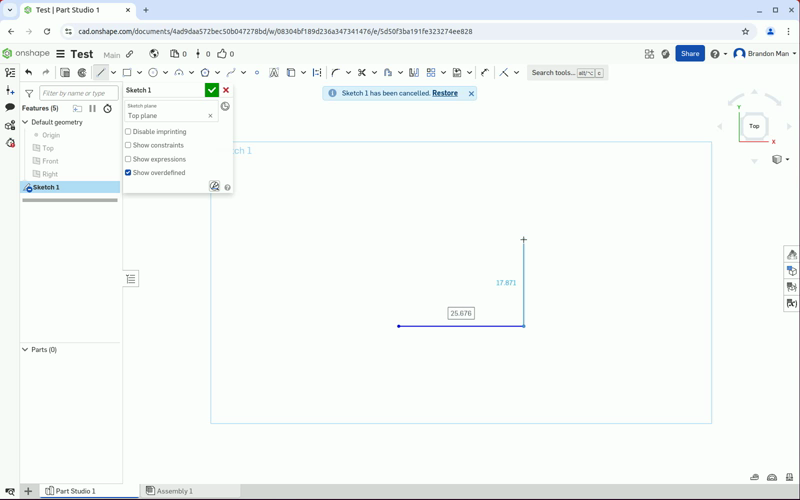
click(523, 239)
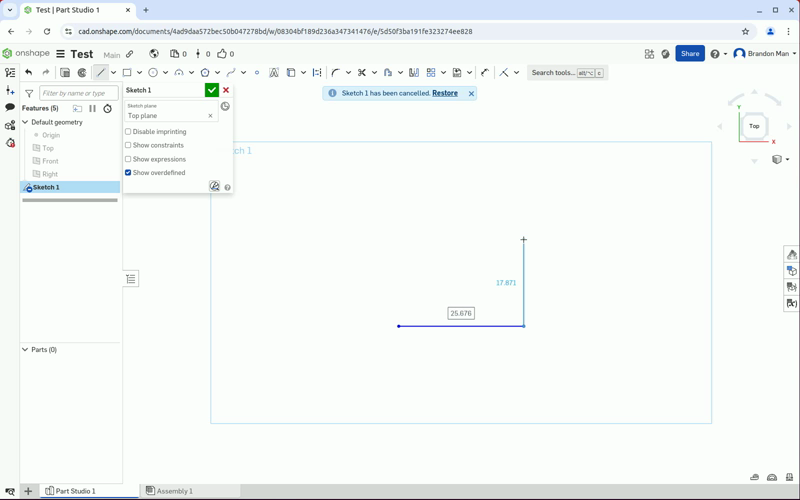
key_up(shift)
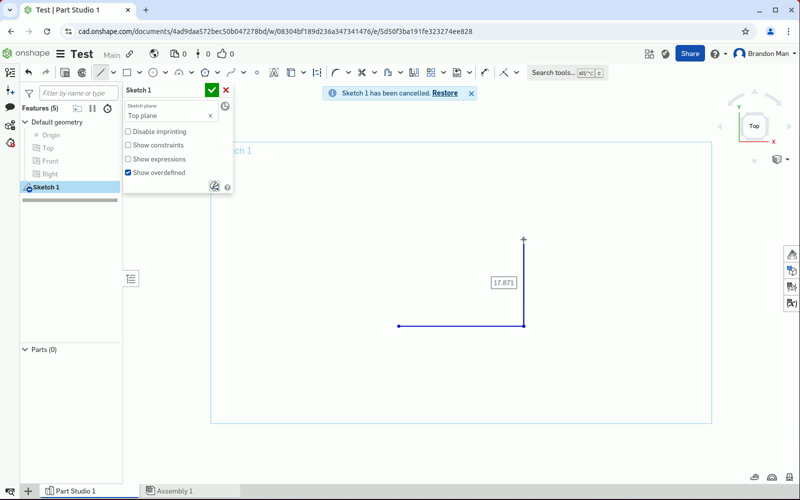
key_down(shift)
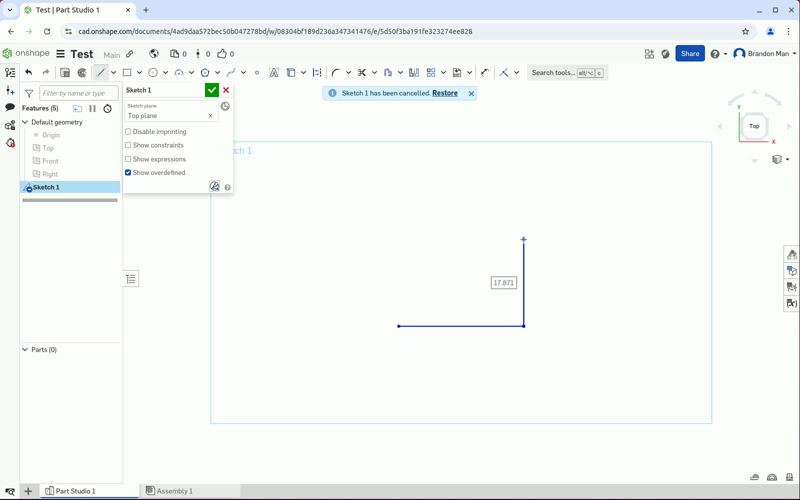
mouse_move(398, 239)
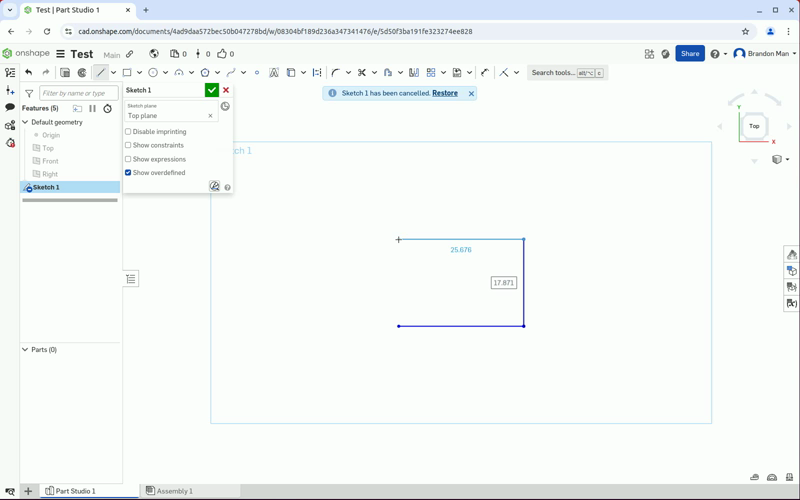
click(398, 239)
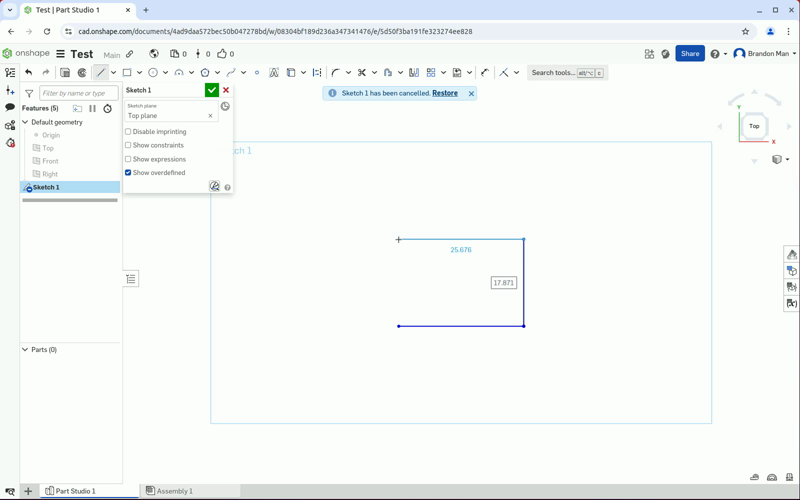
key_up(shift)
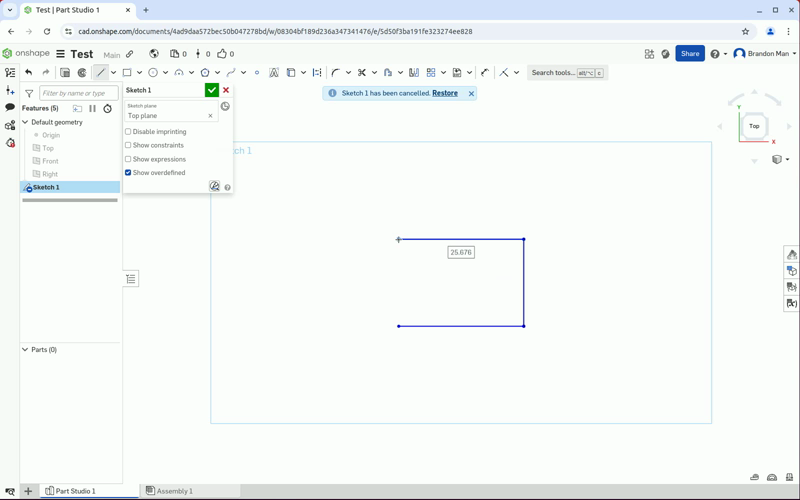
key_down(shift)
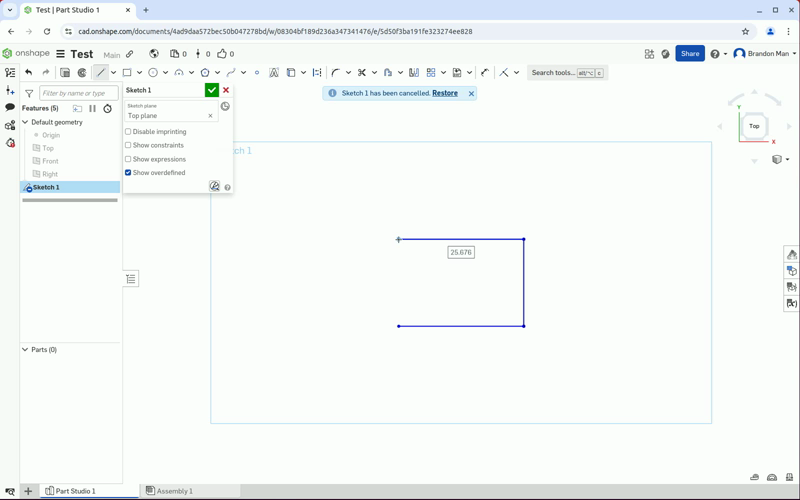
mouse_move(398, 326)
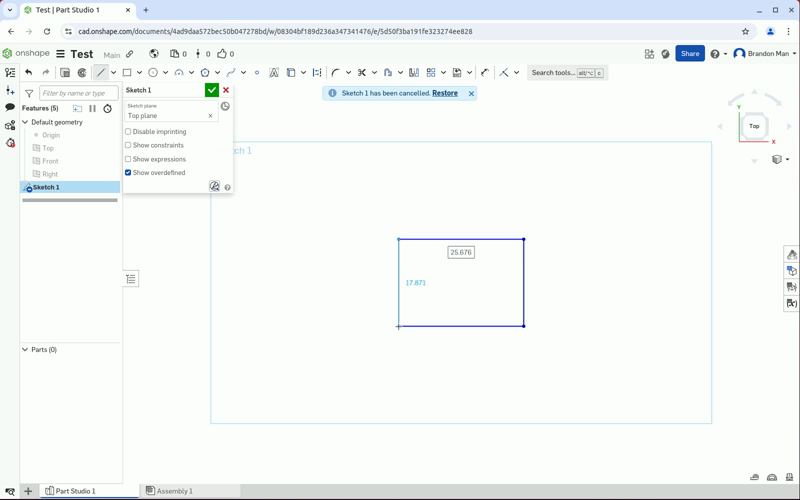
key_up(shift)
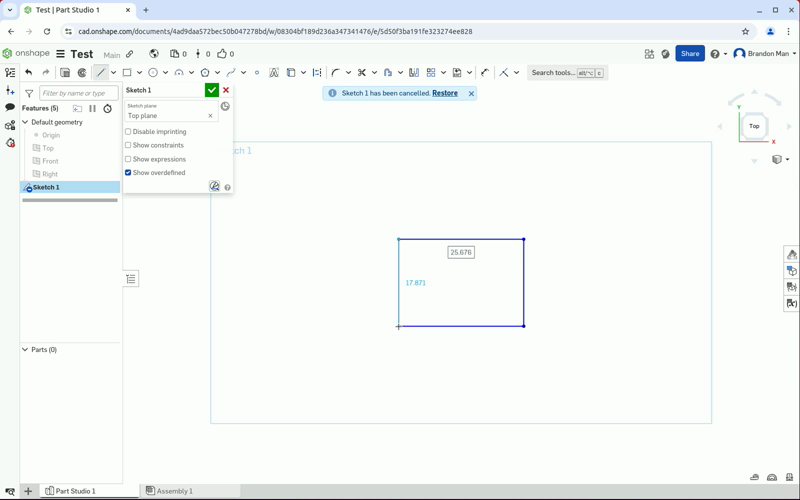
click(398, 326)
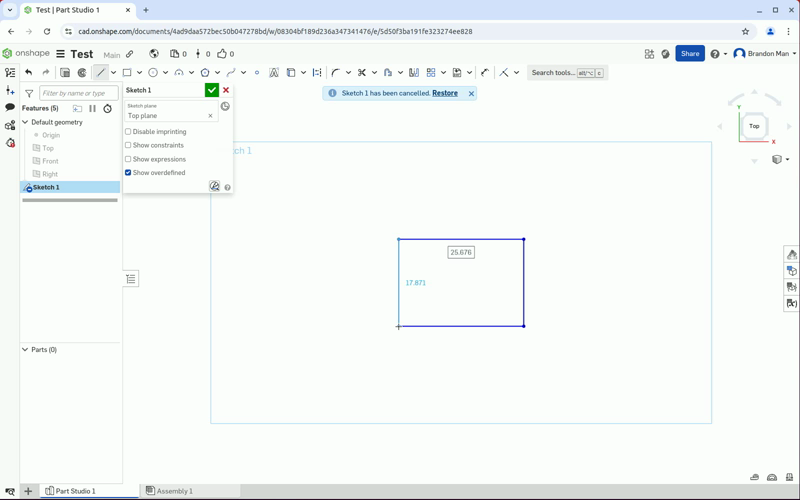
key(esc)
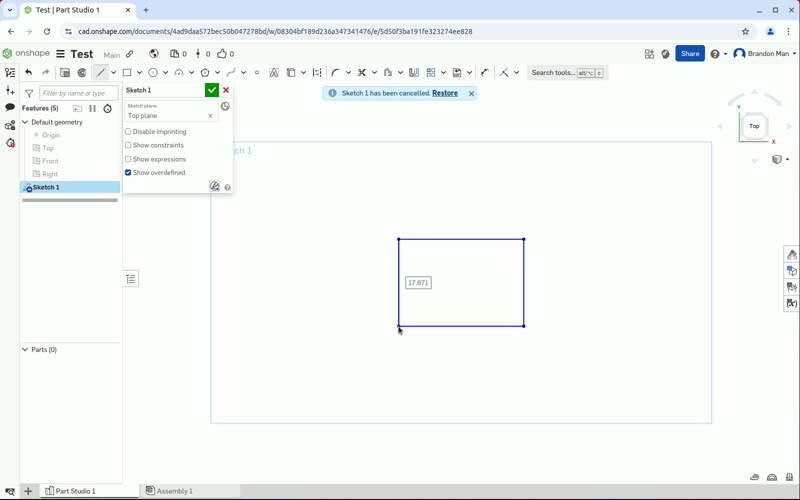
mouse_move(465, 285)
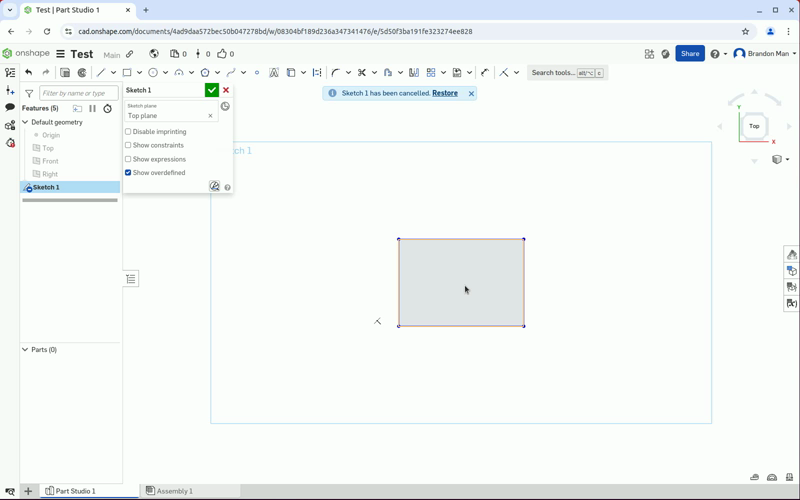
click(465, 285)
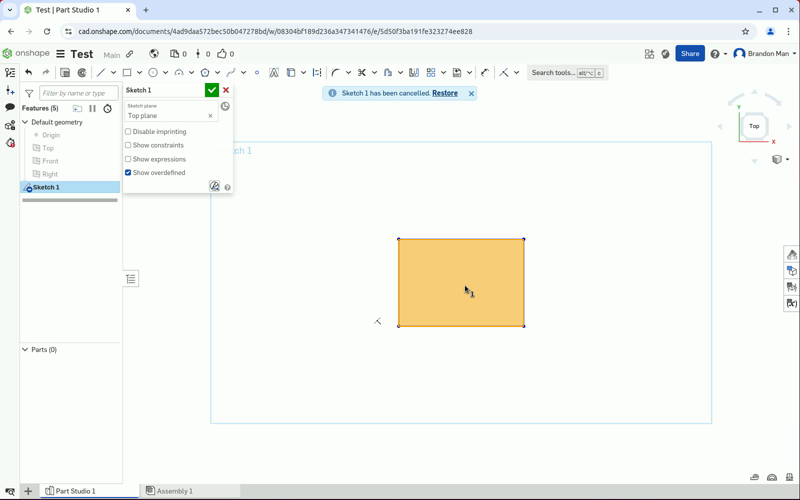
mouse_move(73, 352)
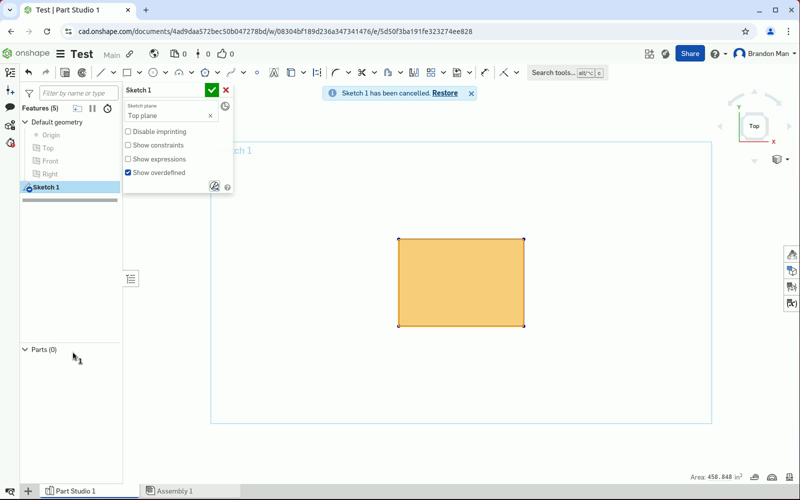
key(shift+y)
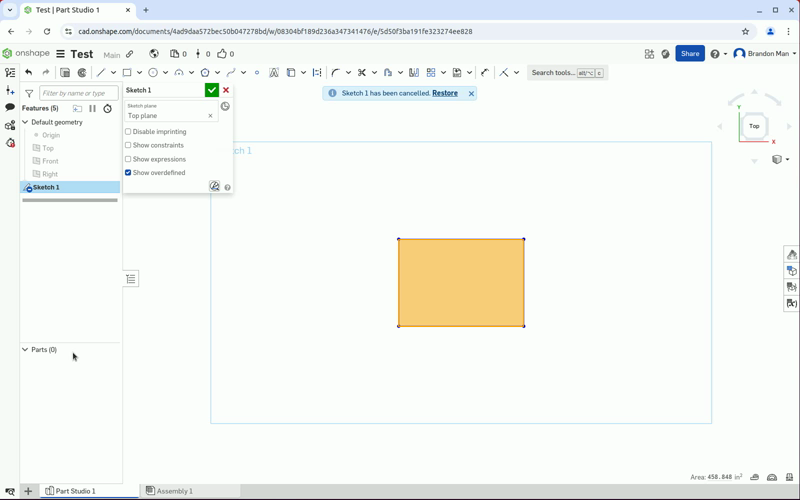
key(shift+e)
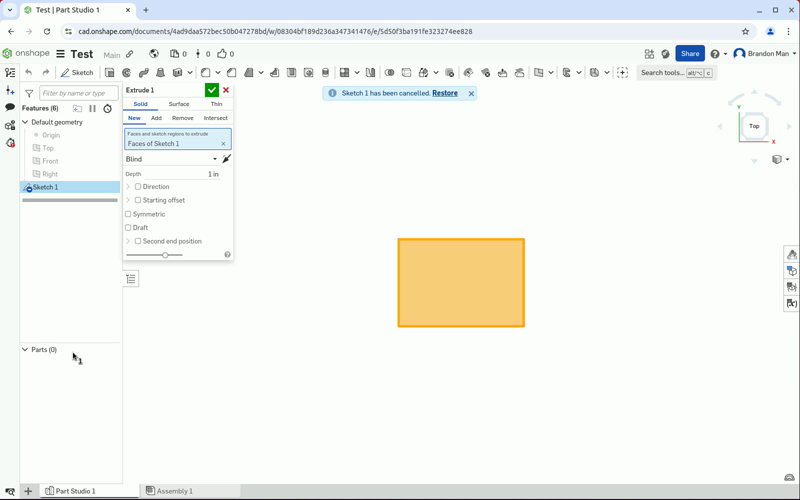
mouse_move(143, 106)
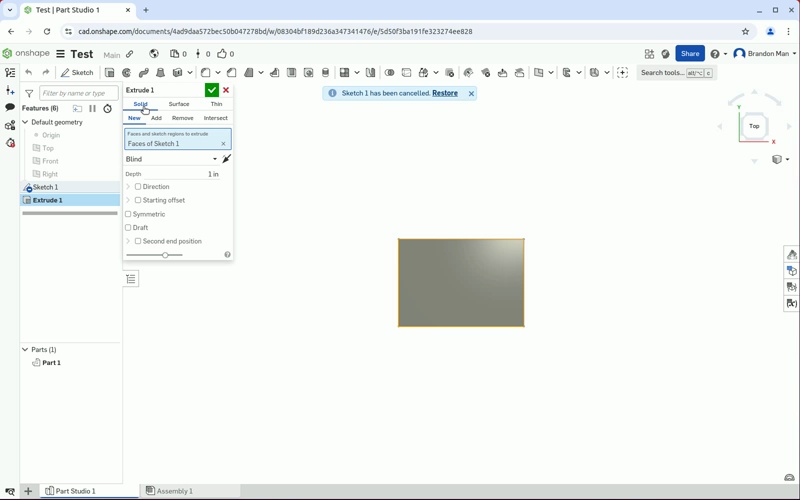
click(143, 106)
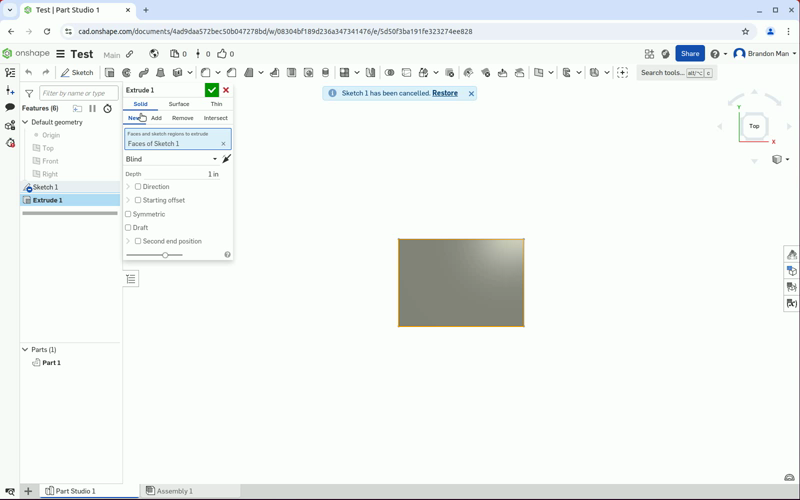
mouse_move(137, 120)
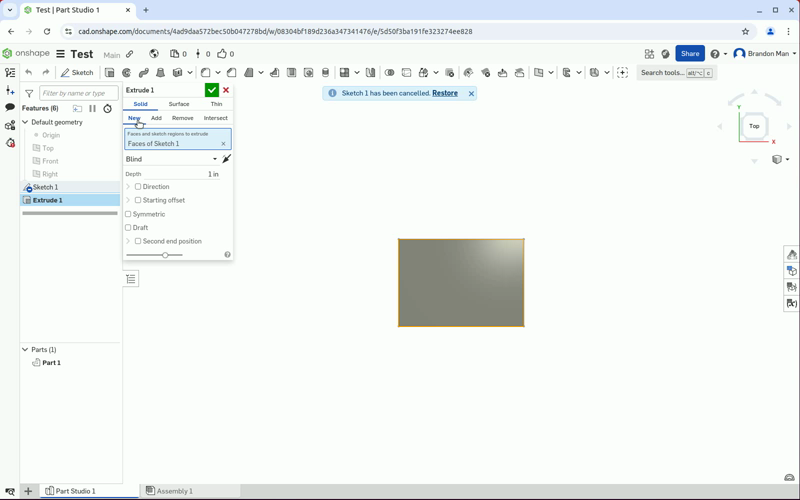
click(137, 120)
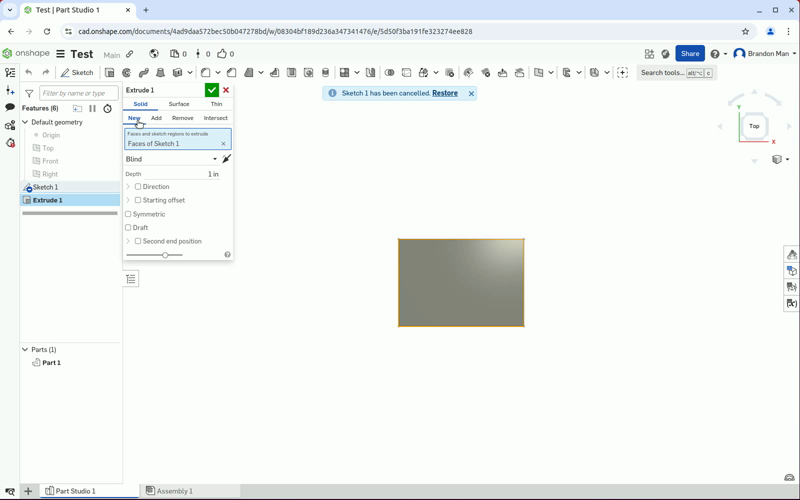
key(tab, 4)
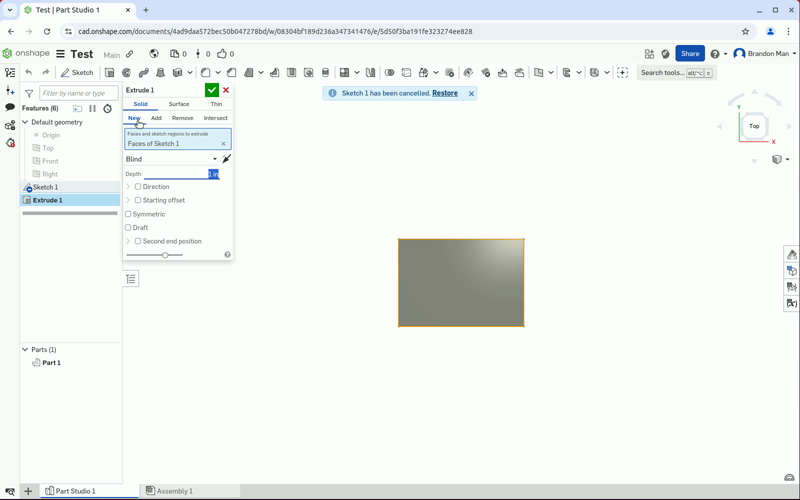
text(6.499)
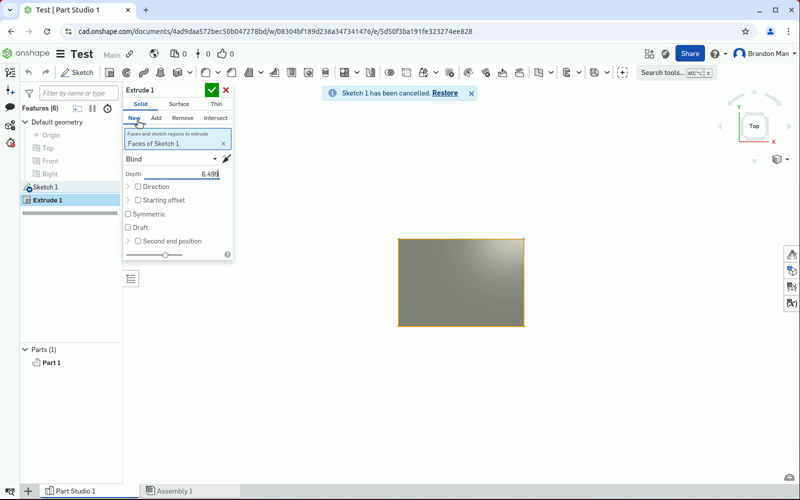
key(enter)
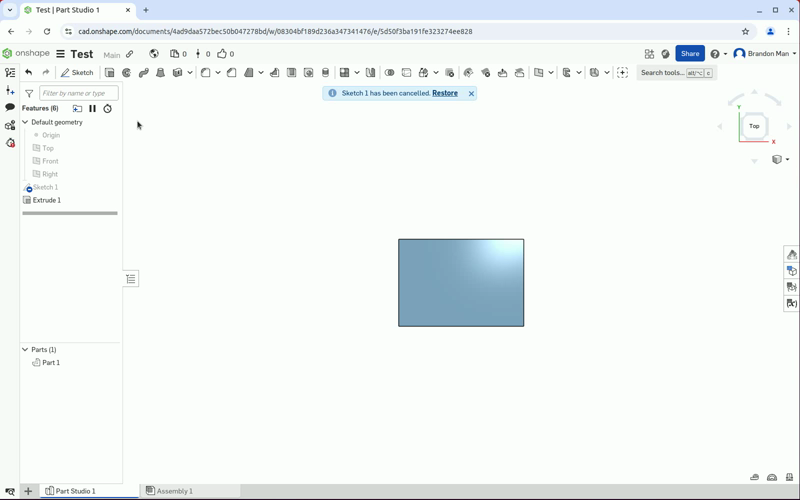
key(shift+h)
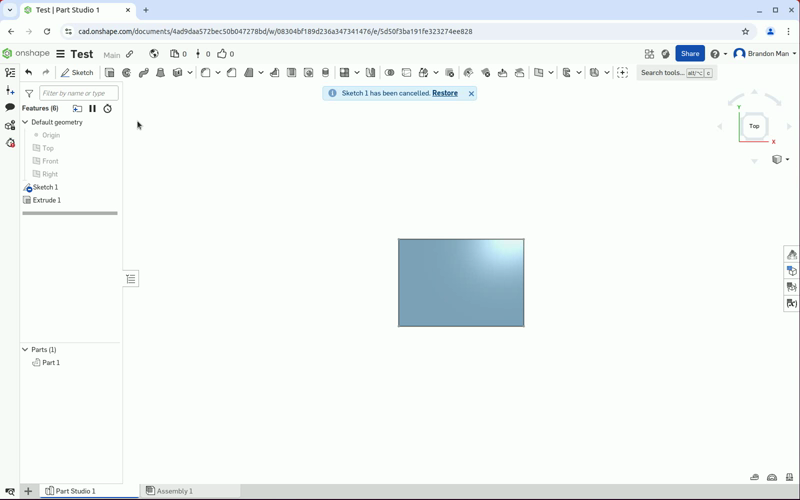
key(shift+h)
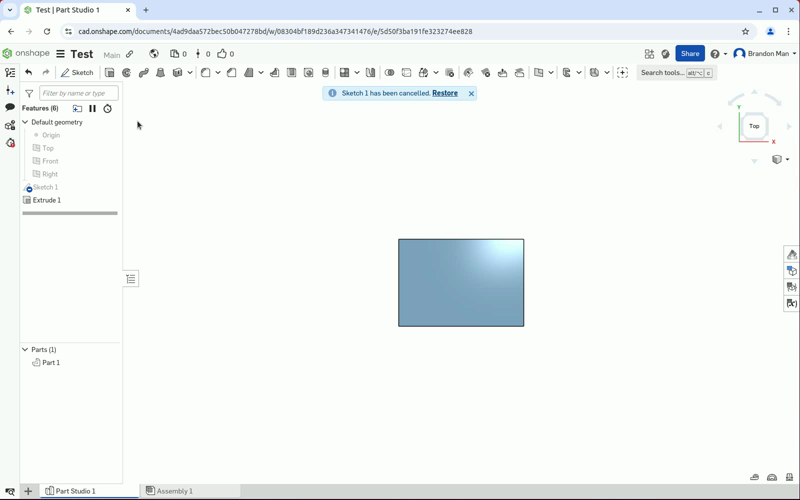
mouse_move(73, 189)
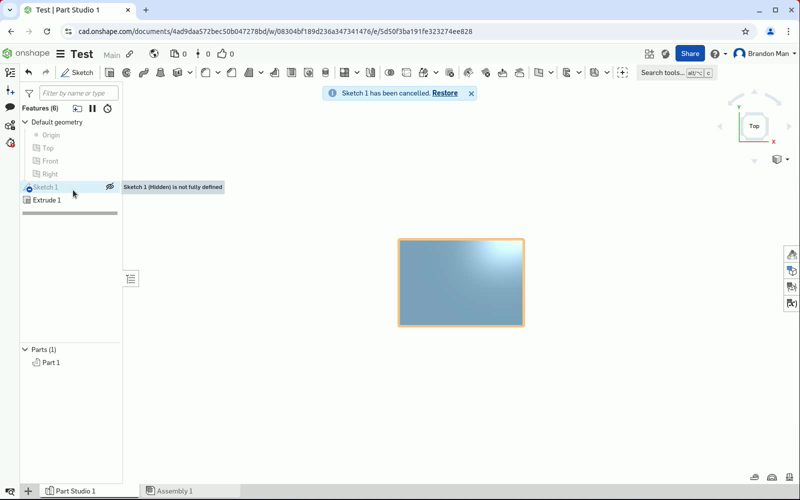
click(73, 189)
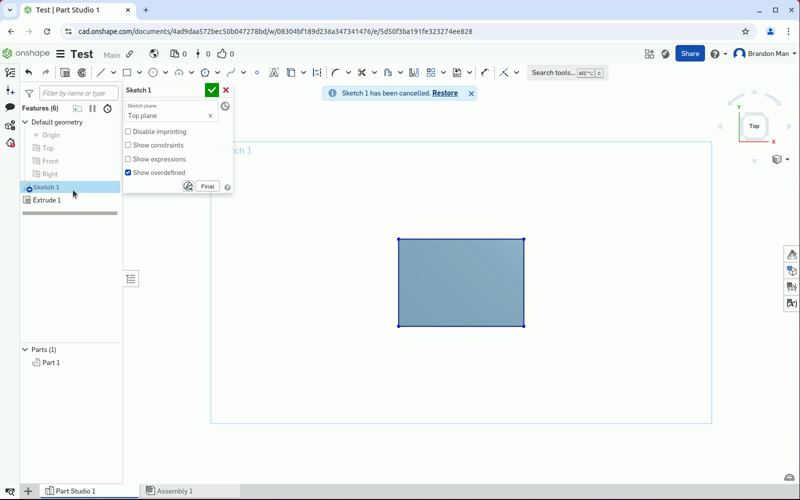
mouse_move(229, 92)
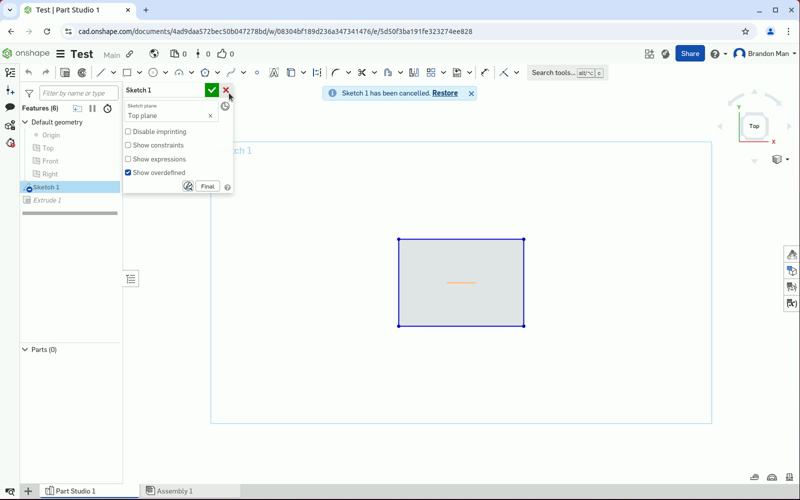
click(229, 92)
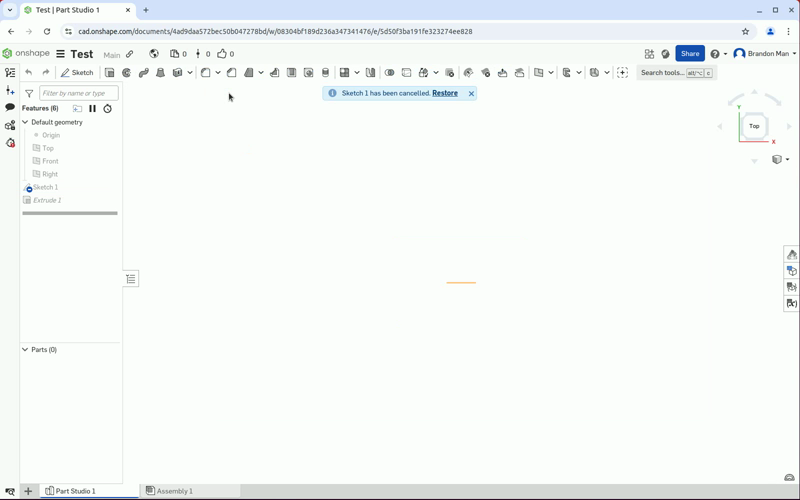
mouse_move(73, 352)
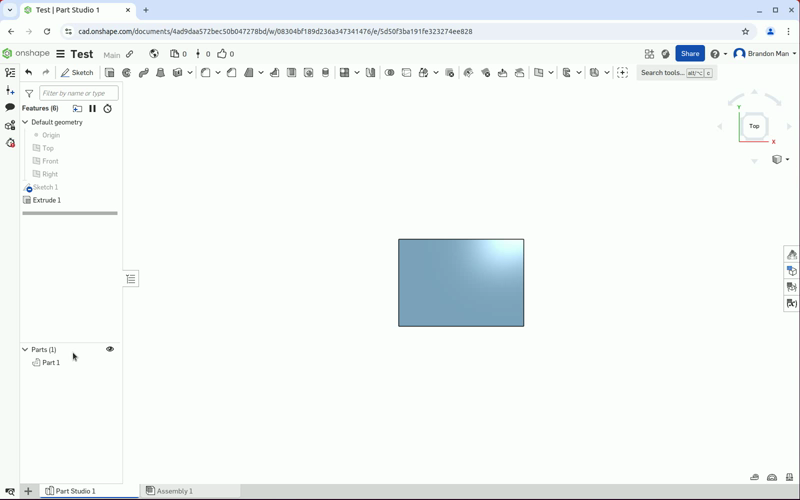
key(y)
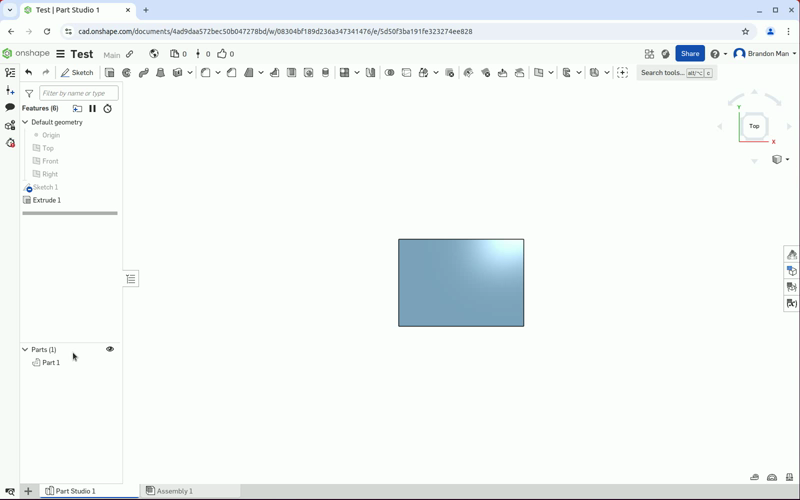
key(shift+p)
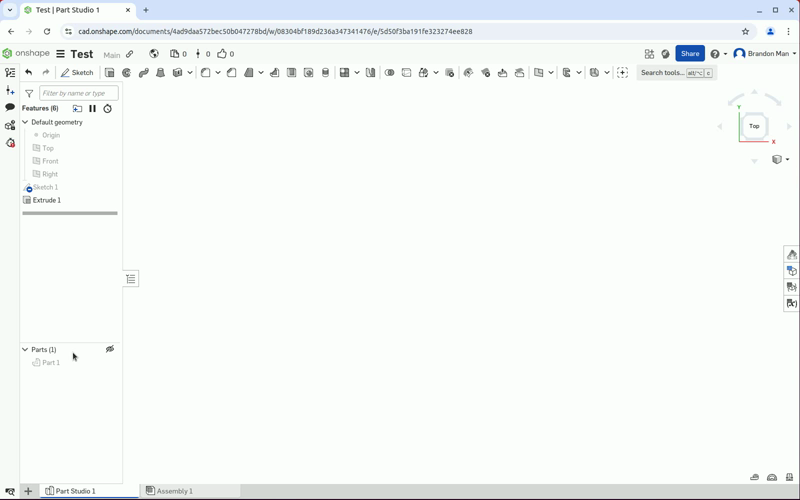
key(space)
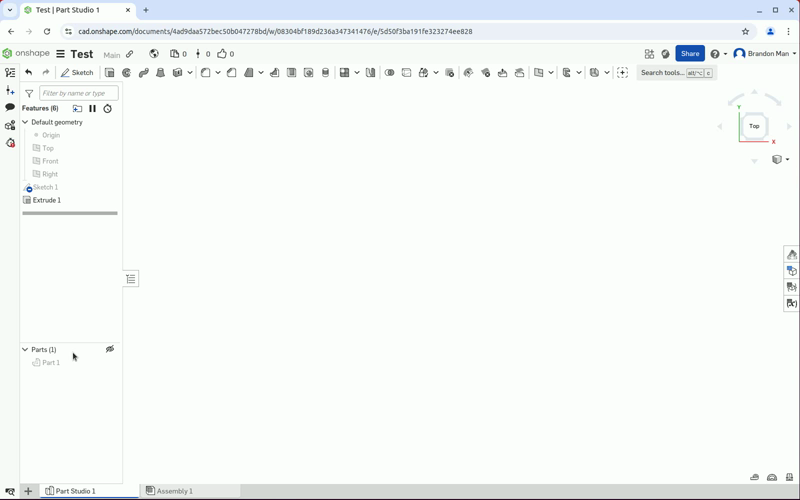
key_down(shift)
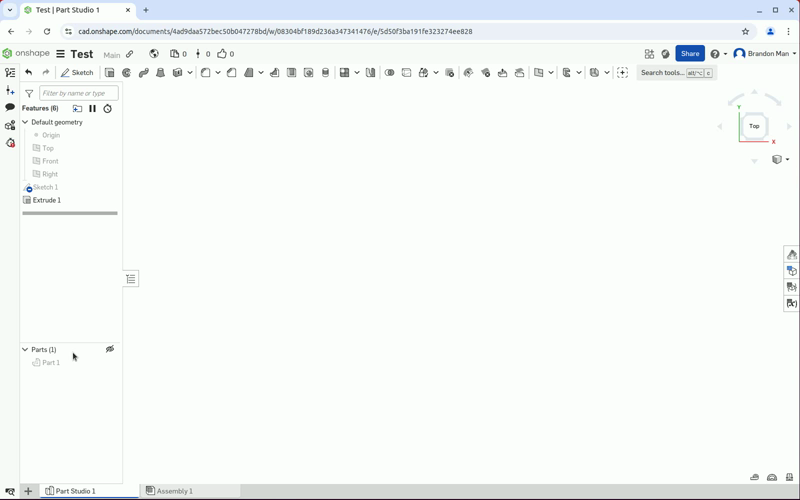
key(up)
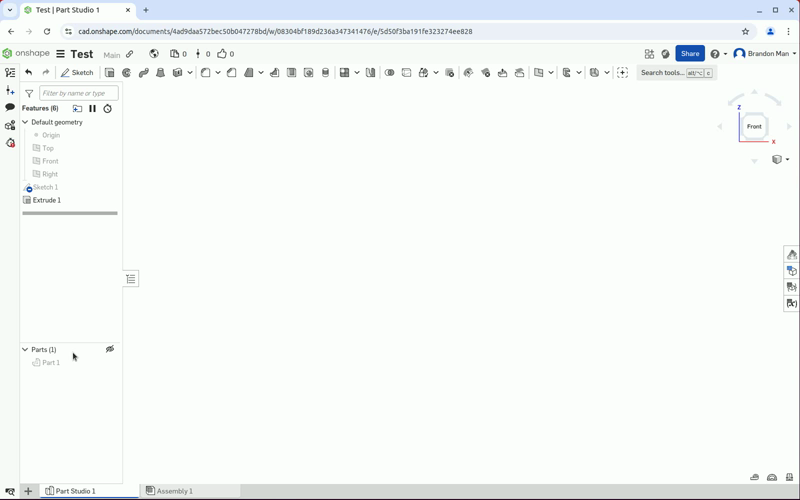
key_up(shift)
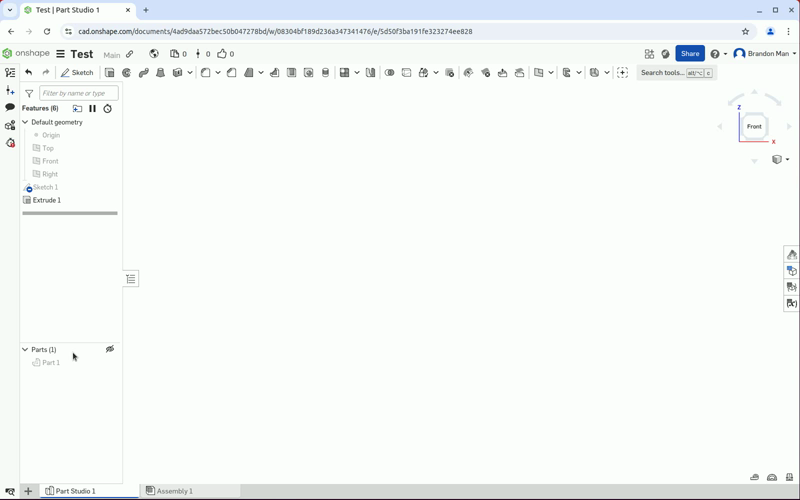
mouse_move(73, 352)
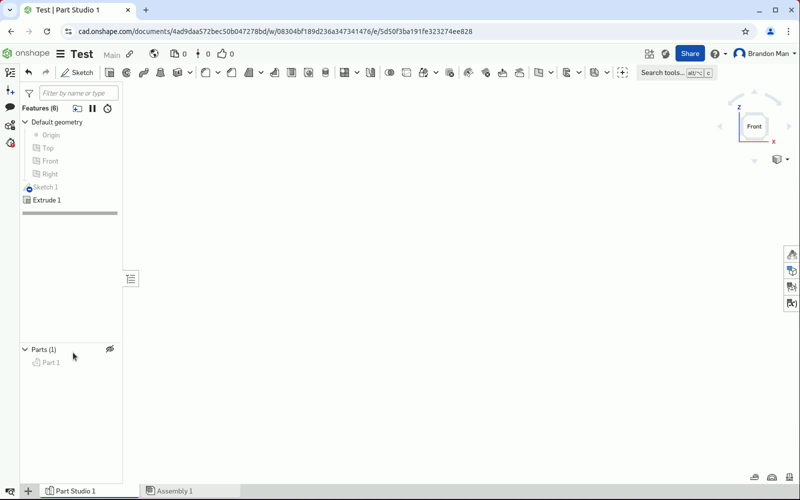
key(shift+y)
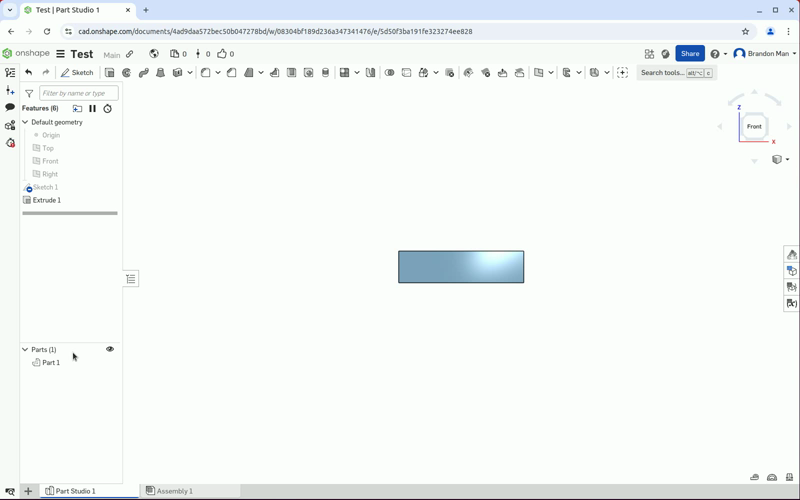
mouse_move(541, 75)
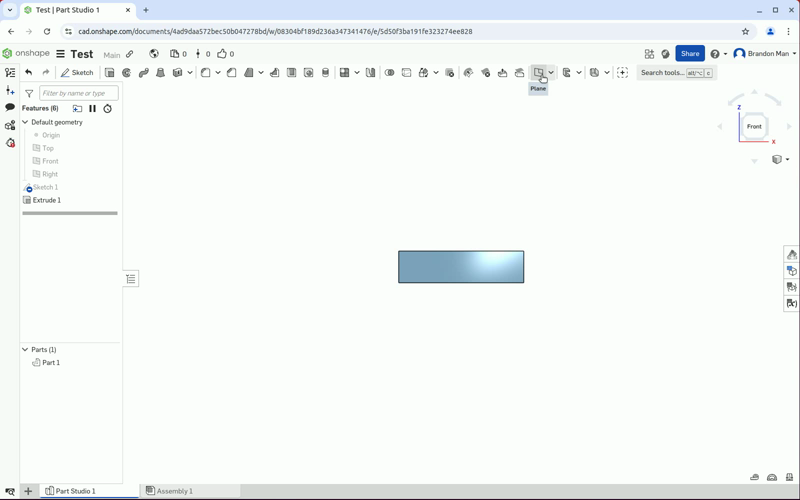
click(541, 75)
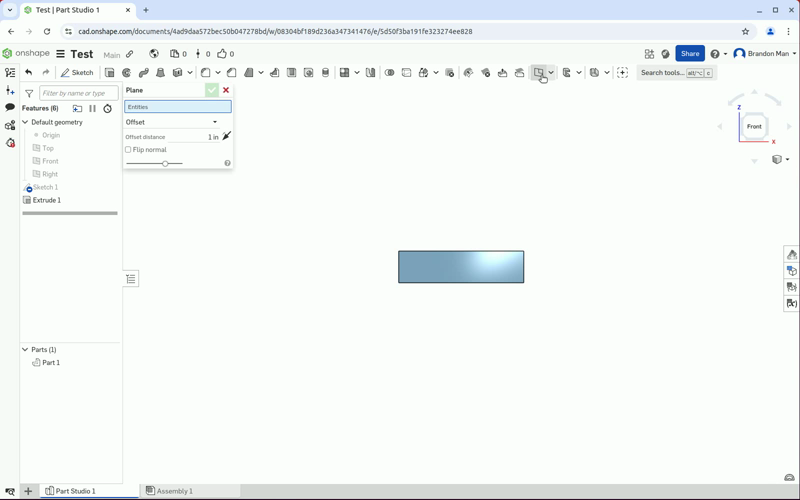
mouse_move(73, 163)
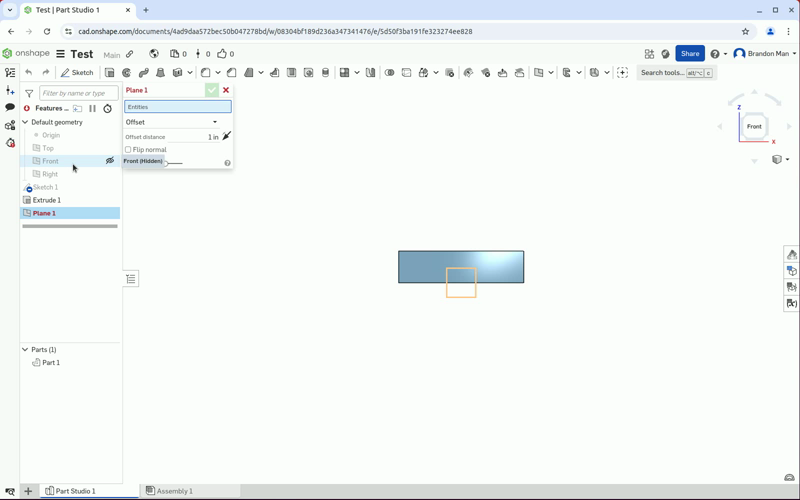
click(73, 163)
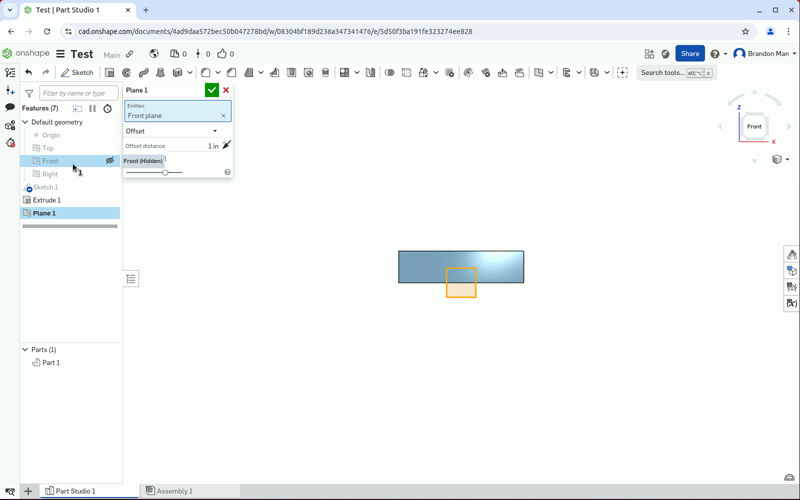
key(tab, 2)
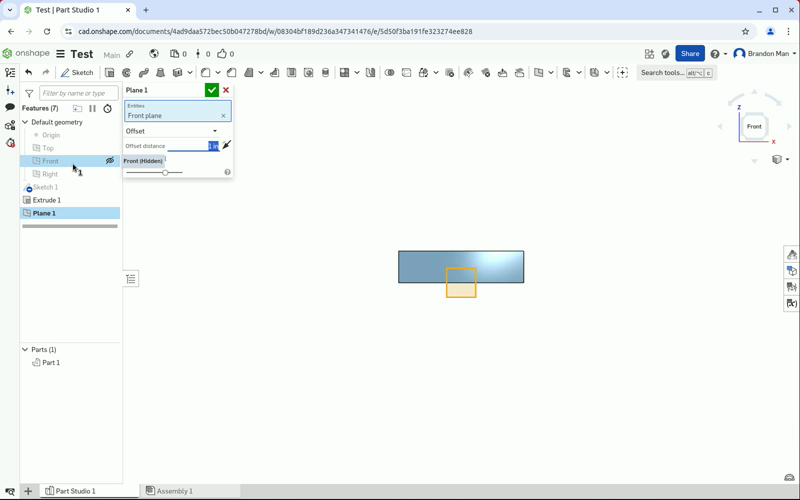
text(8.904)
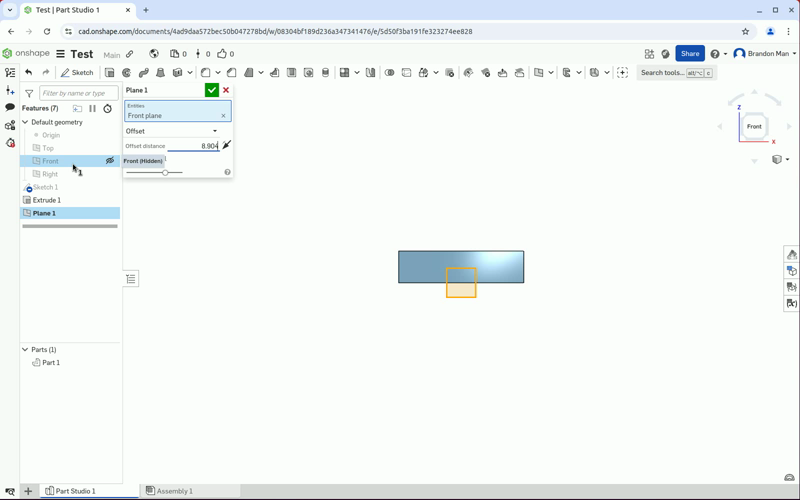
key(enter, 2)
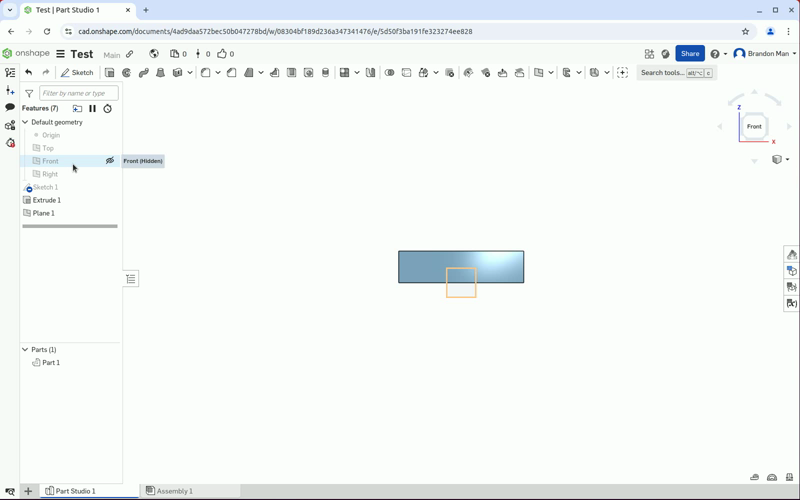
key(shift+s)
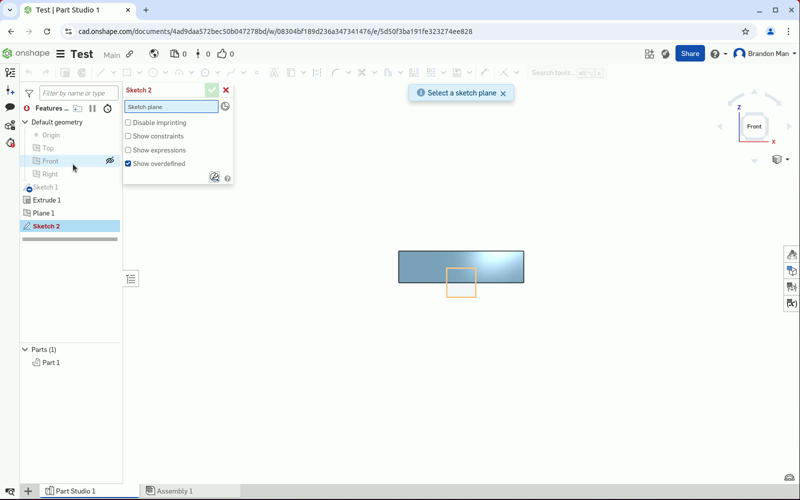
mouse_move(73, 215)
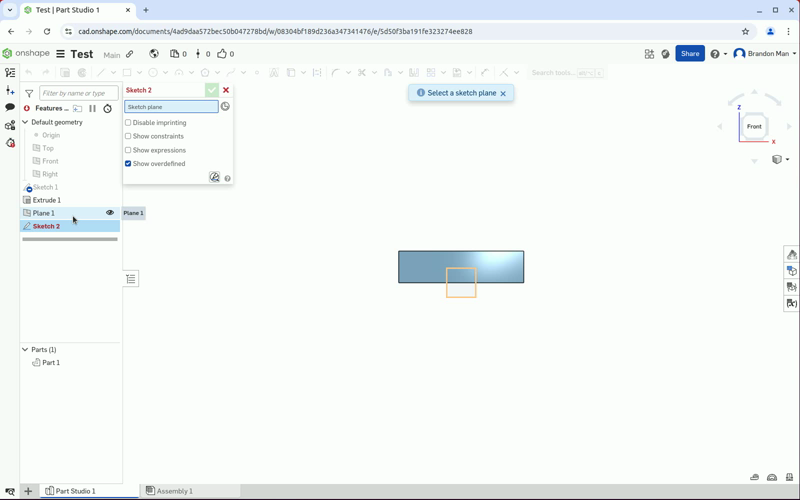
click(73, 215)
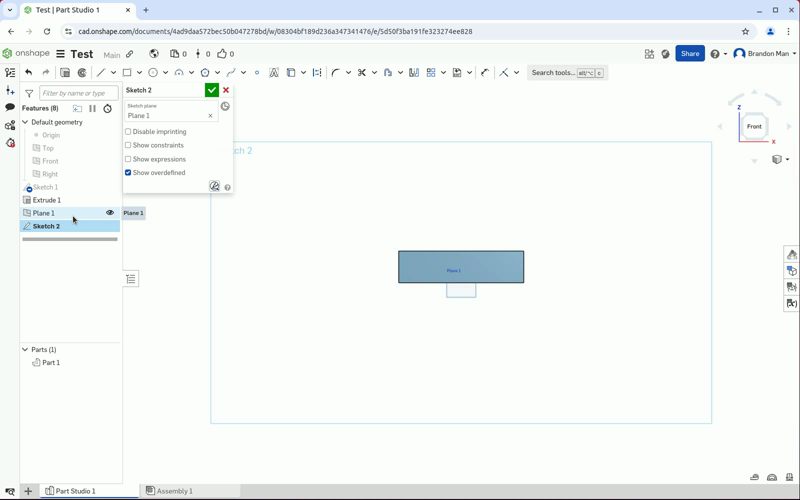
mouse_move(73, 352)
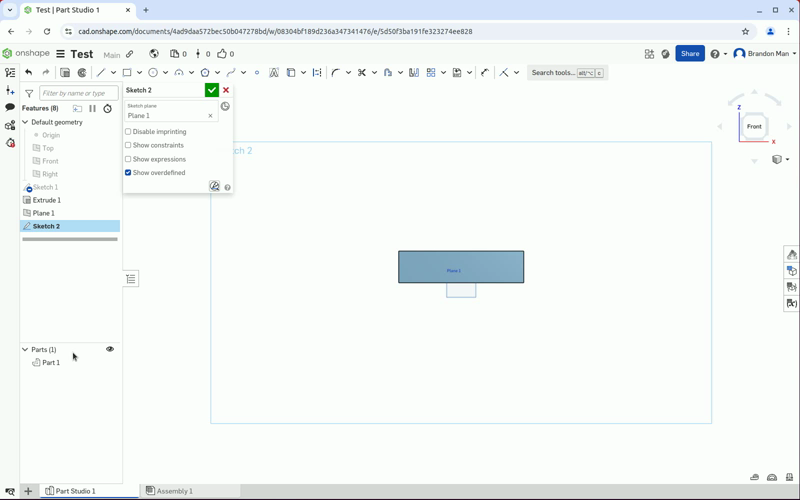
key(y)
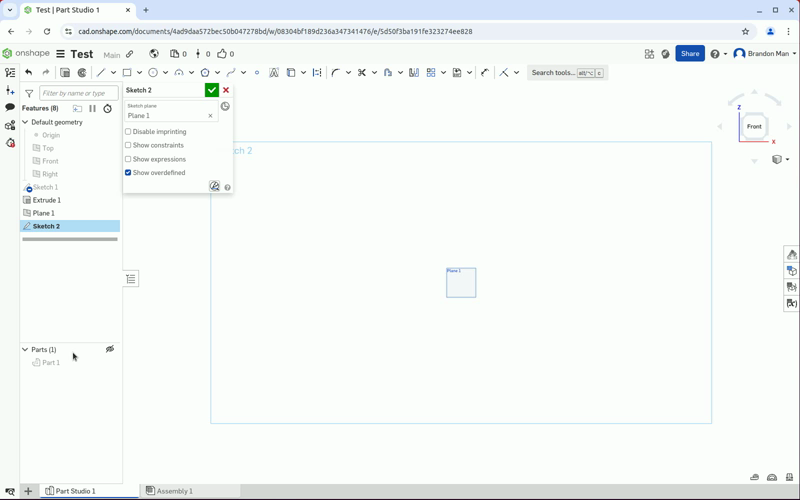
key(l)
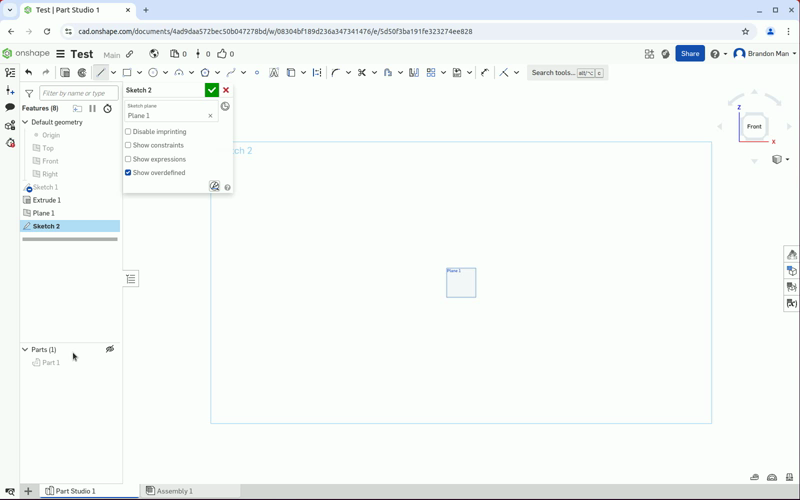
key_down(shift)
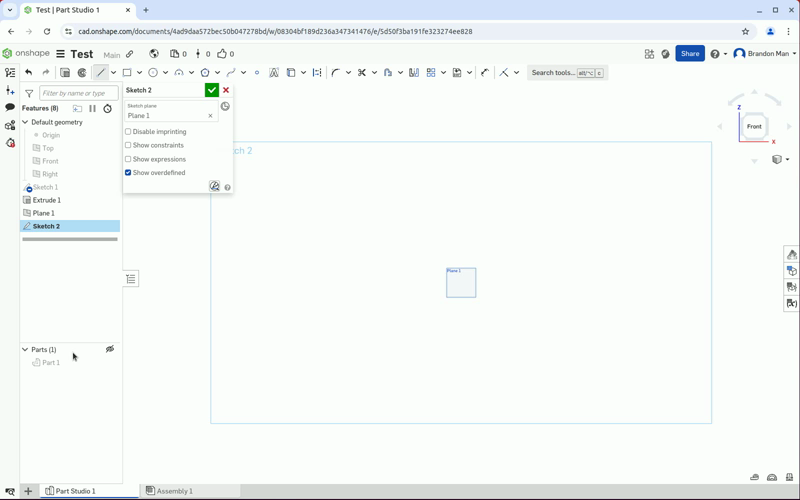
mouse_move(348, 251)
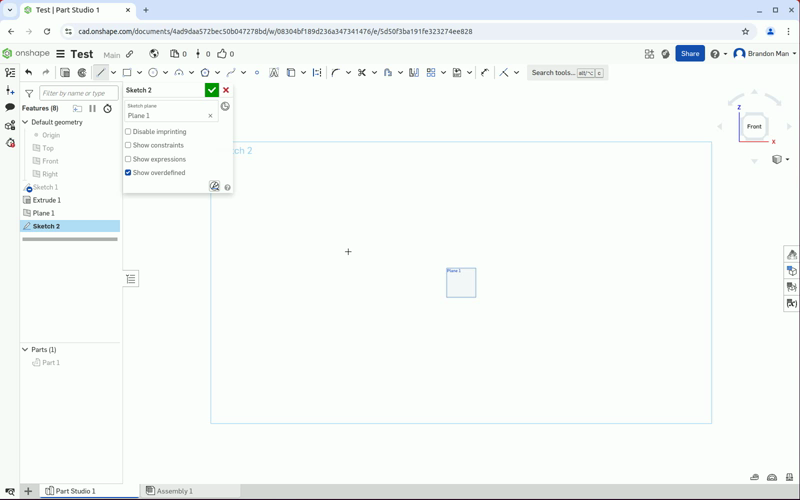
click(348, 251)
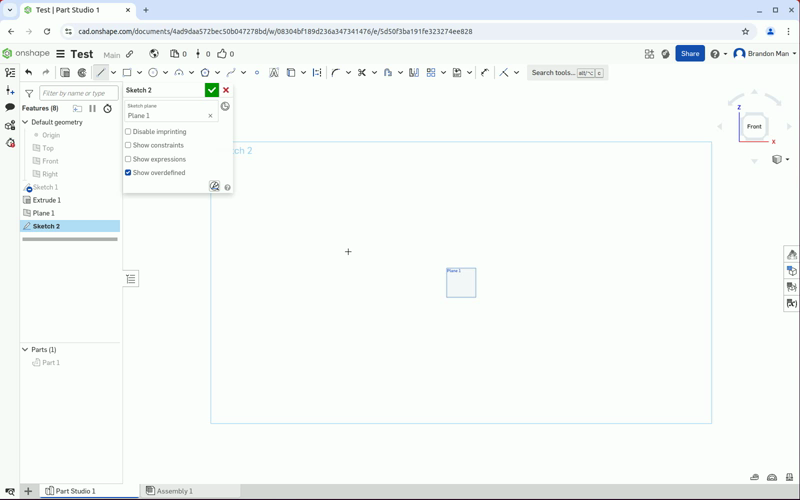
key_up(shift)
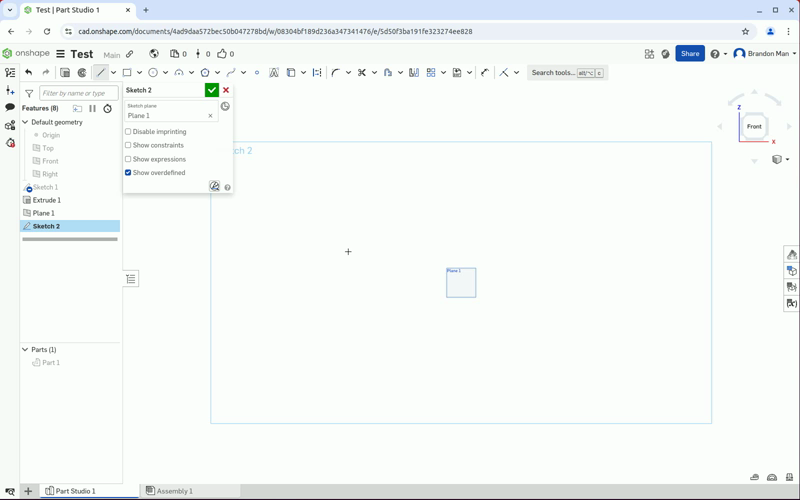
key_down(shift)
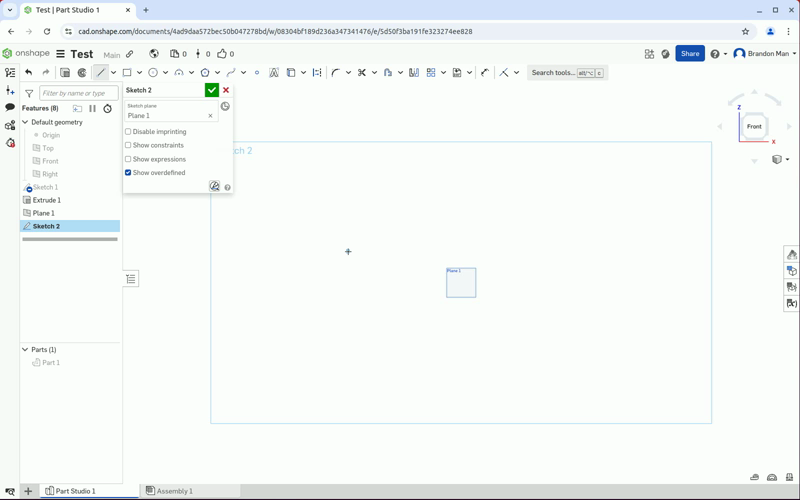
mouse_move(378, 251)
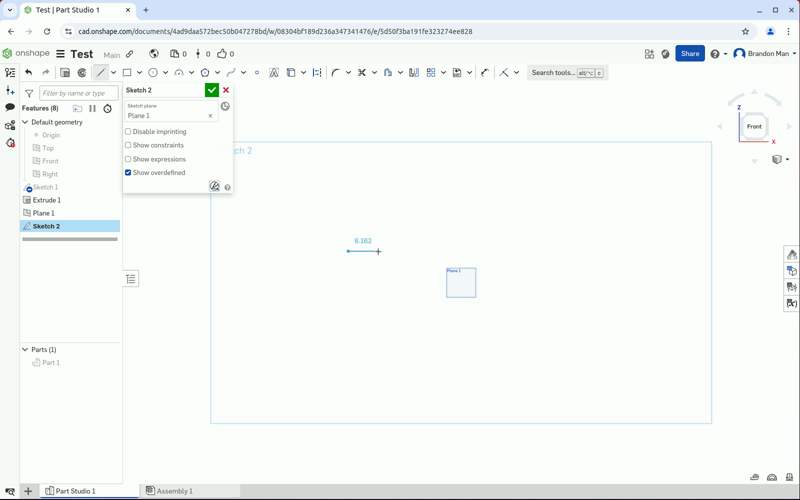
mouse_move(397, 251)
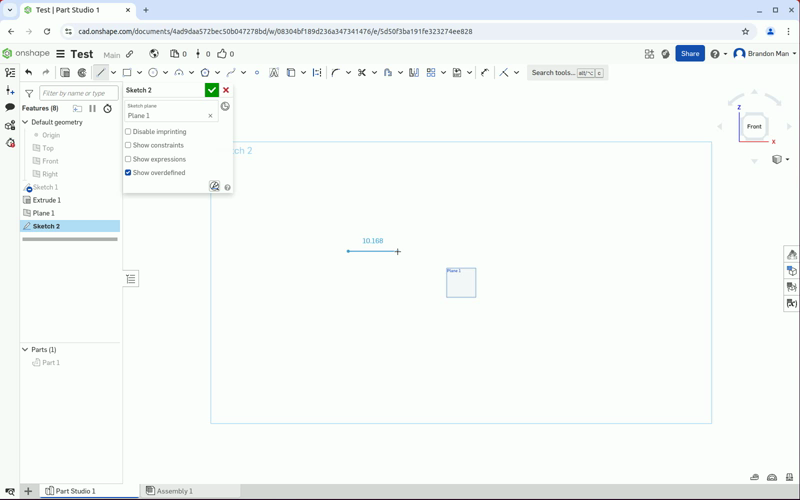
click(397, 251)
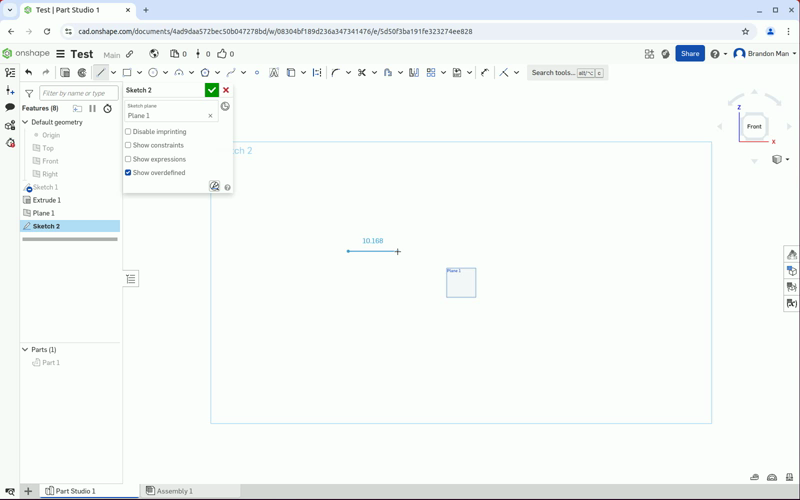
key_up(shift)
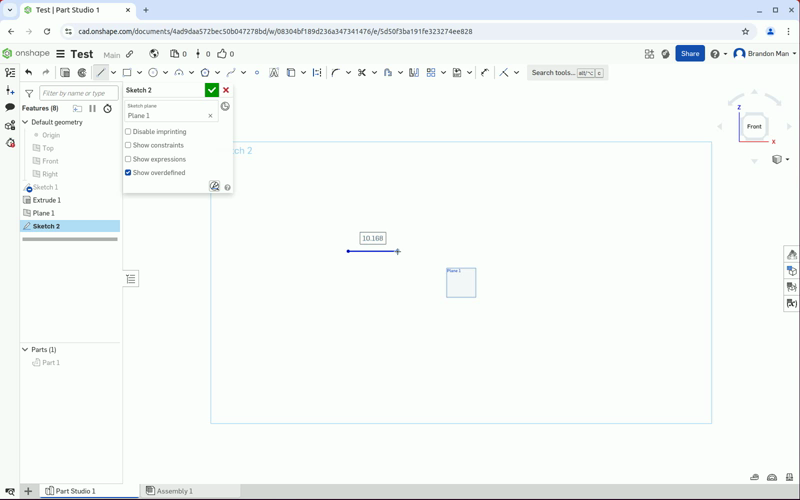
key_down(shift)
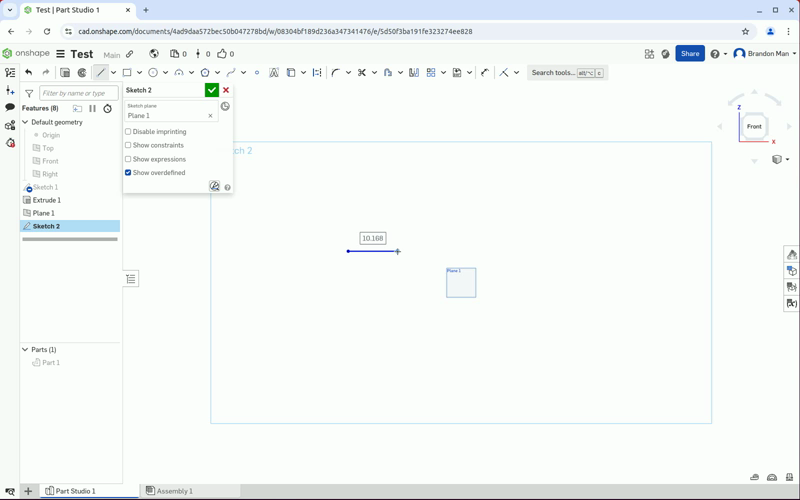
mouse_move(522, 251)
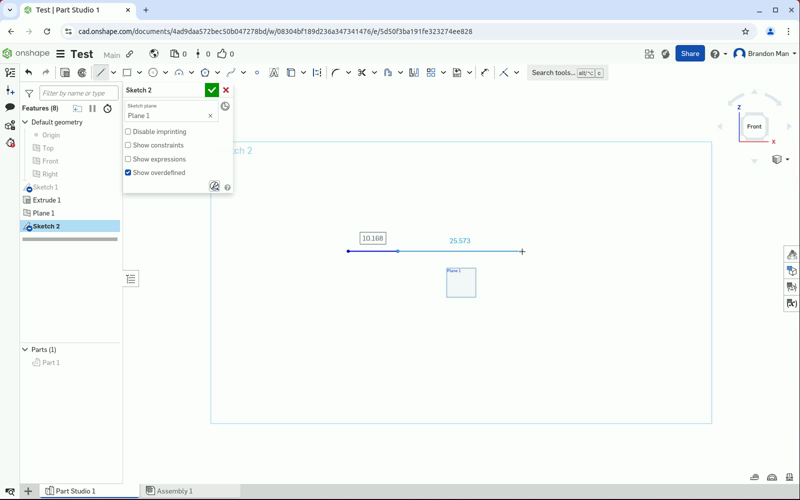
click(522, 251)
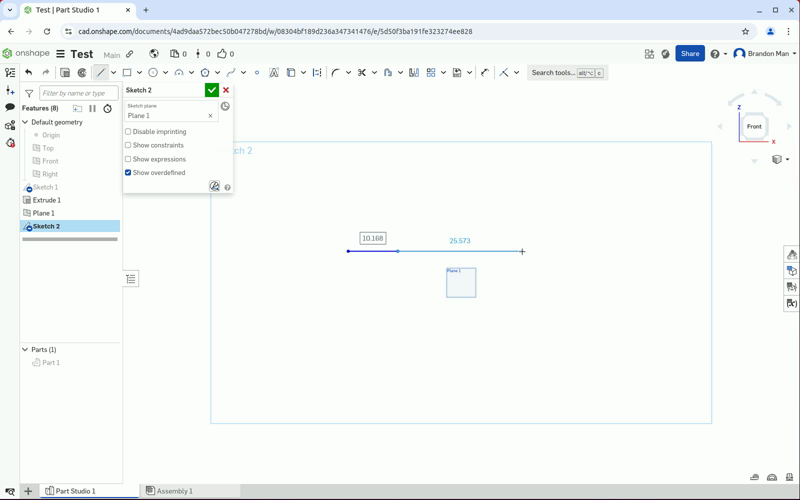
key_up(shift)
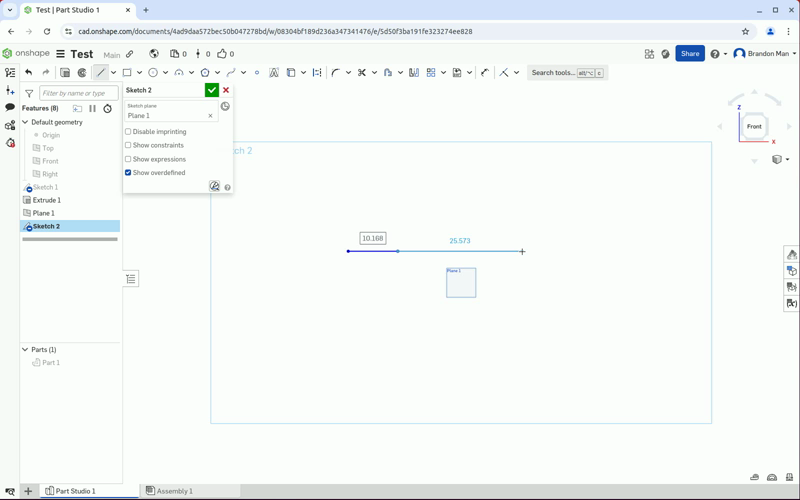
key_down(shift)
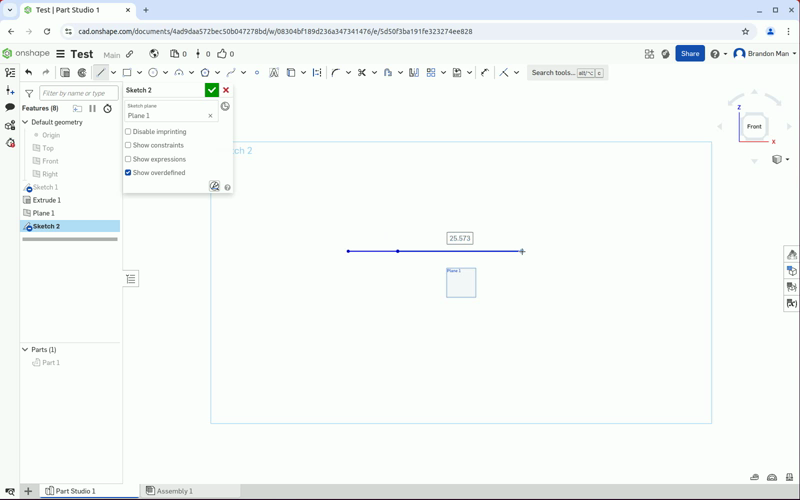
mouse_move(552, 251)
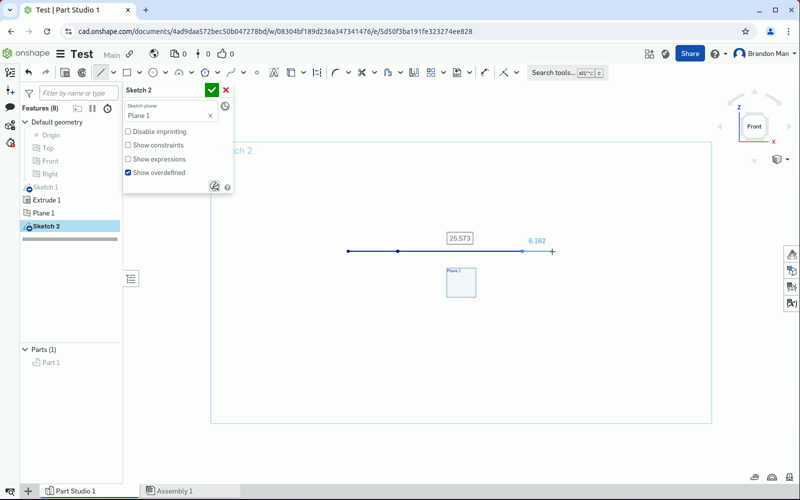
mouse_move(522, 220)
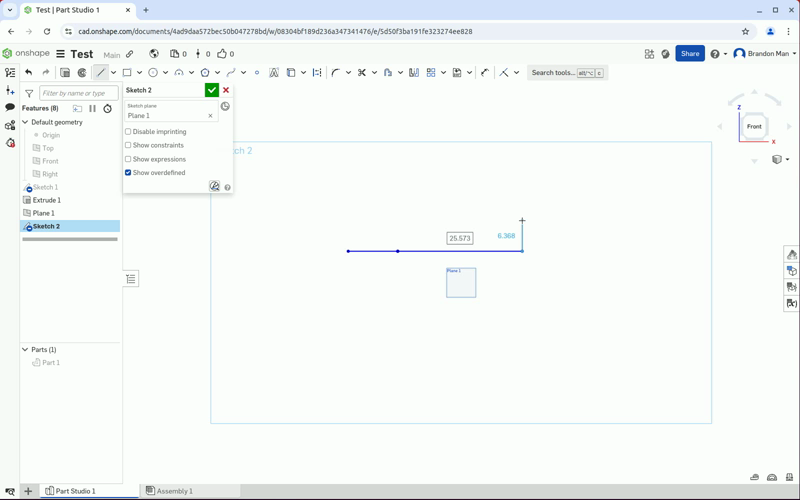
click(522, 220)
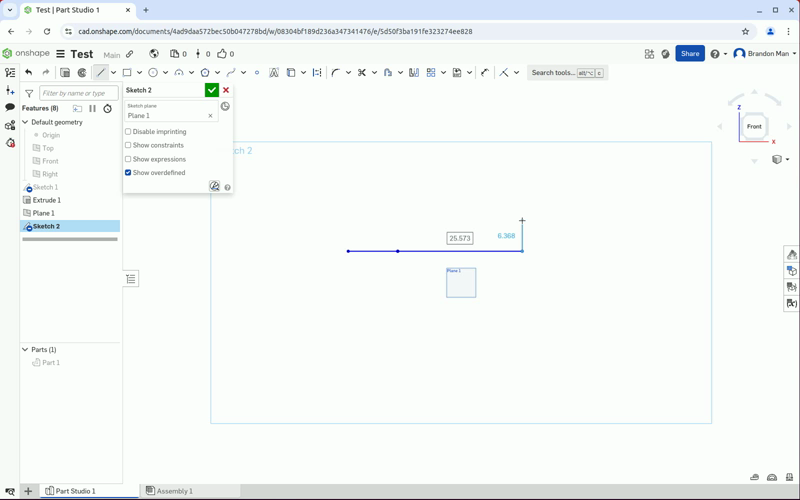
key_up(shift)
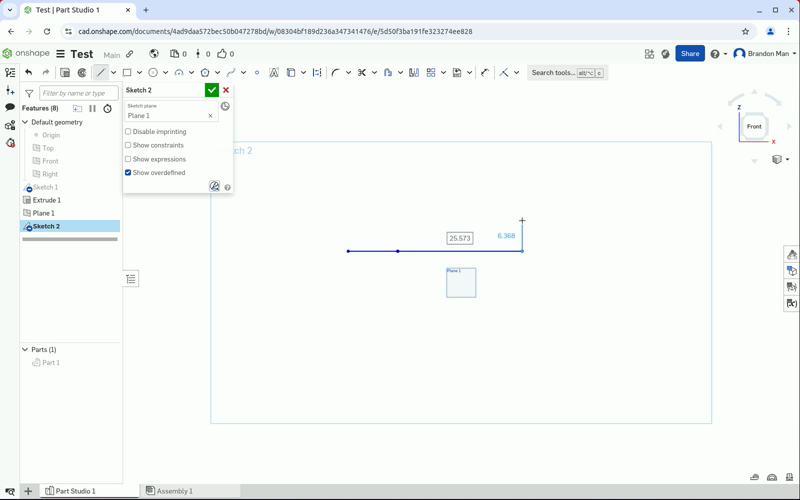
key_down(shift)
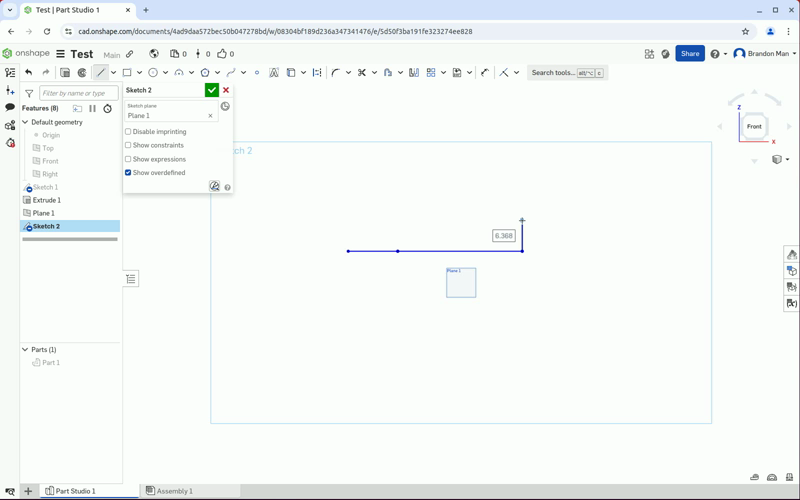
mouse_move(348, 220)
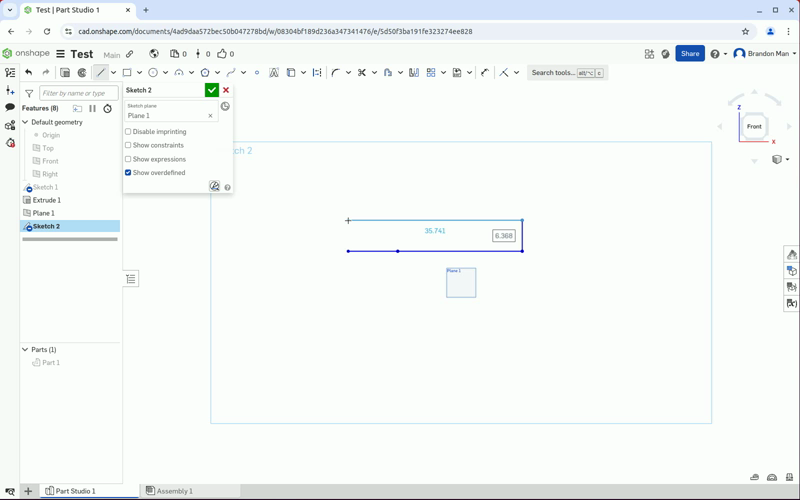
click(348, 220)
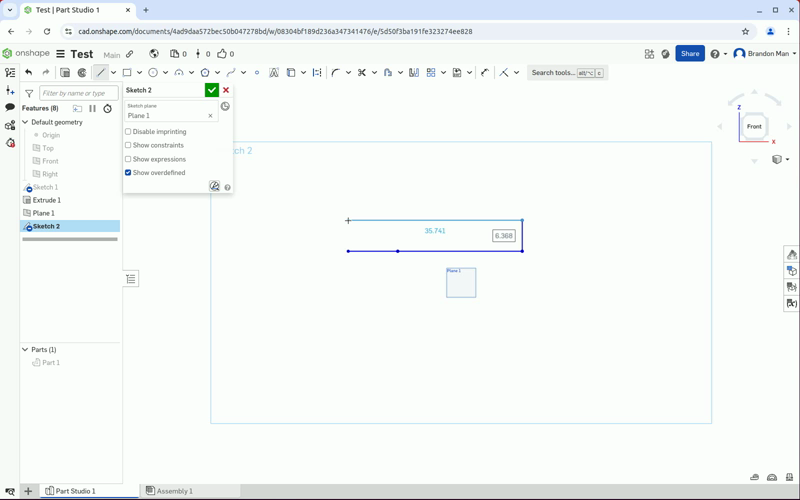
key_up(shift)
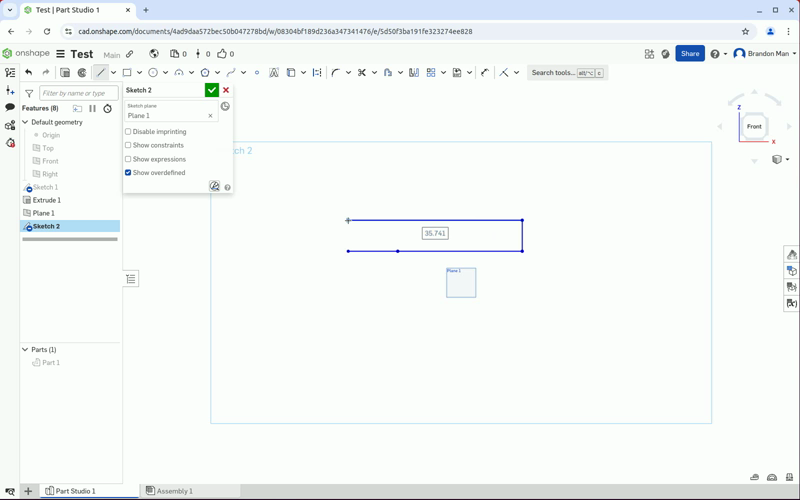
mouse_move(378, 220)
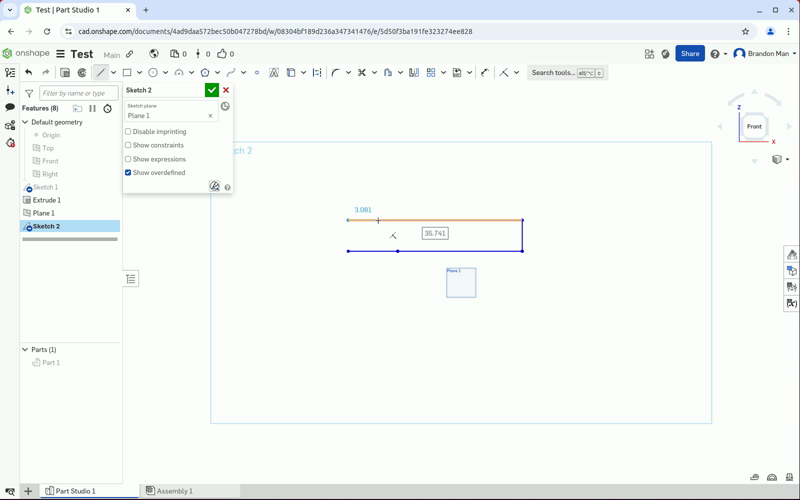
key_down(shift)
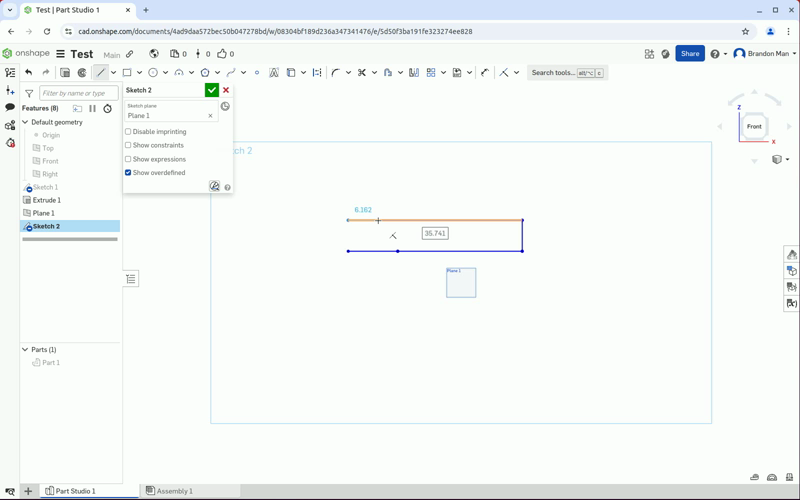
mouse_move(348, 251)
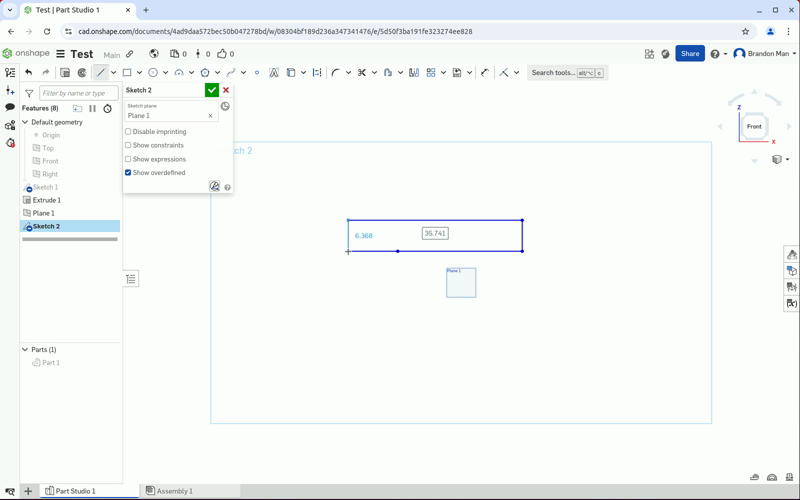
key_up(shift)
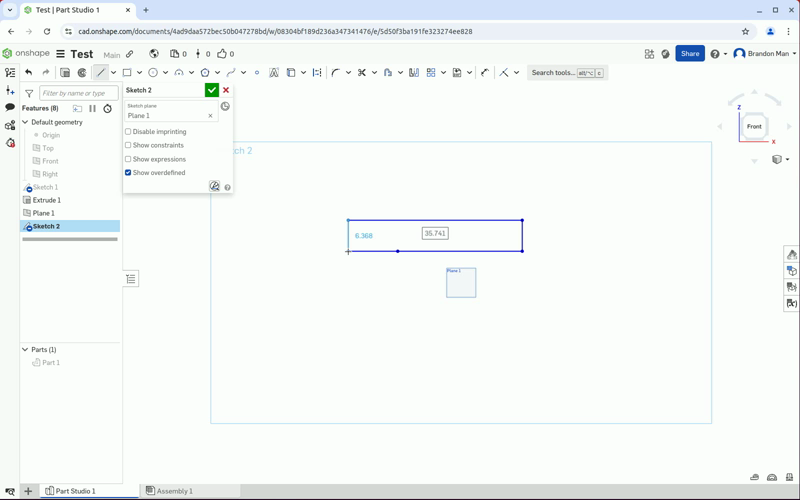
click(348, 251)
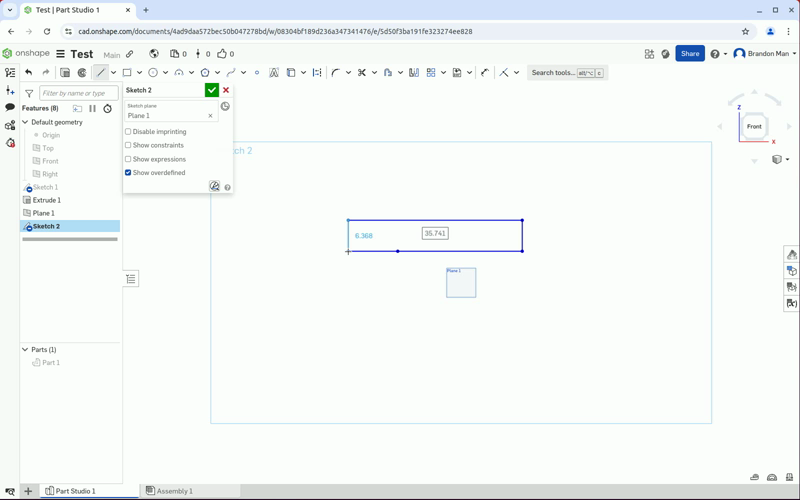
key(esc)
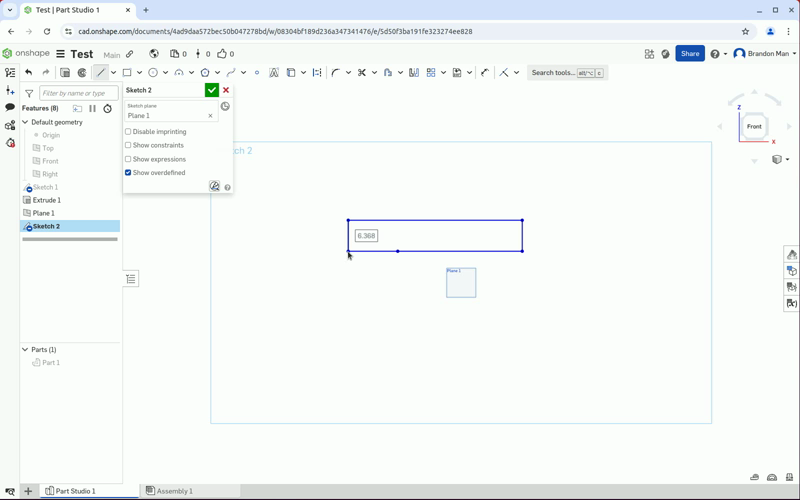
mouse_move(429, 235)
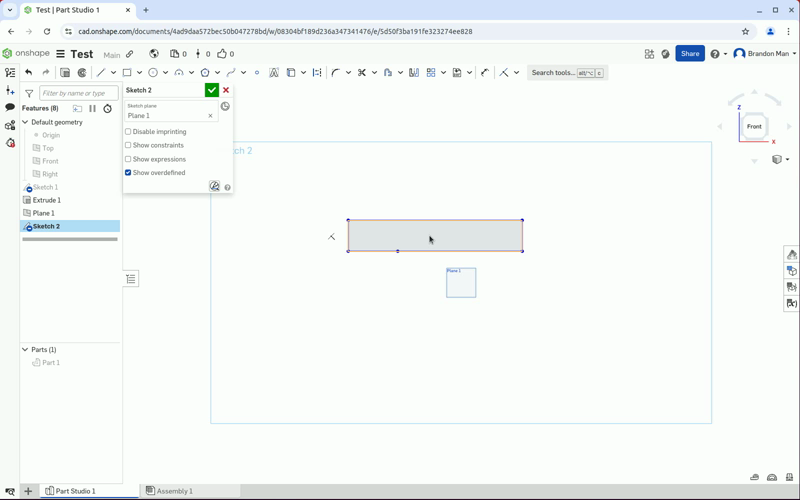
click(429, 235)
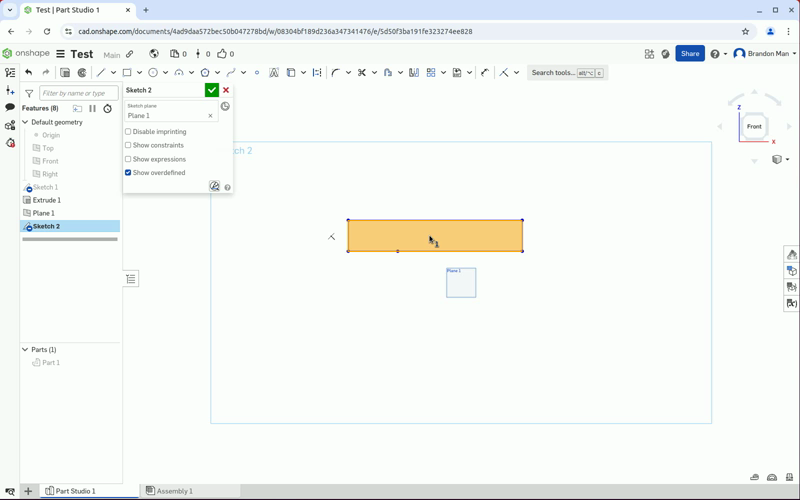
mouse_move(73, 352)
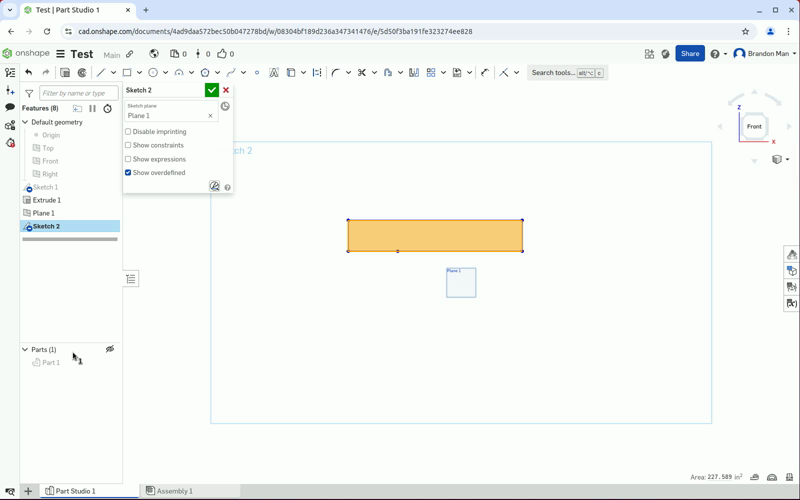
key(shift+y)
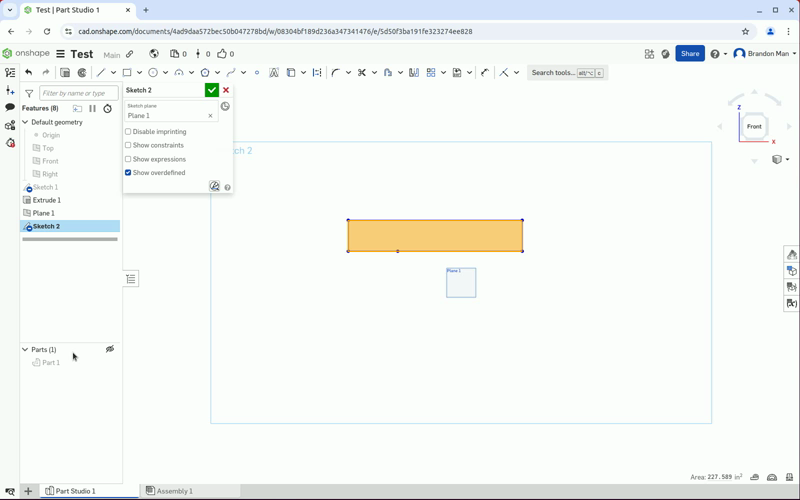
key(shift+e)
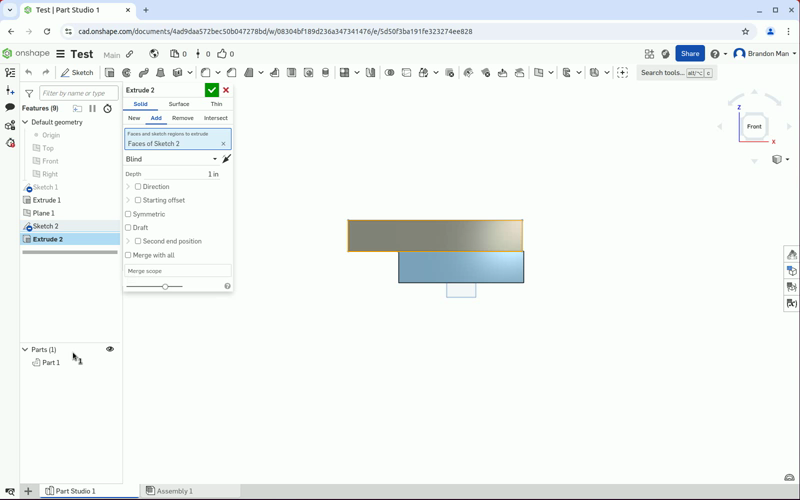
mouse_move(143, 106)
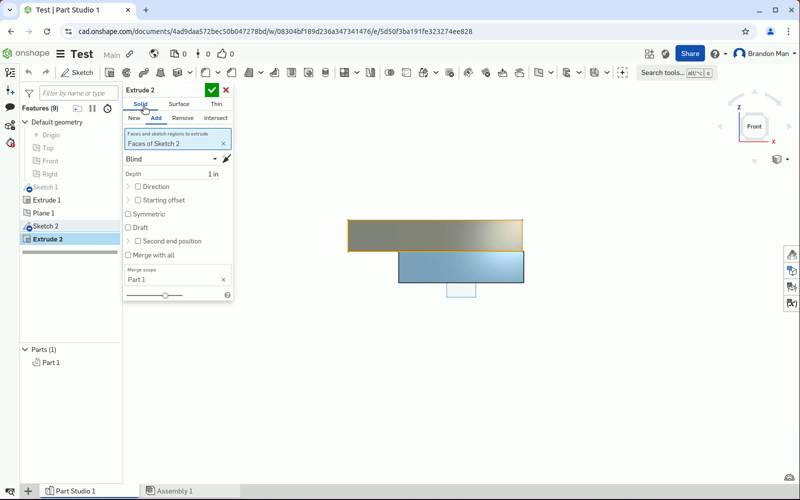
click(143, 106)
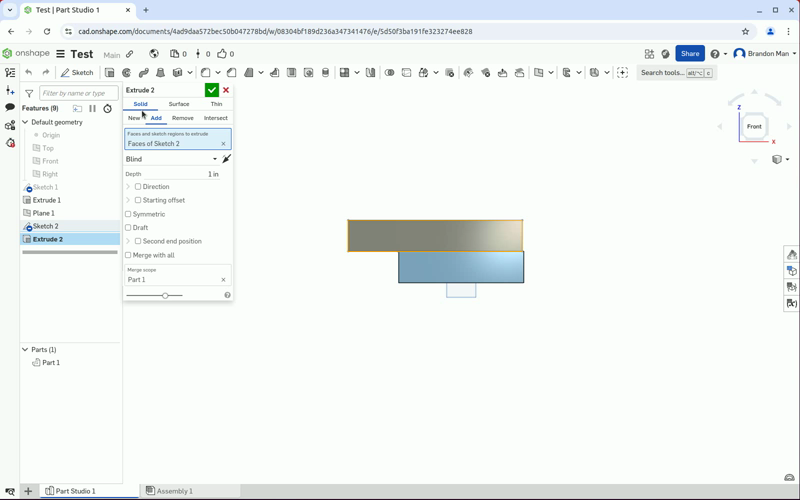
mouse_move(137, 120)
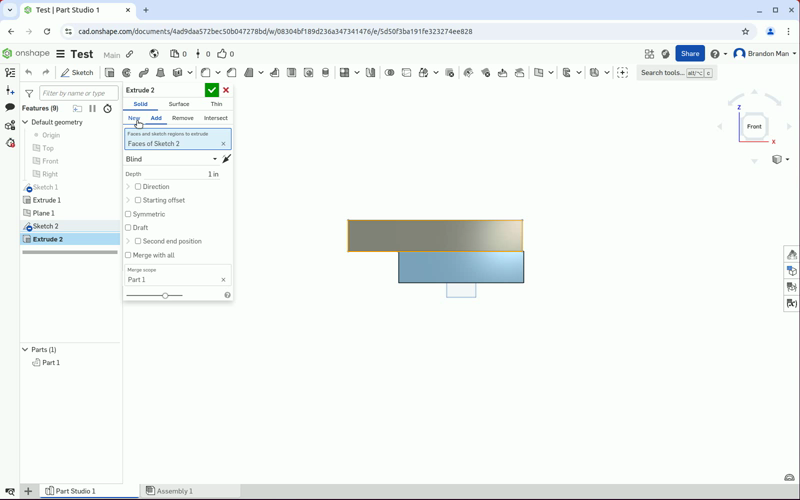
click(137, 120)
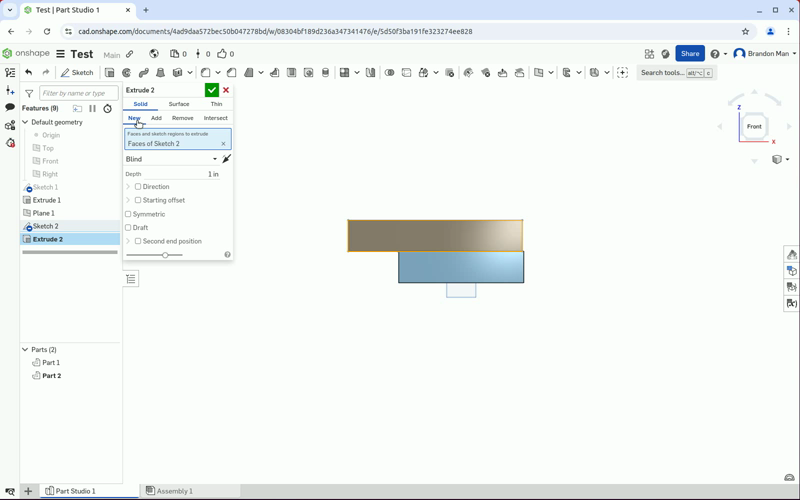
key(tab, 4)
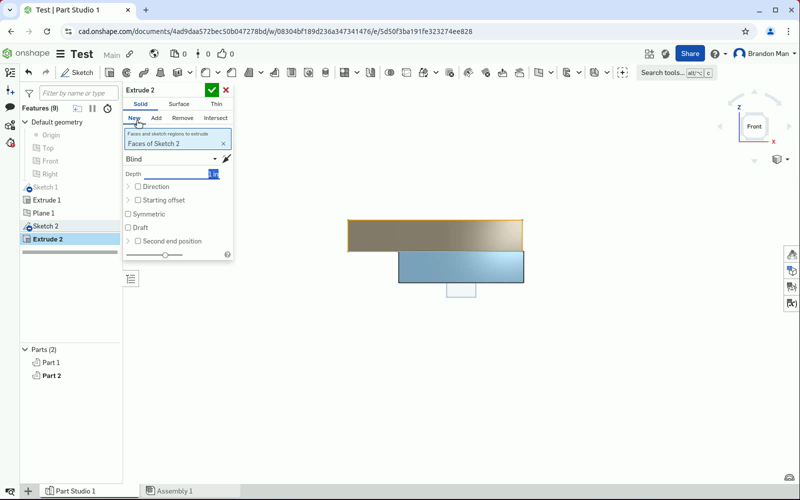
text(-17.813)
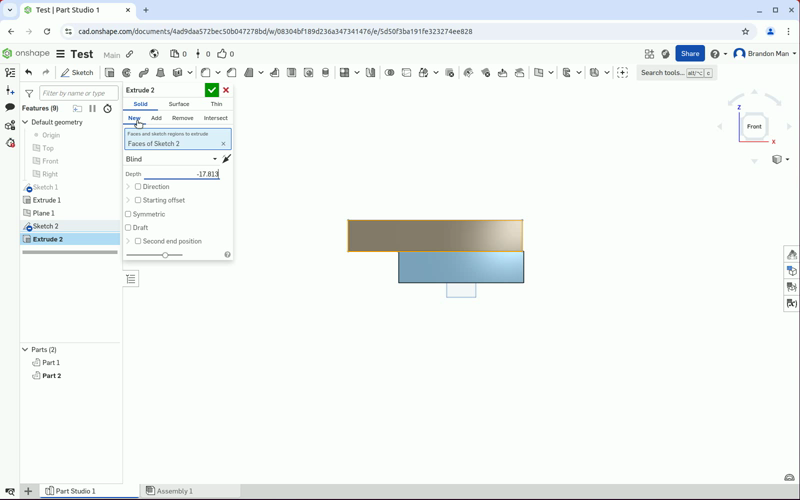
key(enter)
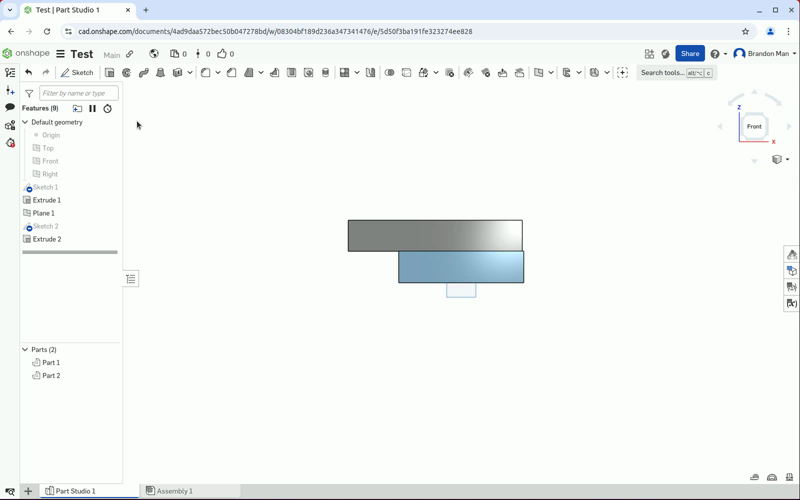
key(shift+h)
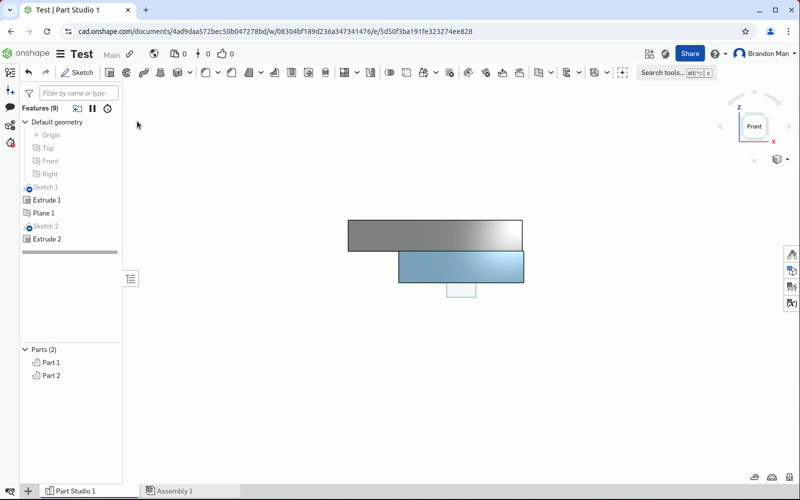
key(shift+h)
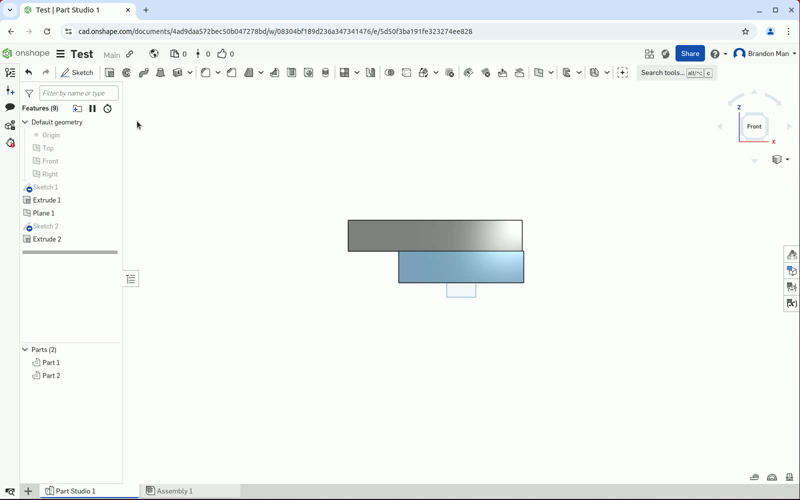
mouse_move(73, 189)
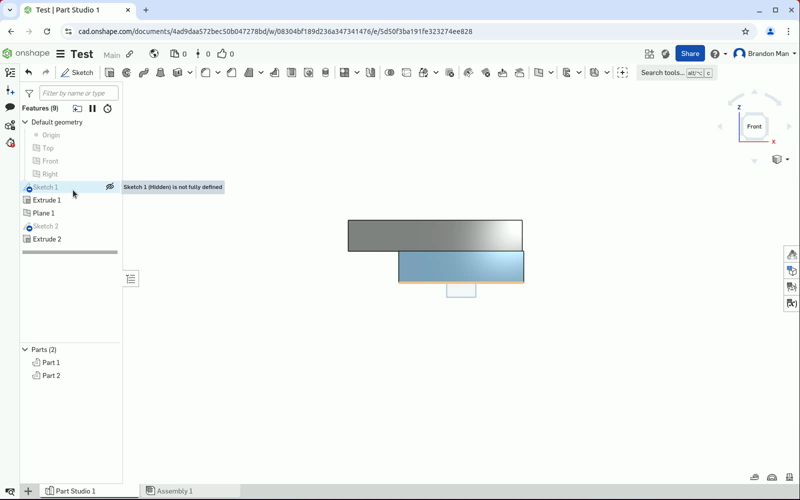
click(73, 189)
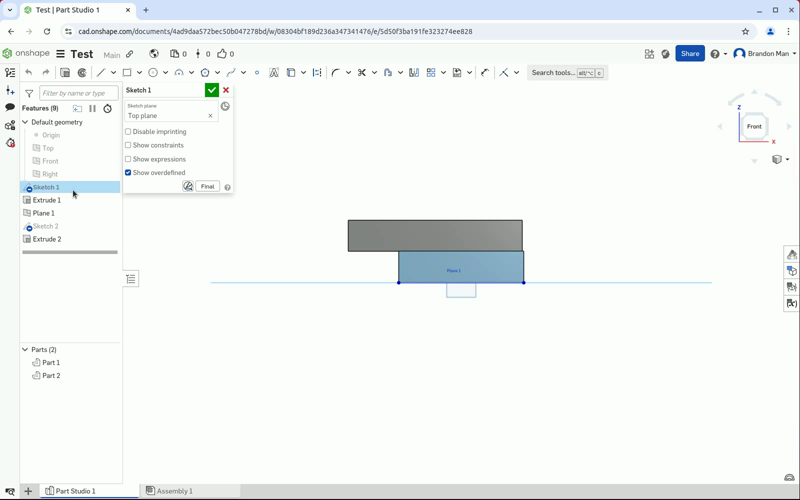
mouse_move(229, 92)
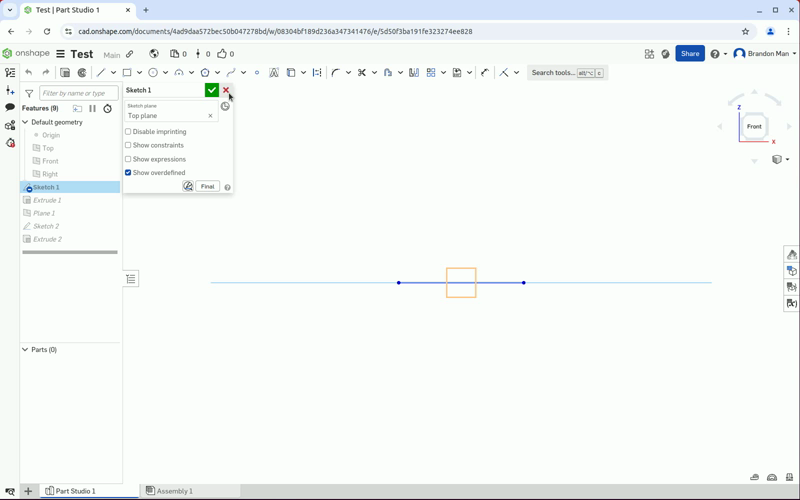
click(229, 92)
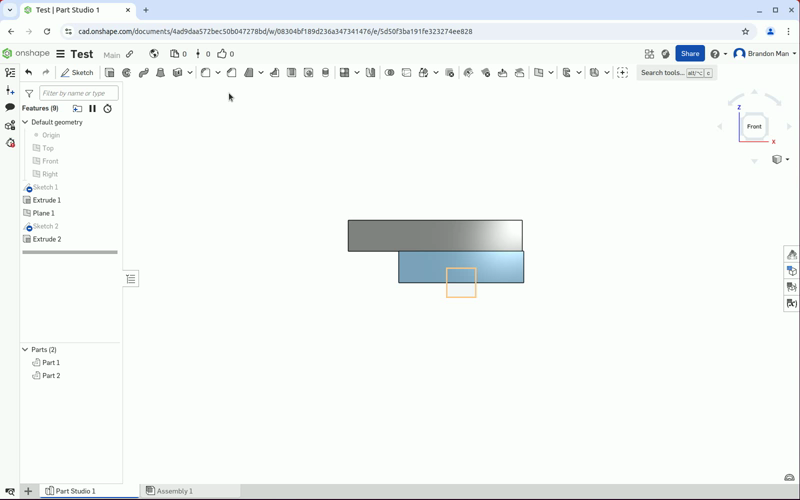
mouse_move(73, 352)
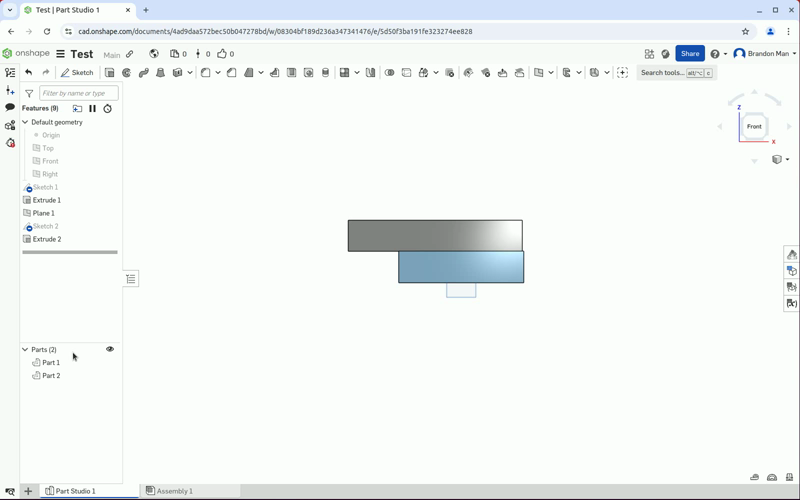
key(y)
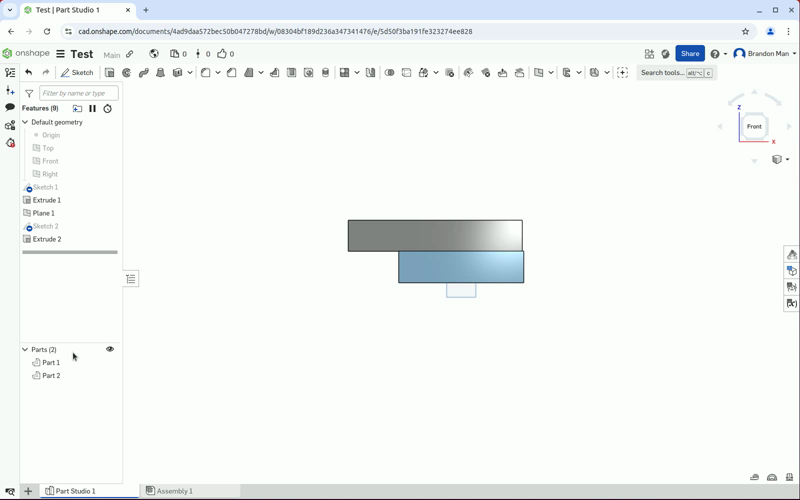
key(shift+p)
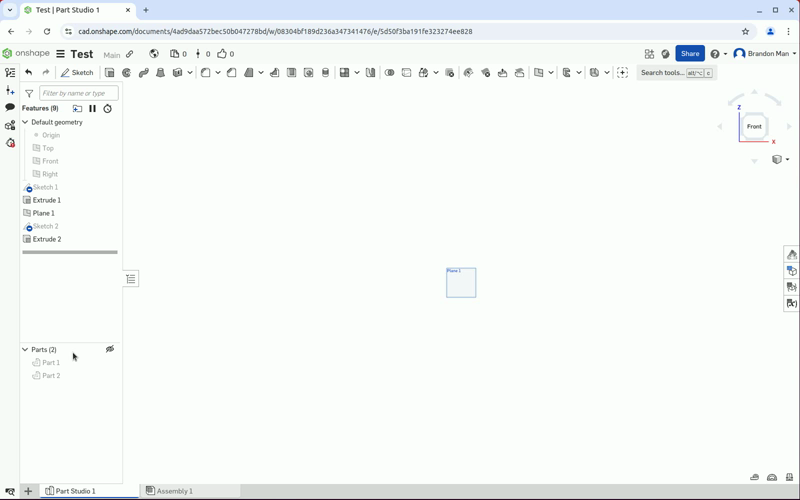
key(space)
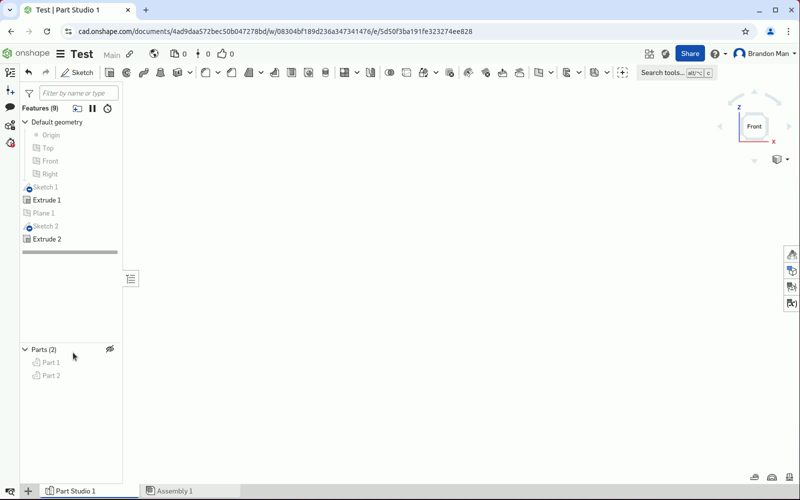
key_down(shift)
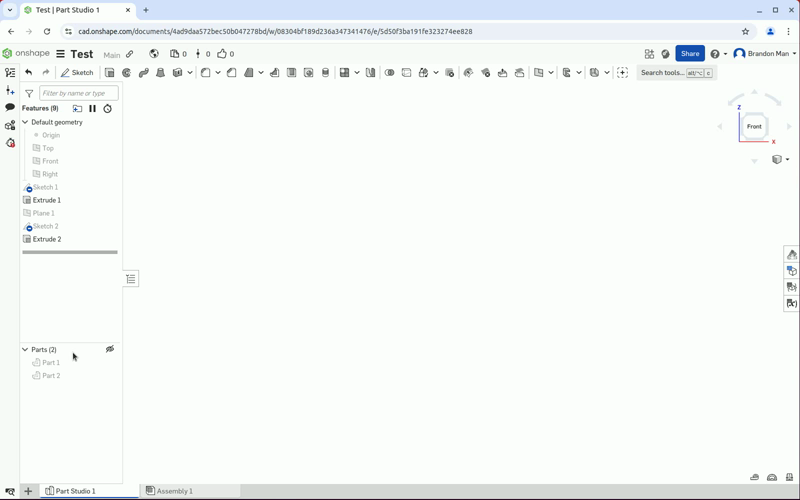
key(down)
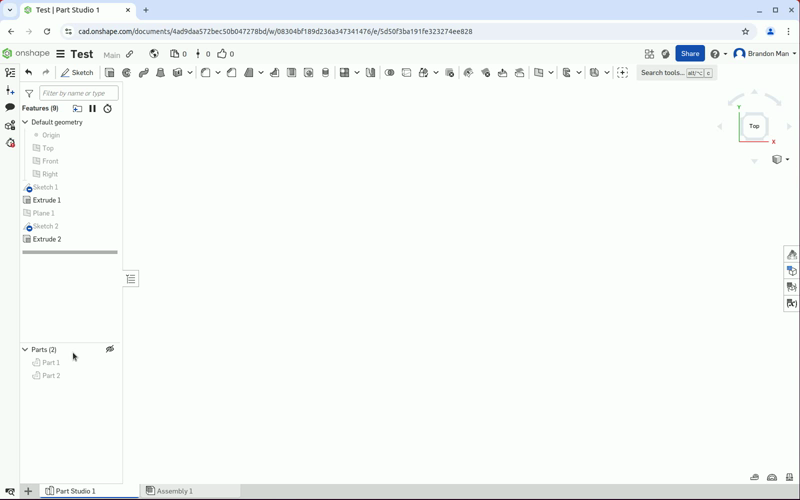
key_up(shift)
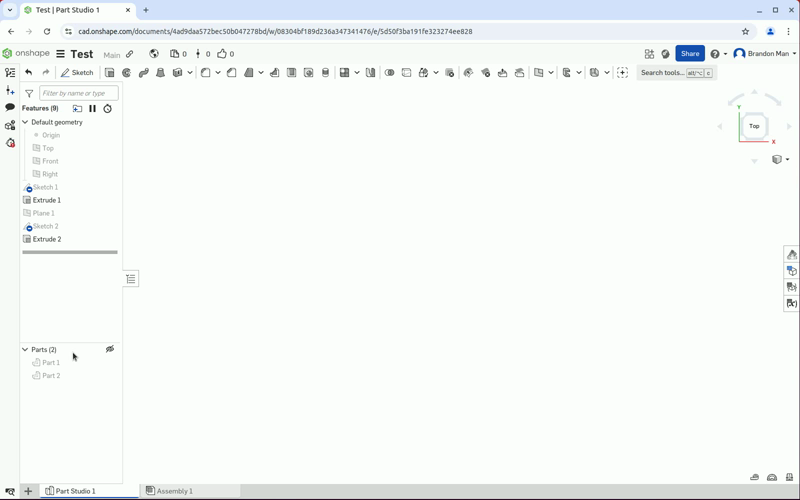
mouse_move(73, 352)
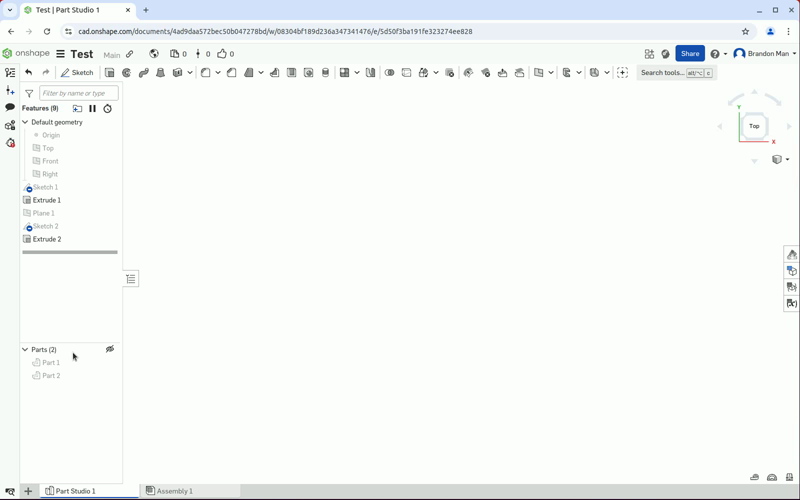
key(shift+y)
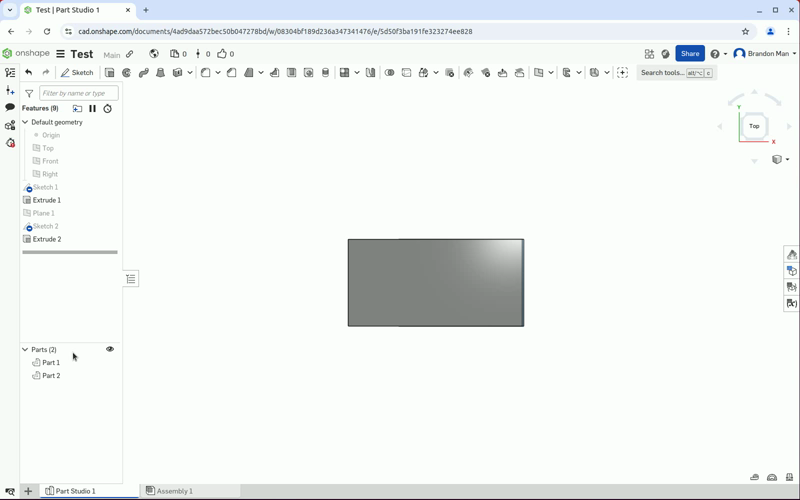
mouse_move(541, 75)
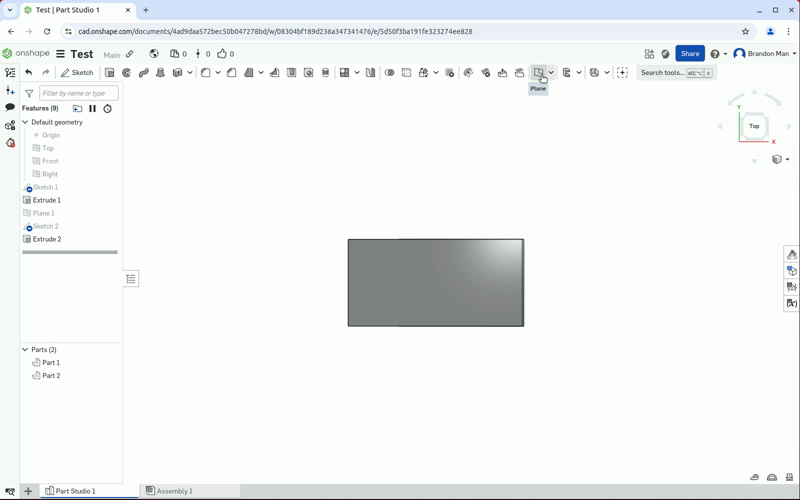
click(541, 75)
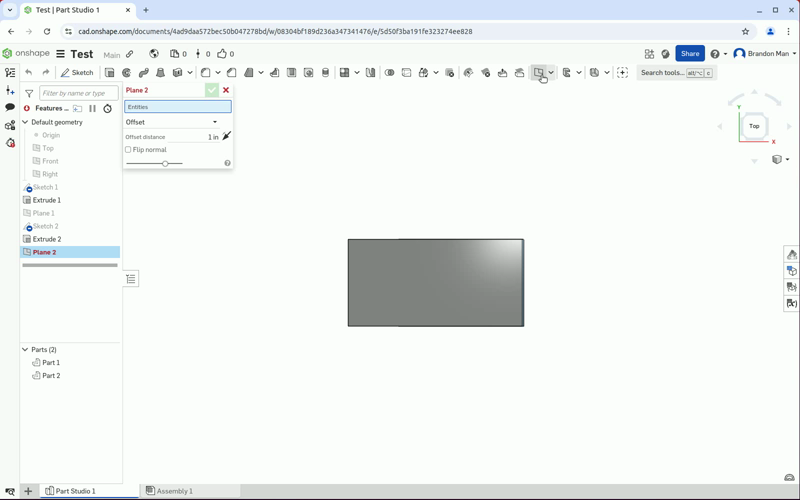
mouse_move(73, 150)
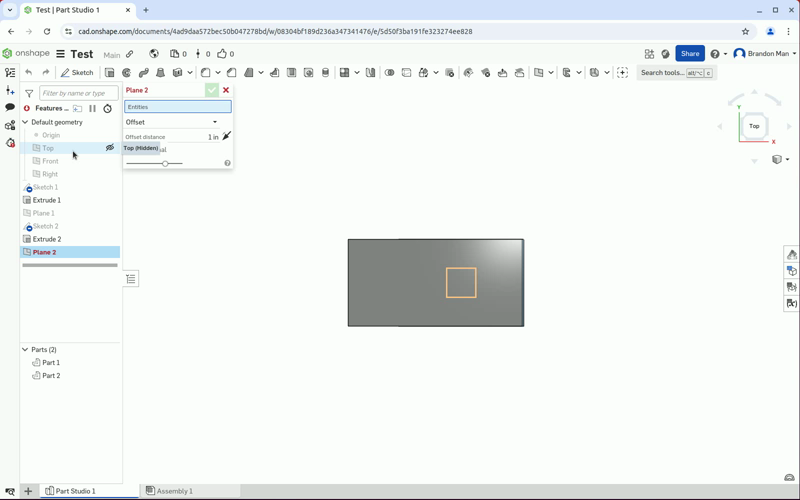
click(73, 150)
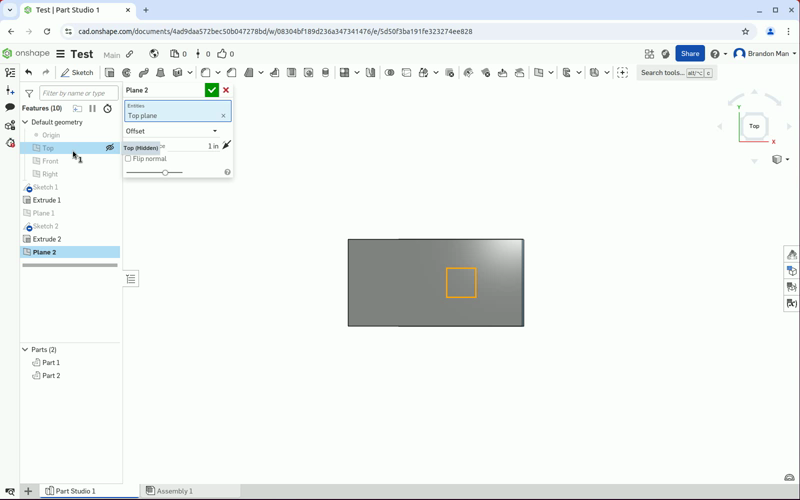
key(tab, 2)
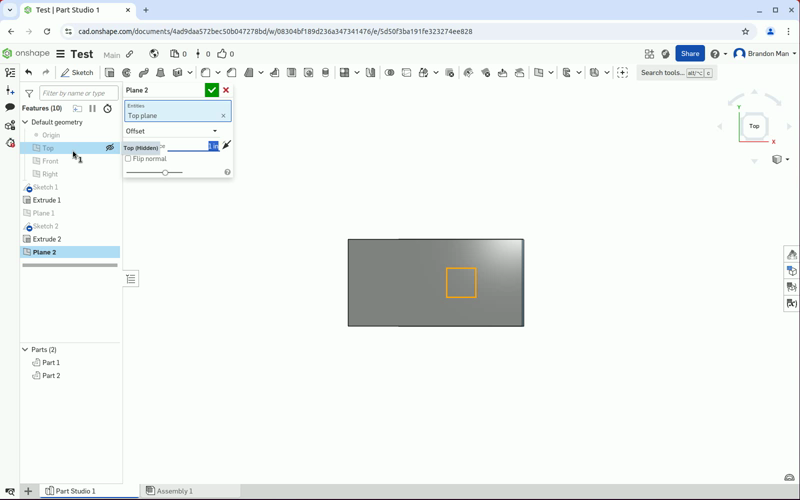
text(12.756)
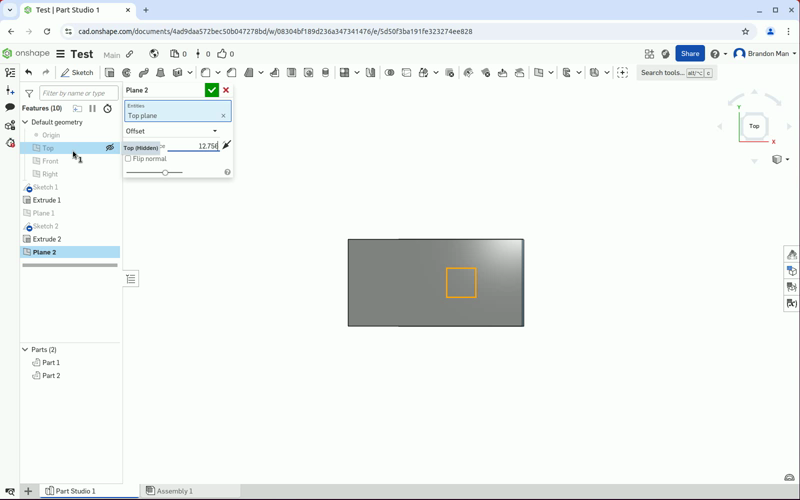
key(enter, 2)
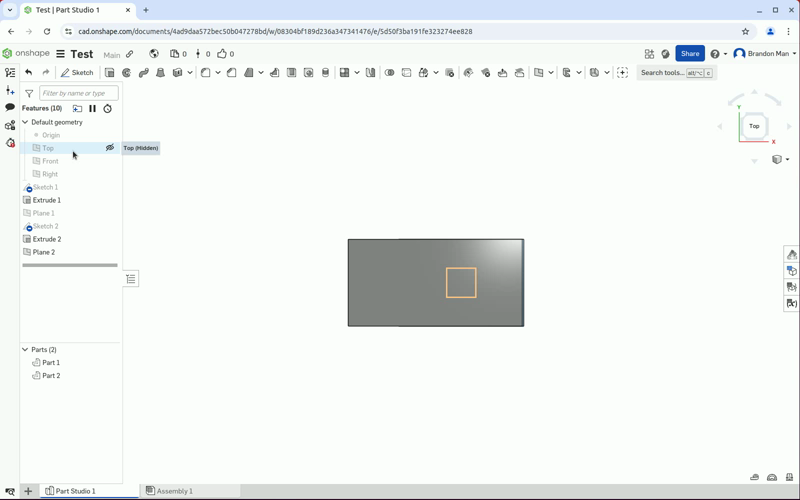
key(shift+s)
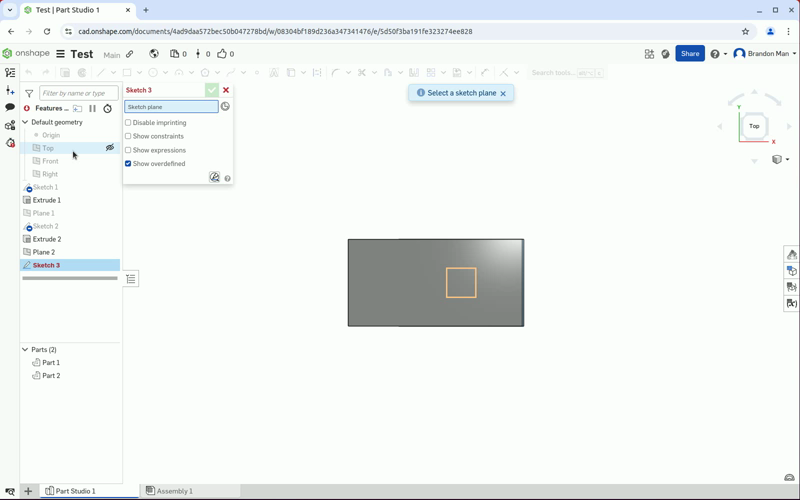
mouse_move(73, 254)
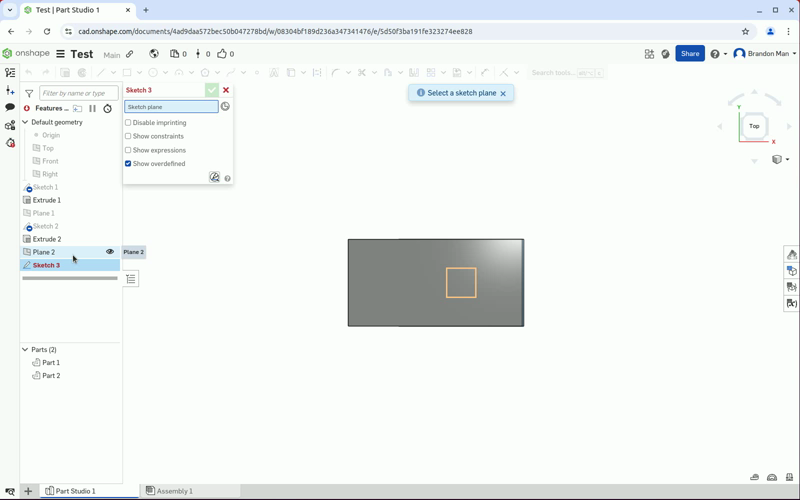
click(73, 254)
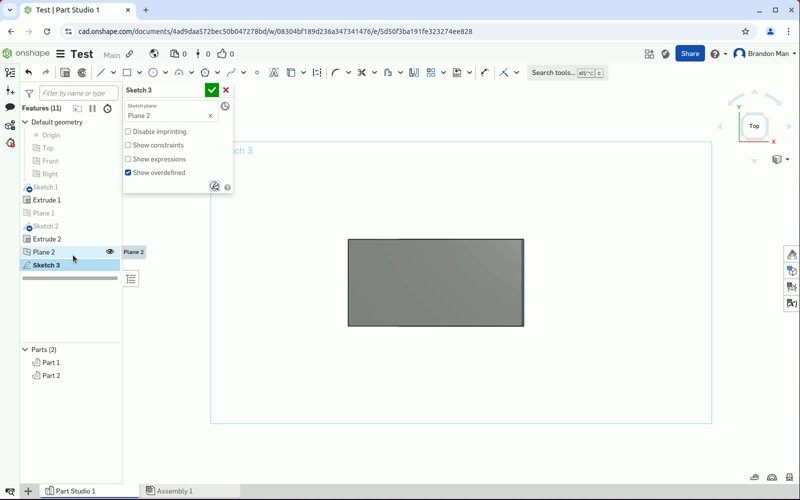
mouse_move(73, 352)
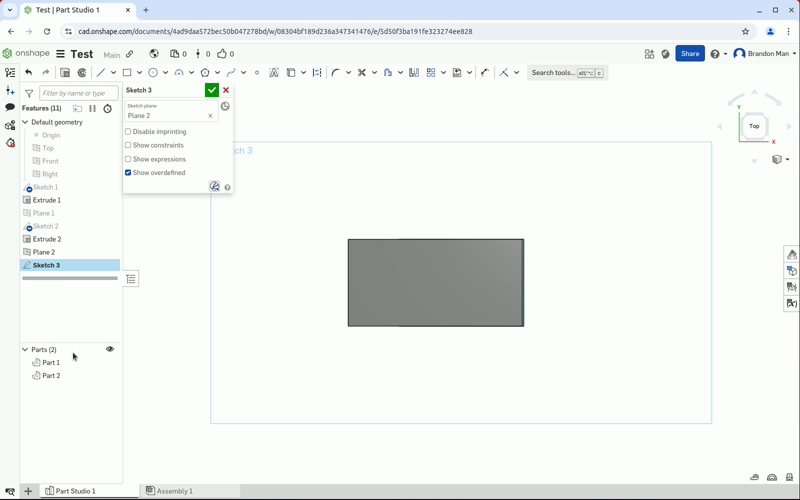
key(y)
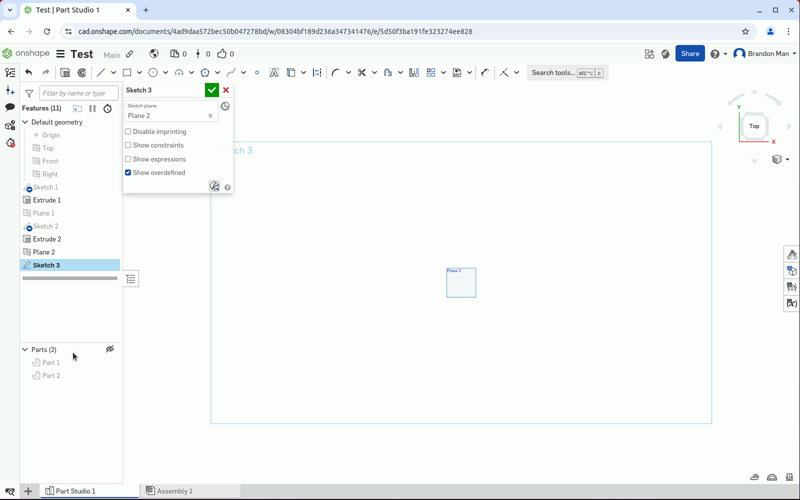
key(c)
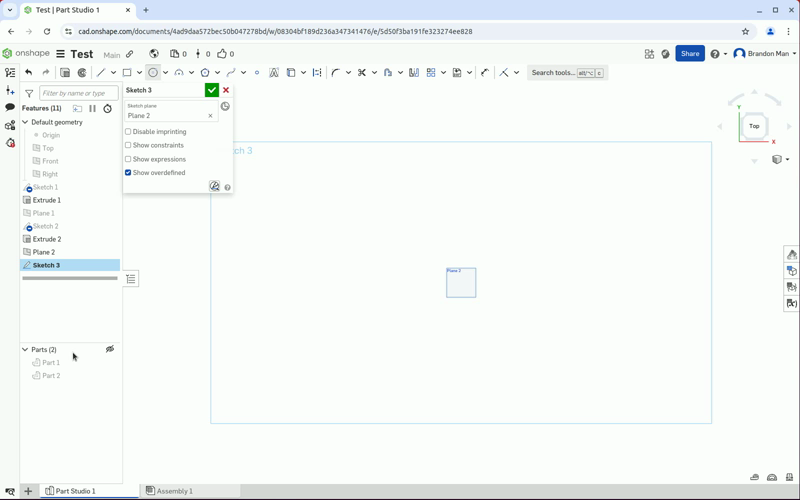
key_down(shift)
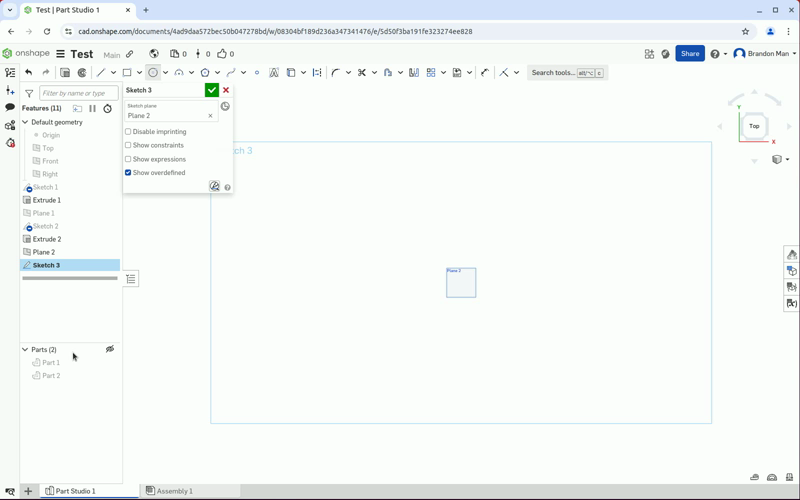
mouse_move(461, 282)
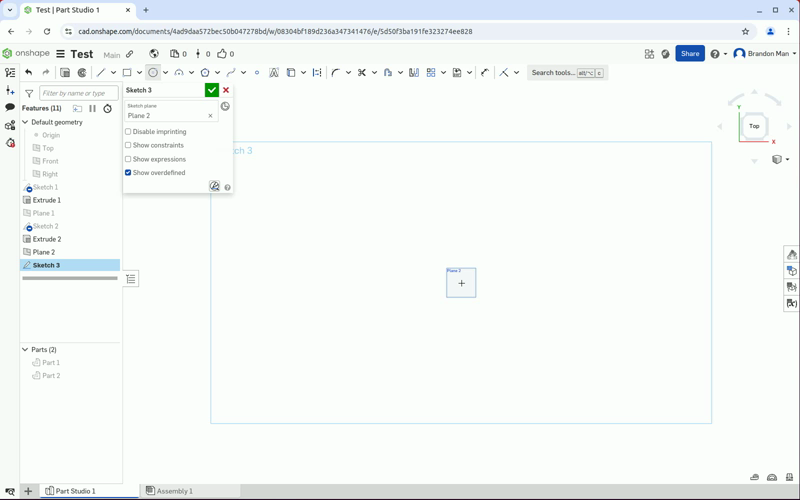
click(461, 282)
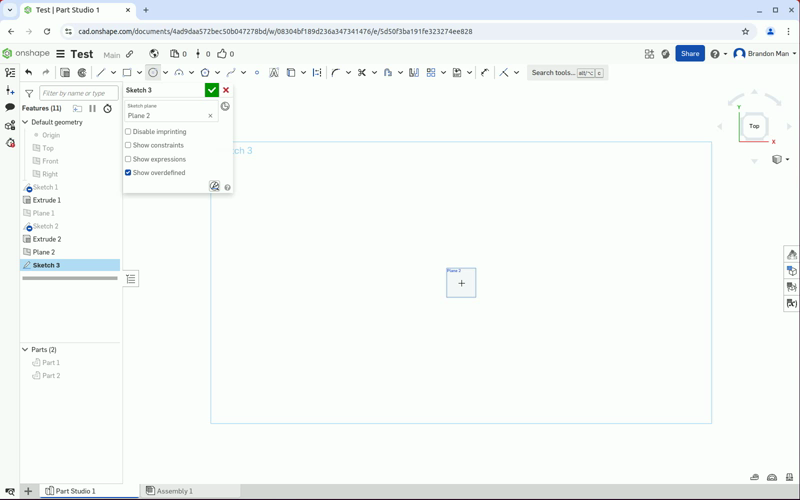
key_up(shift)
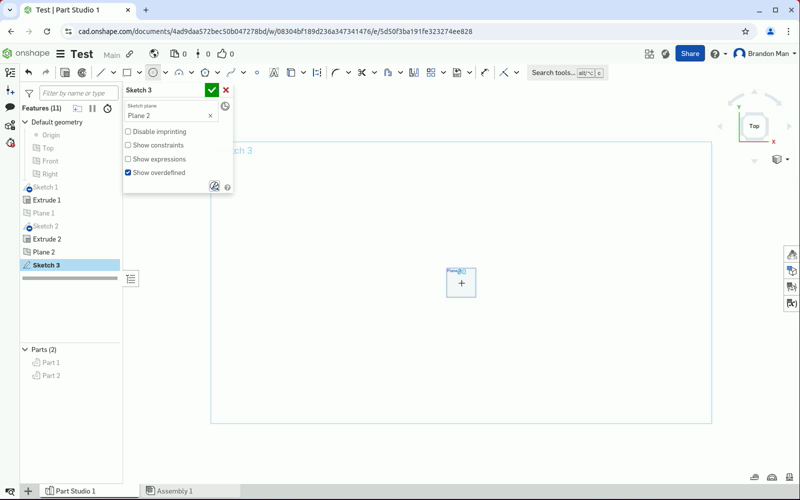
mouse_move(480, 282)
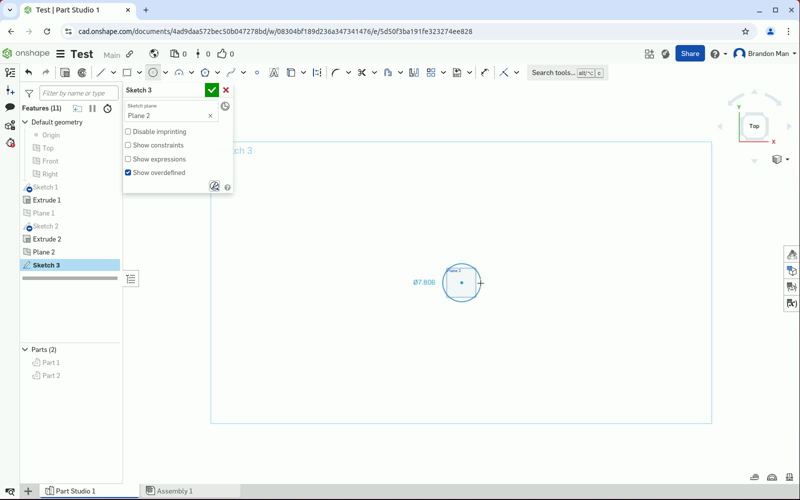
click(480, 282)
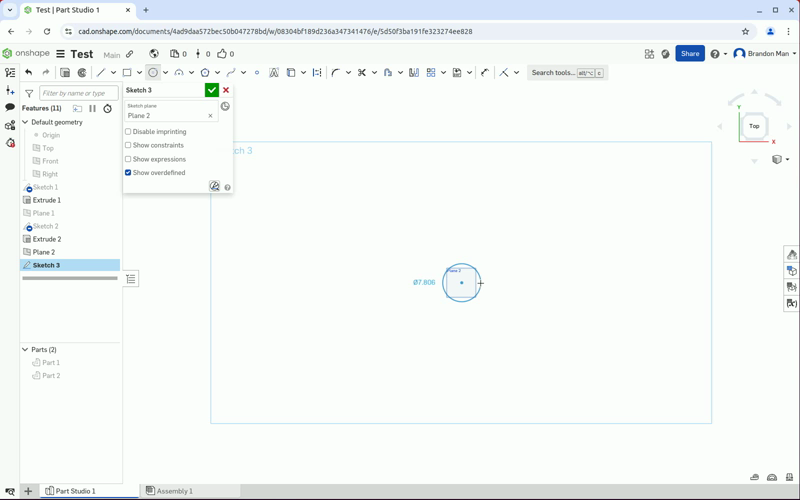
key(esc)
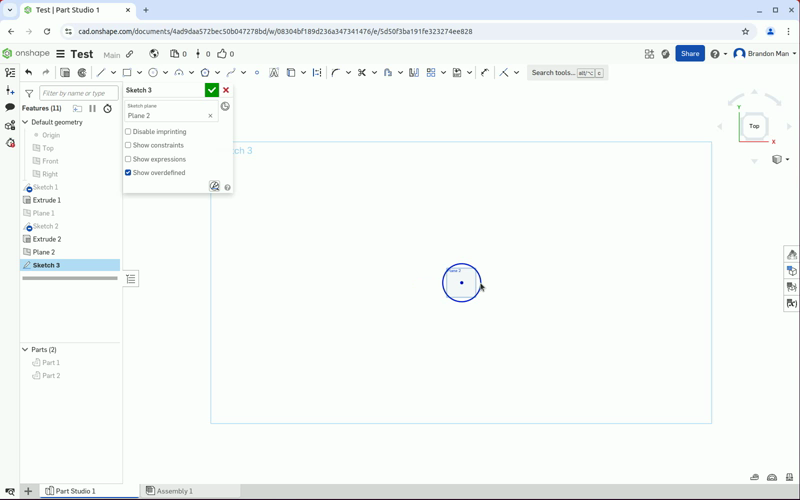
mouse_move(449, 273)
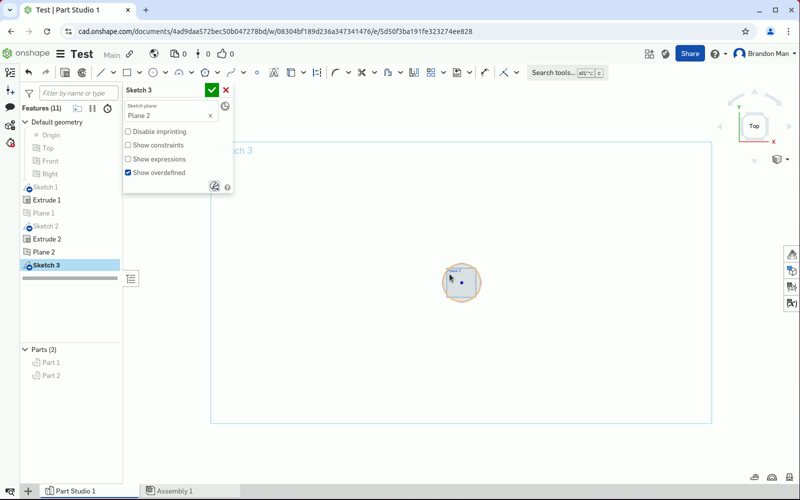
scroll(6)
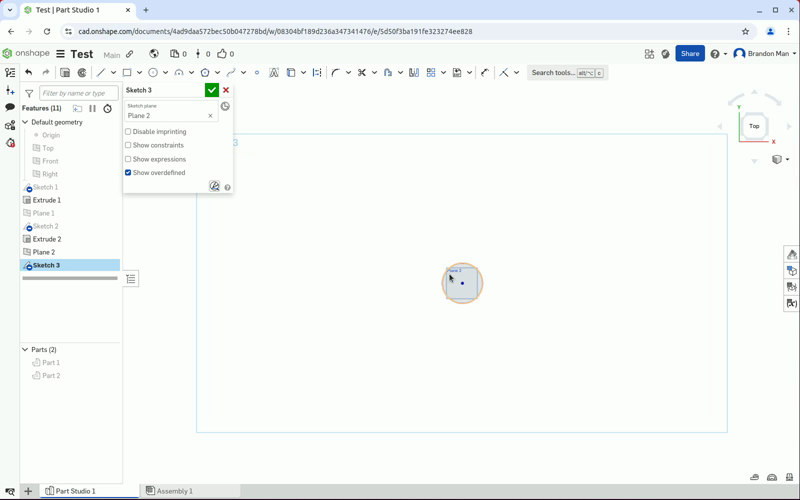
scroll(6)
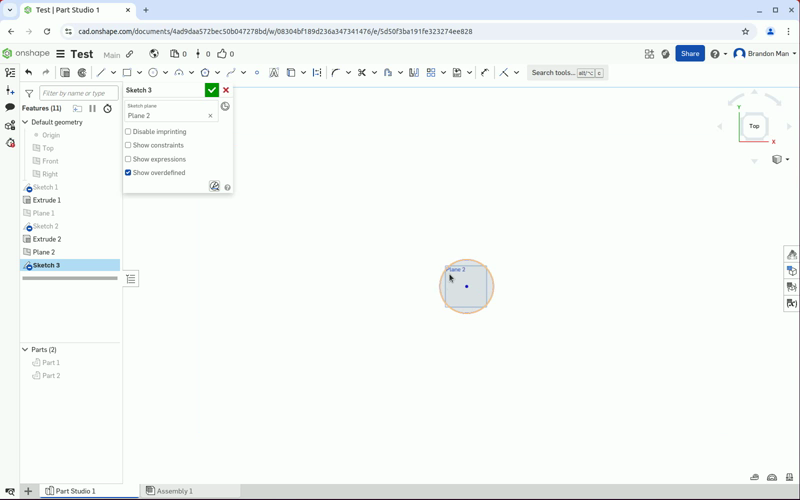
scroll(6)
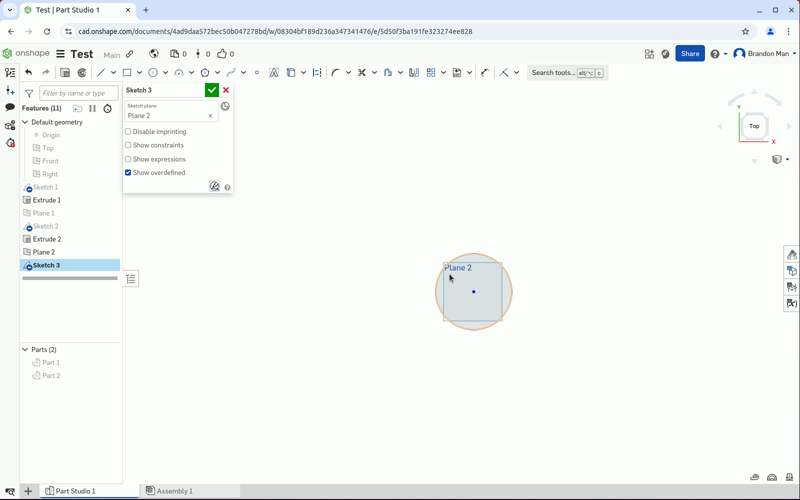
scroll(6)
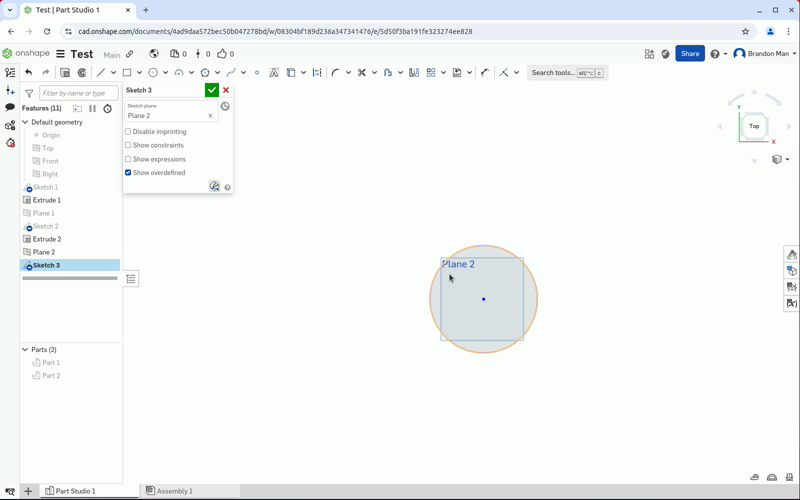
scroll(6)
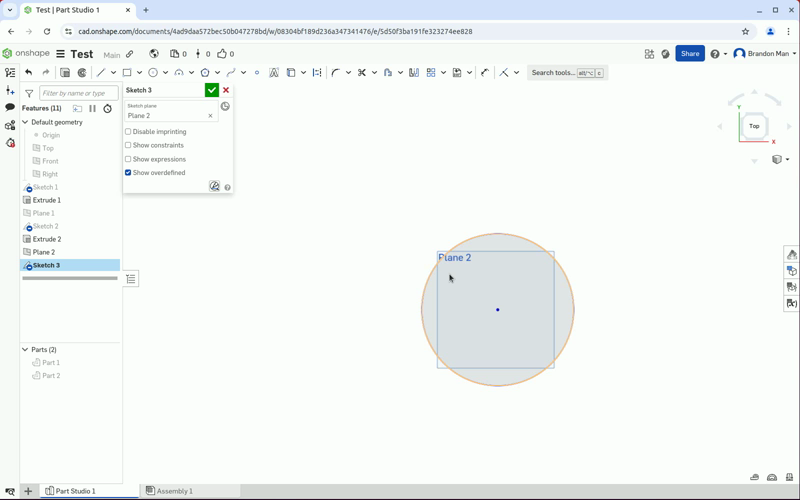
scroll(6)
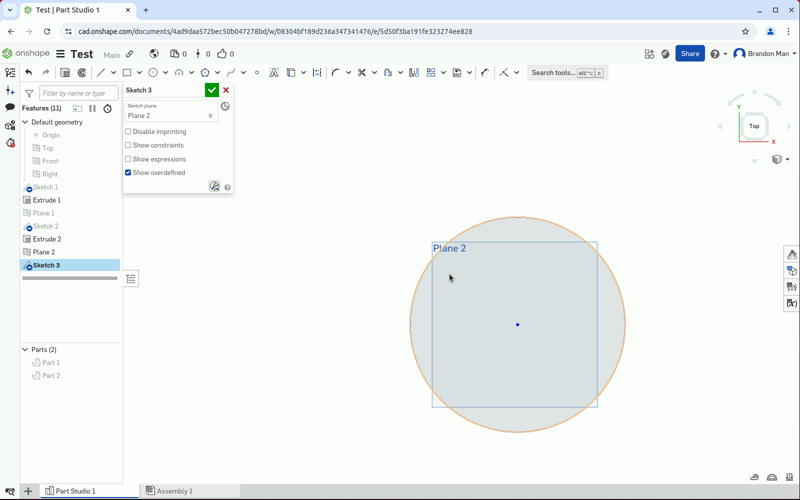
scroll(6)
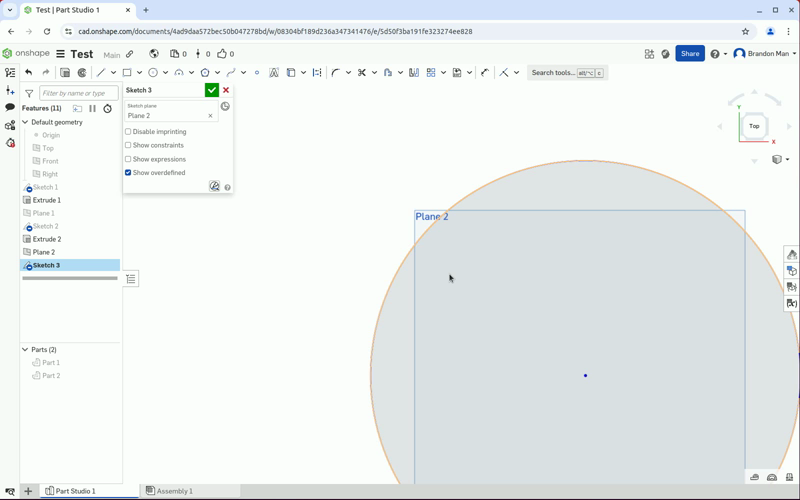
click(449, 273)
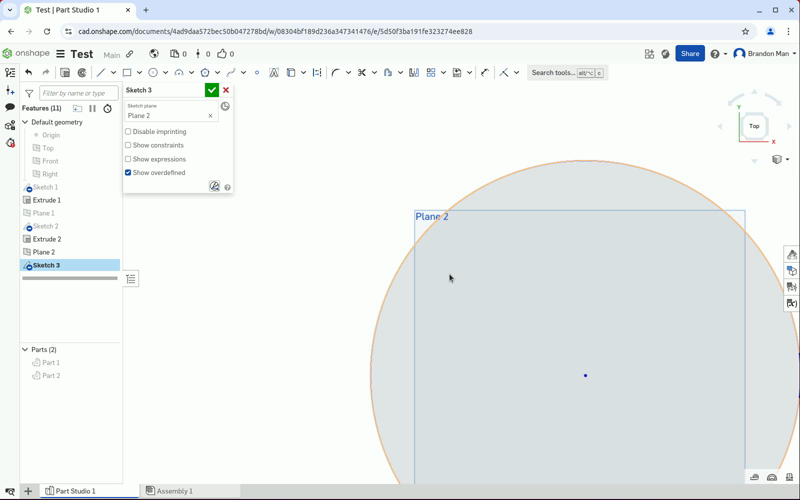
scroll(-6)
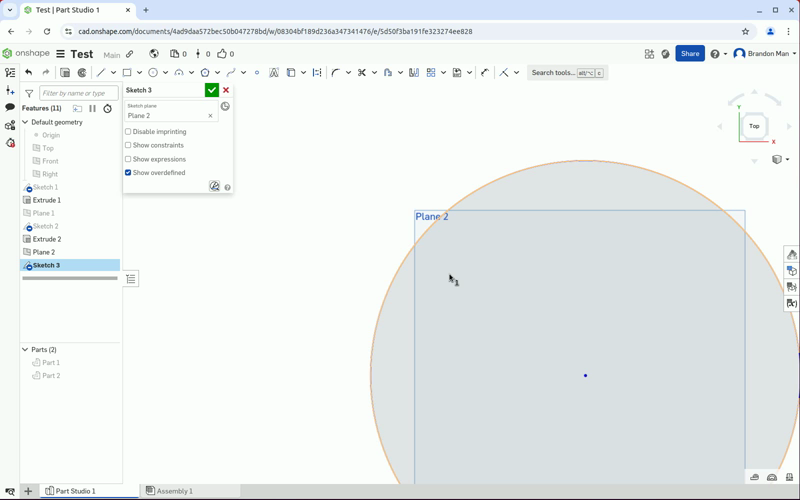
scroll(-6)
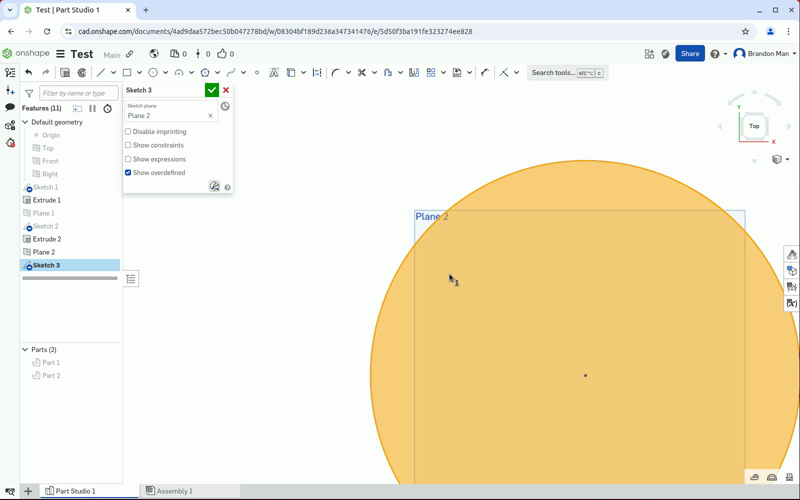
scroll(-6)
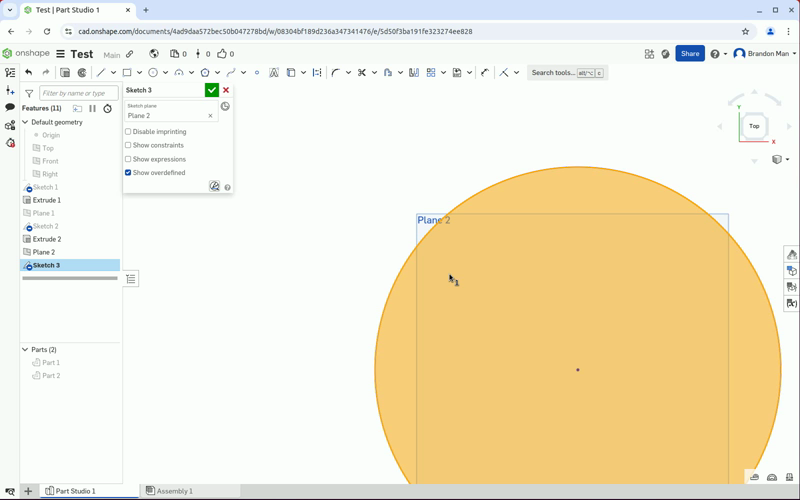
scroll(-6)
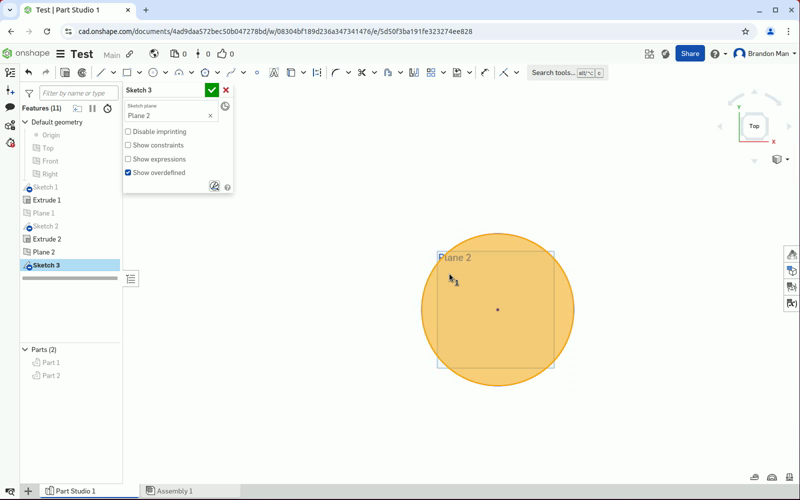
scroll(-6)
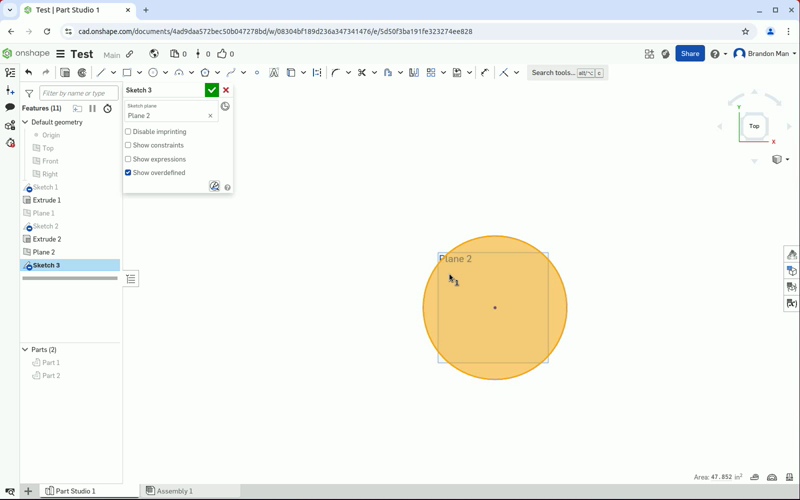
scroll(-6)
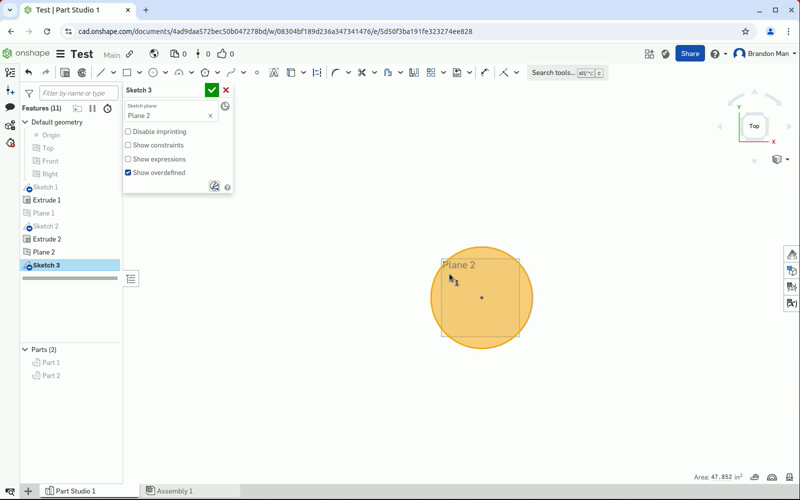
scroll(-6)
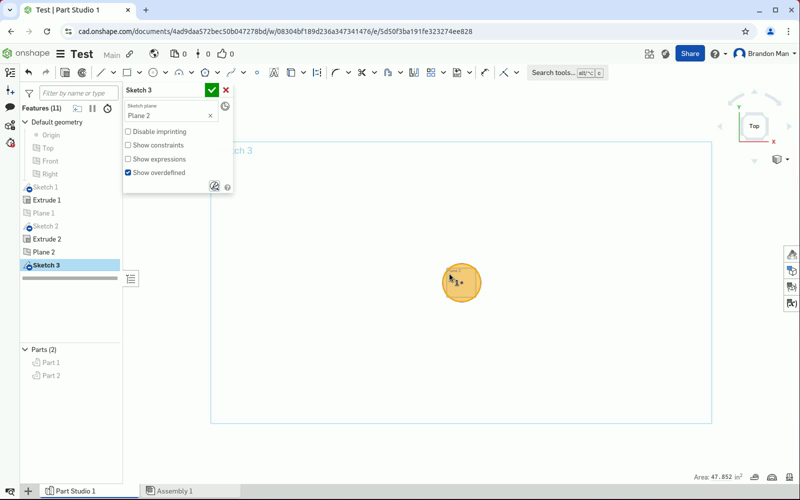
mouse_move(73, 352)
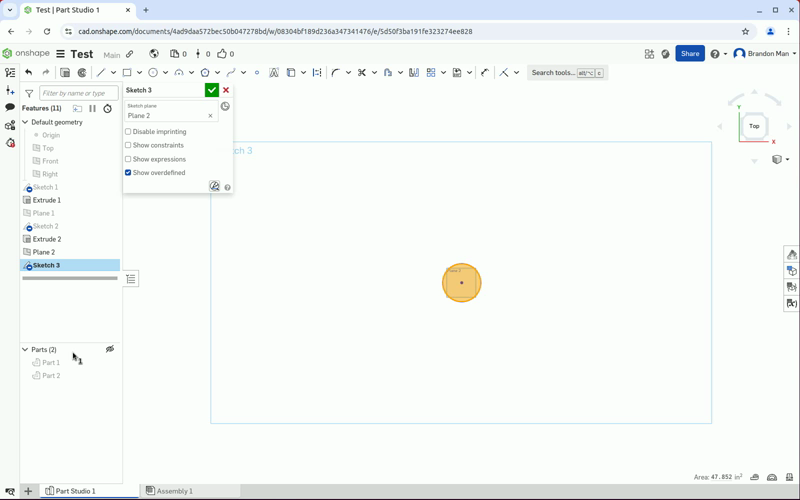
key(shift+y)
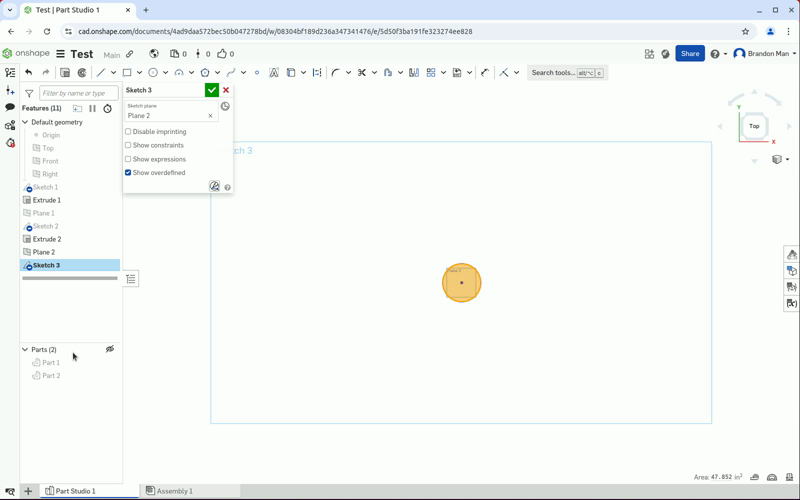
key(shift+e)
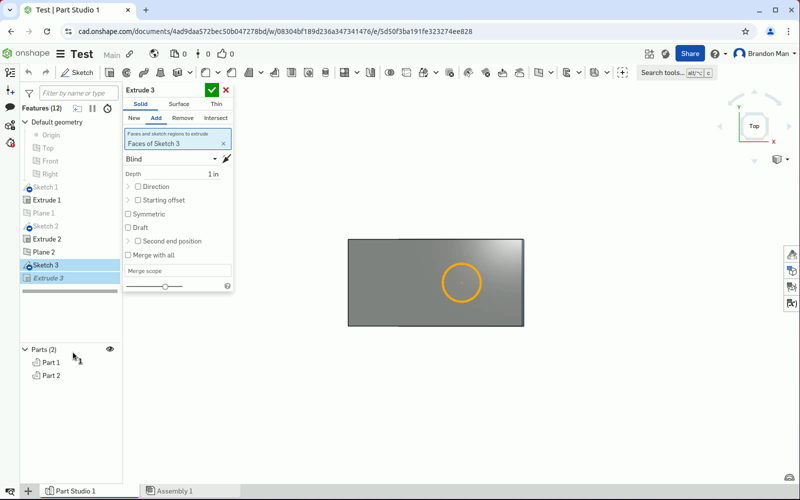
mouse_move(143, 106)
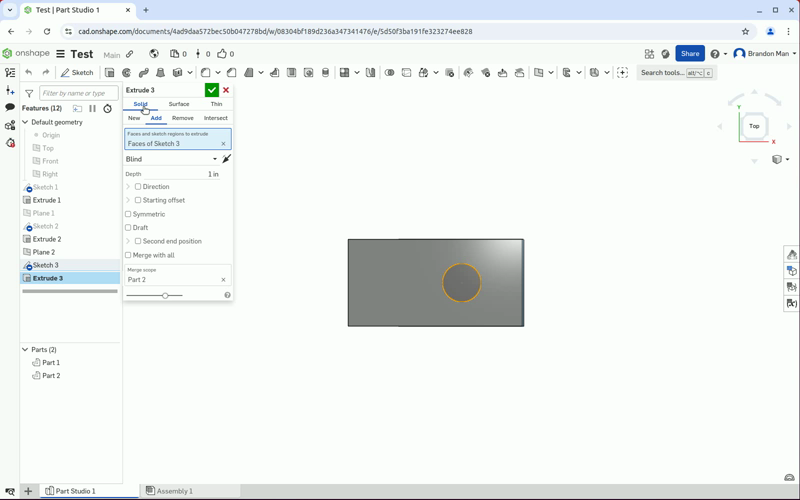
click(143, 106)
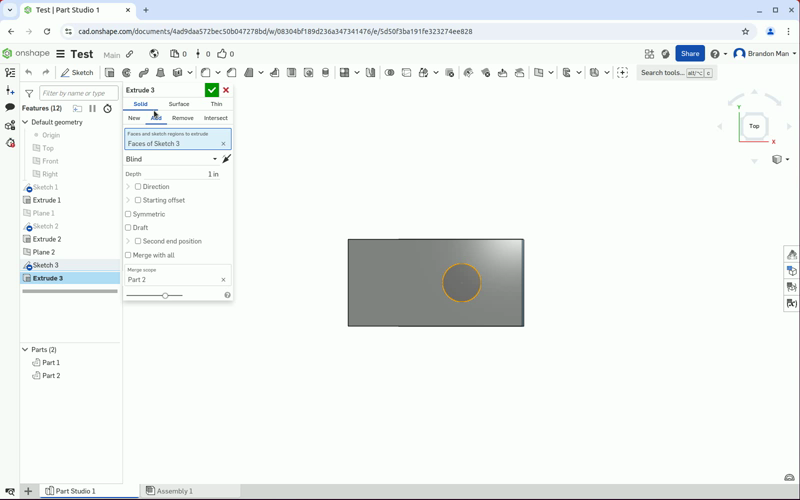
mouse_move(186, 120)
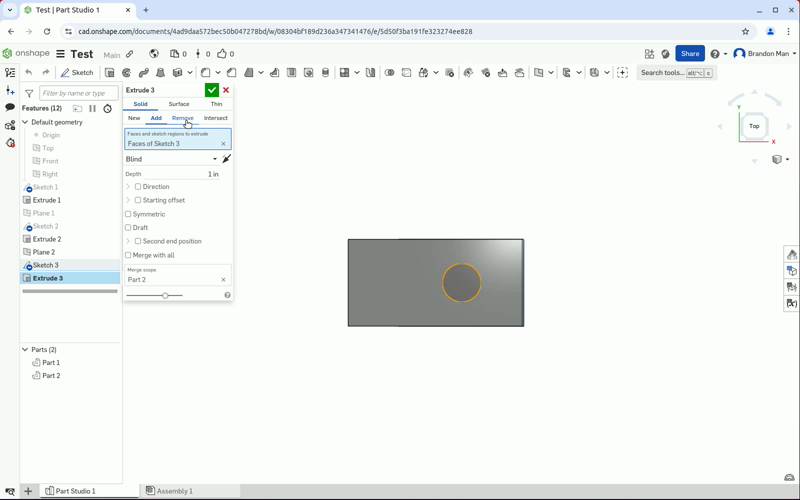
click(186, 120)
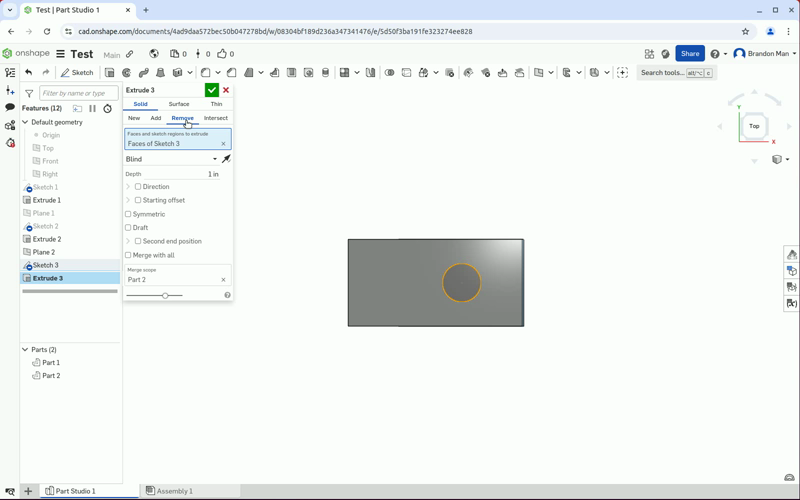
key(tab, 4)
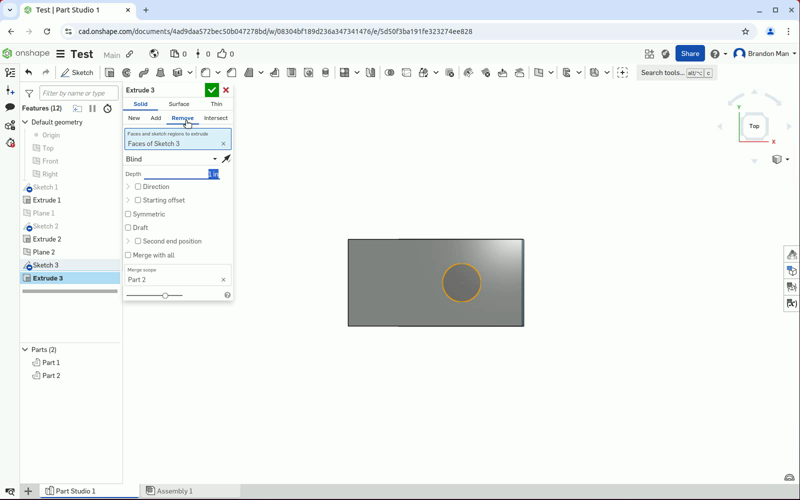
text(30.811)
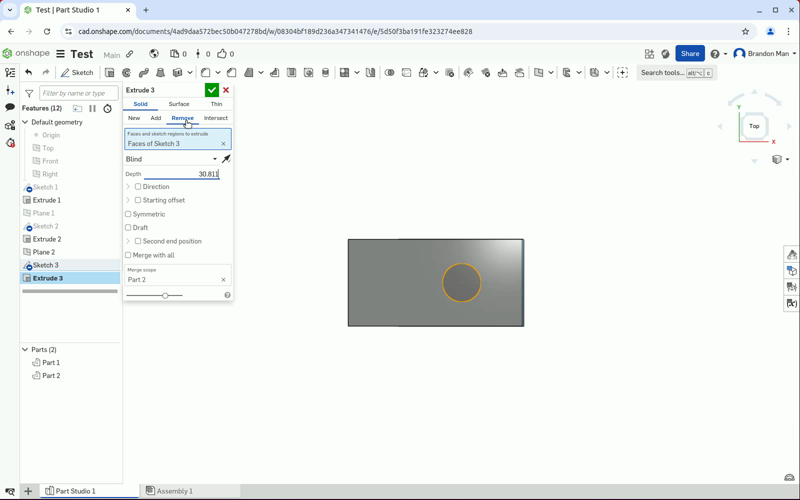
key(tab, 6)
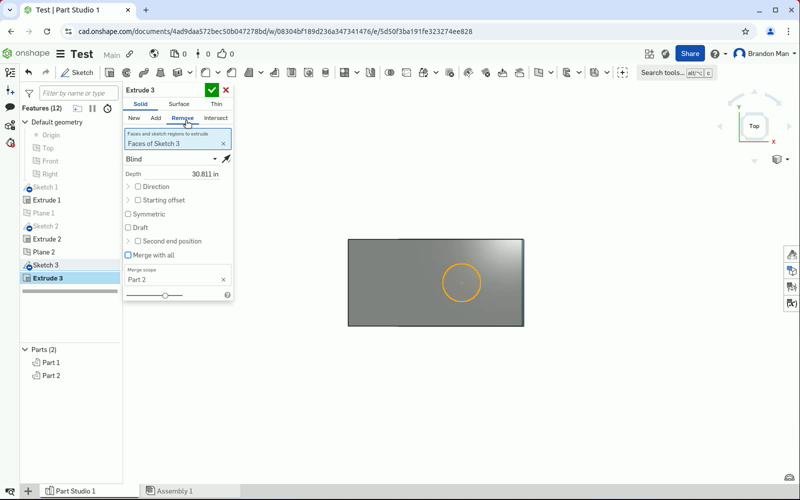
key(space)
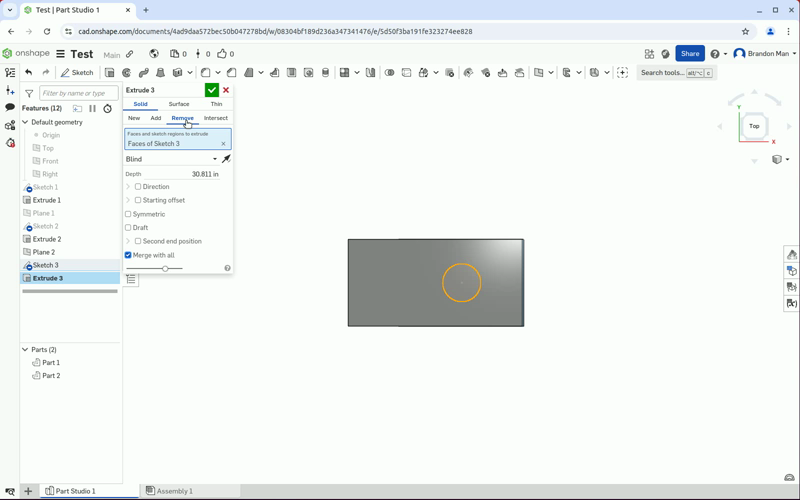
key(enter)
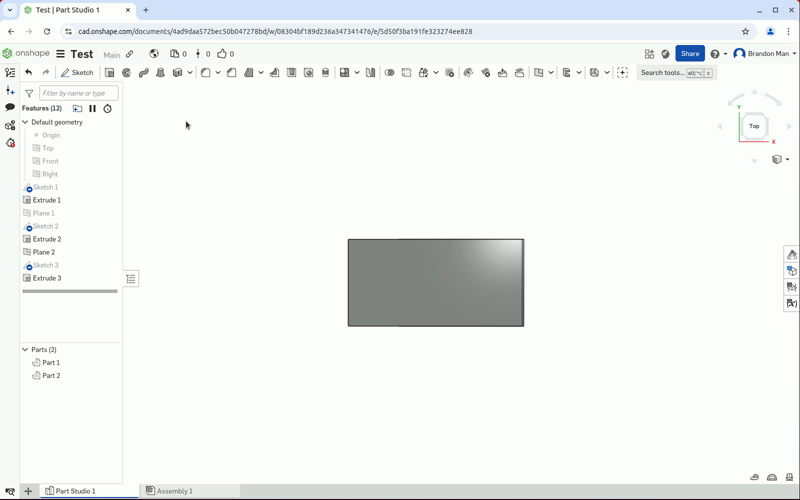
key(shift+h)
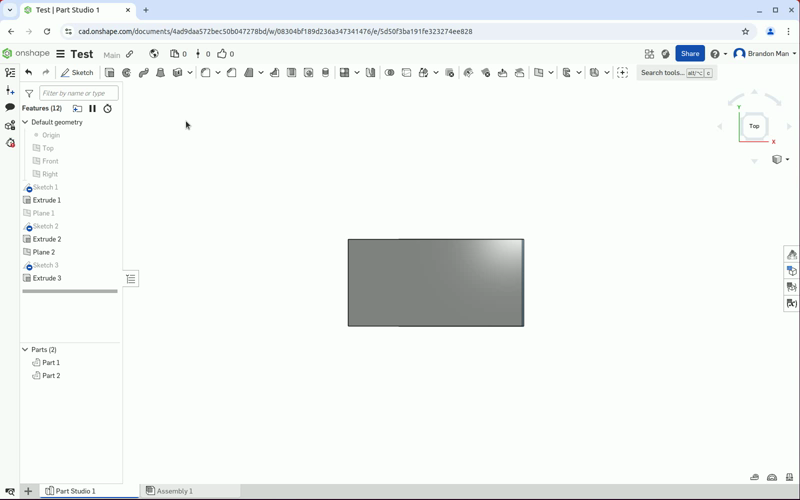
key(shift+h)
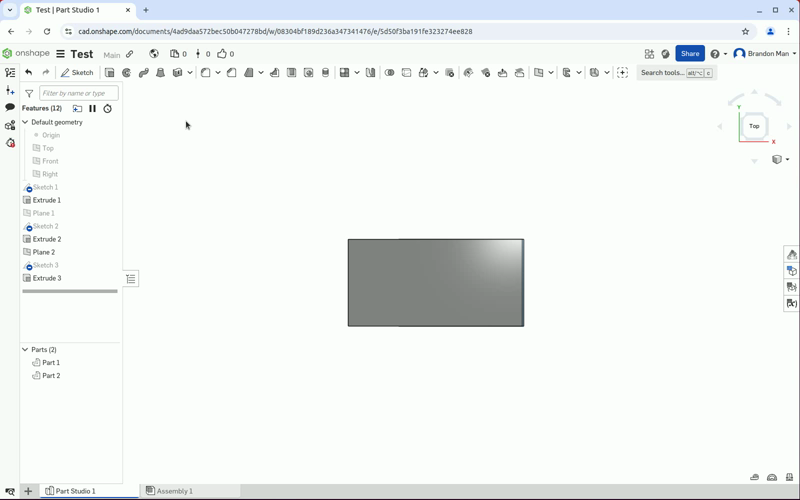
mouse_move(73, 189)
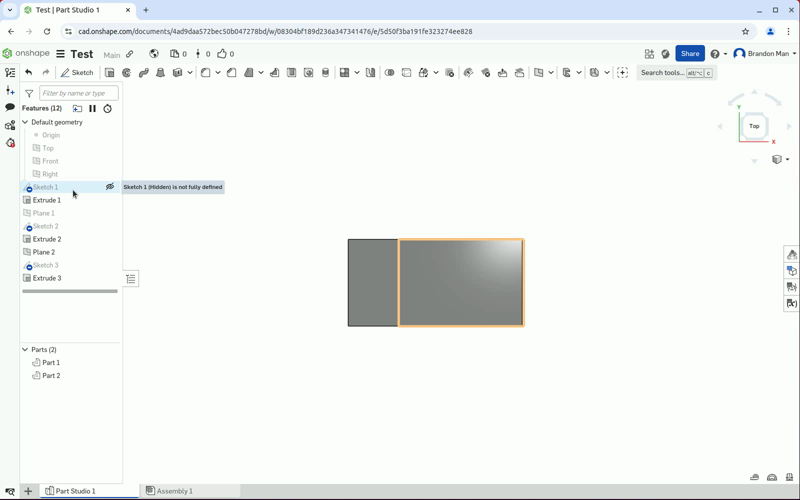
click(73, 189)
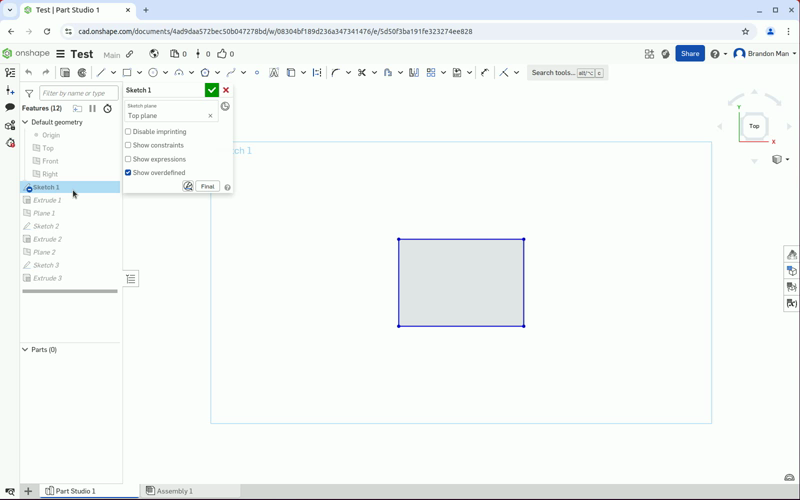
mouse_move(229, 92)
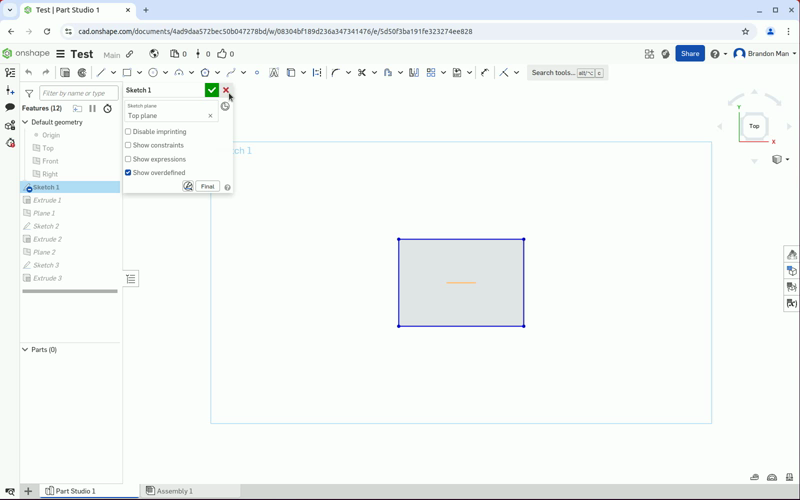
click(229, 92)
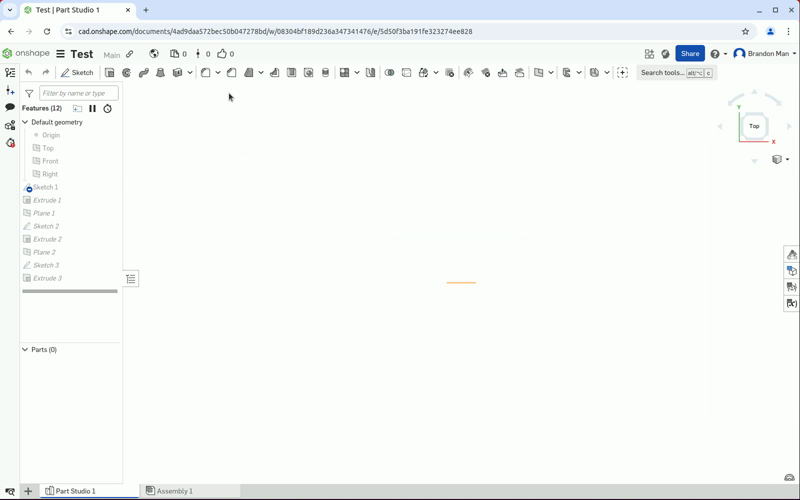
key(shift+s)
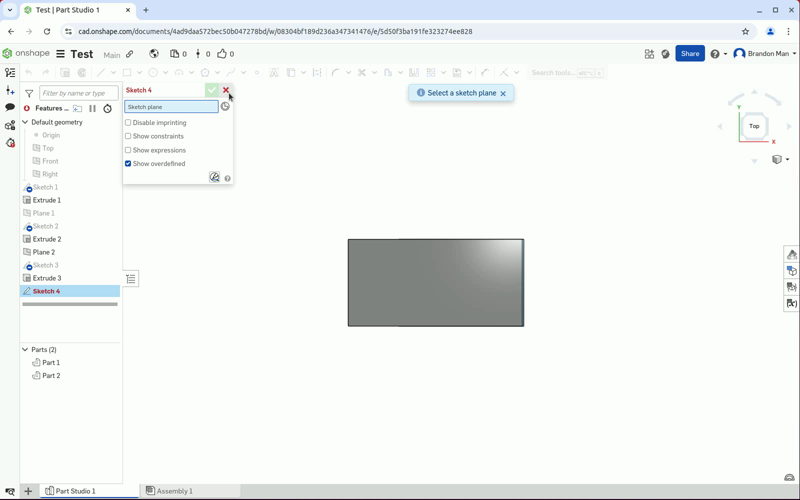
mouse_move(73, 254)
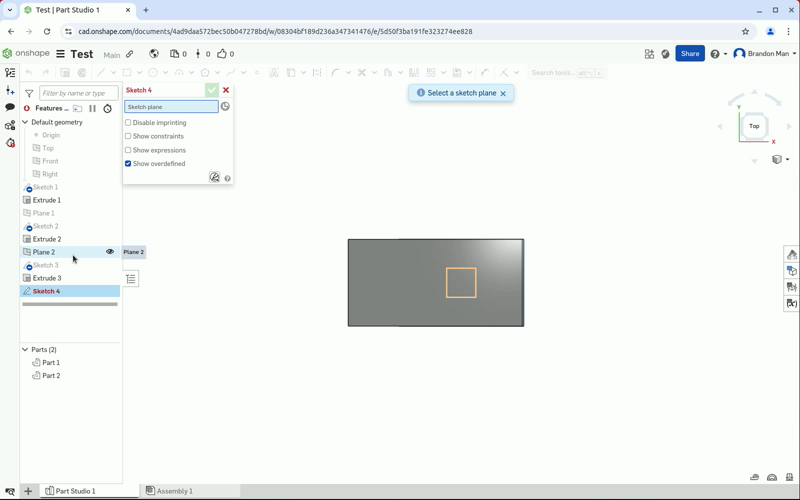
click(73, 254)
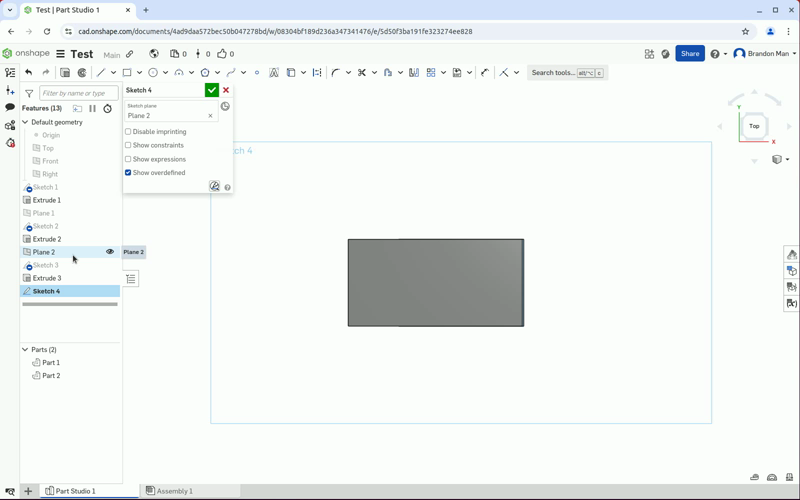
mouse_move(73, 352)
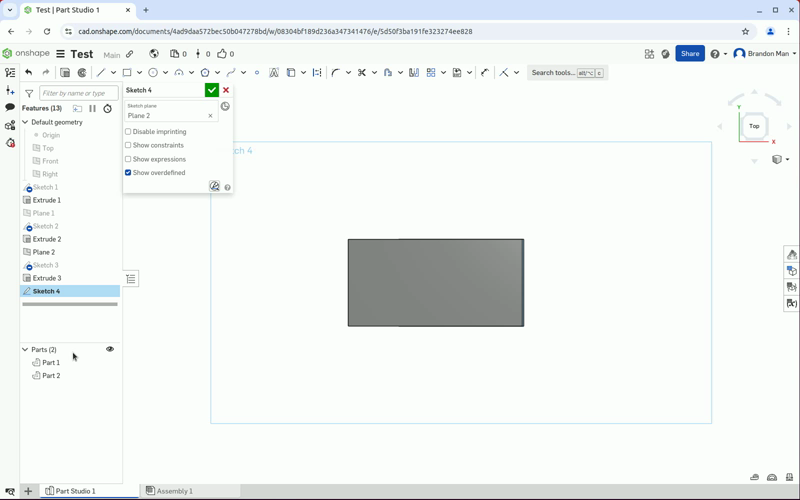
key(y)
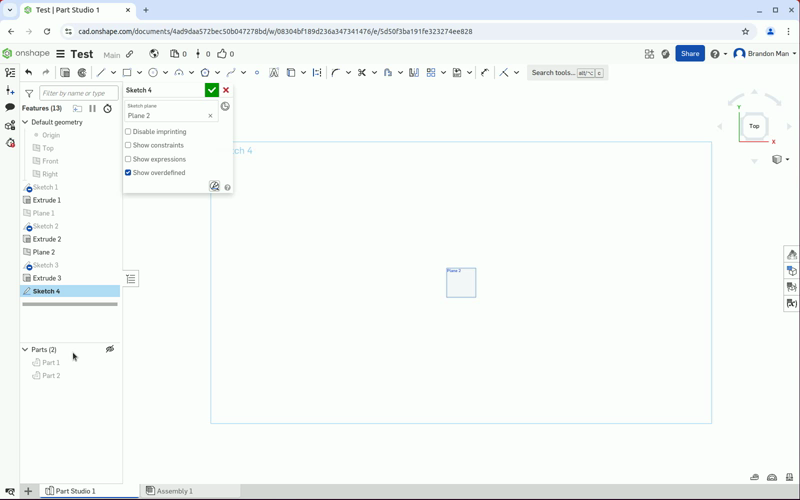
key(c)
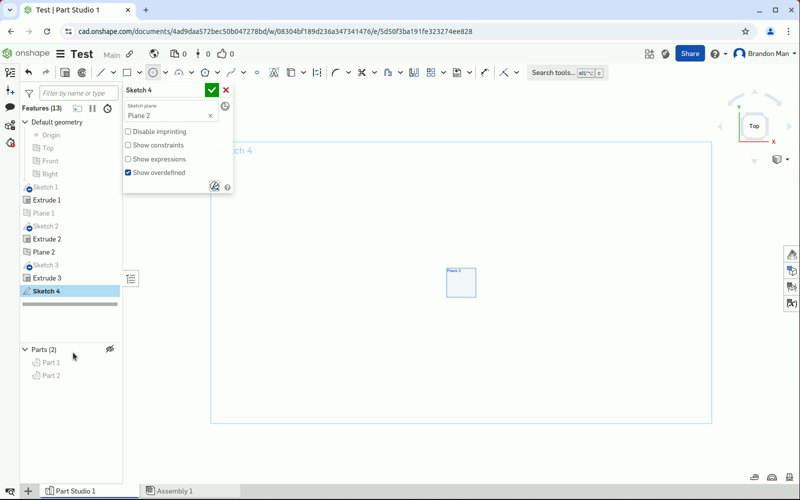
key_down(shift)
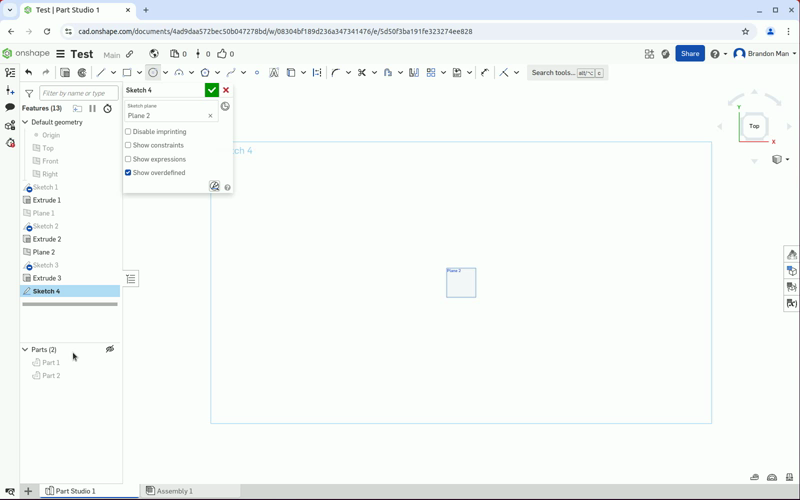
mouse_move(461, 282)
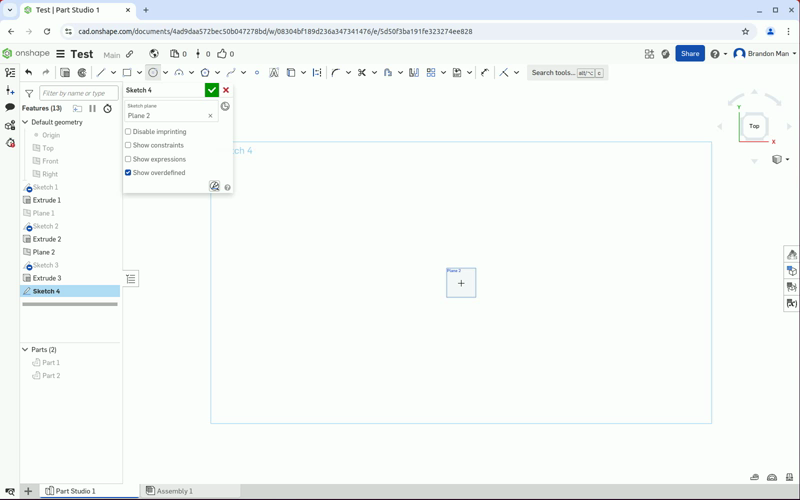
click(461, 282)
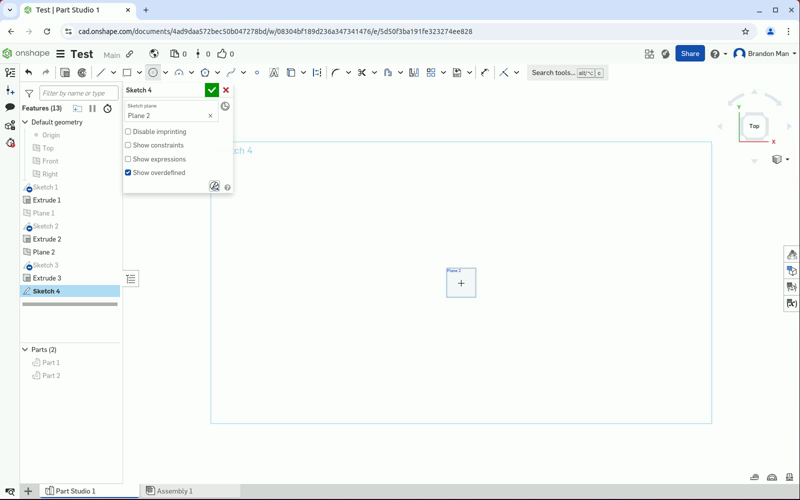
key_up(shift)
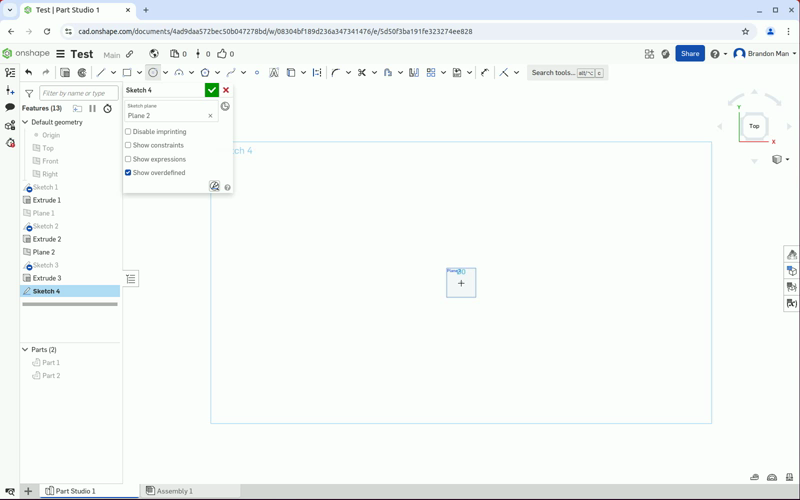
mouse_move(498, 282)
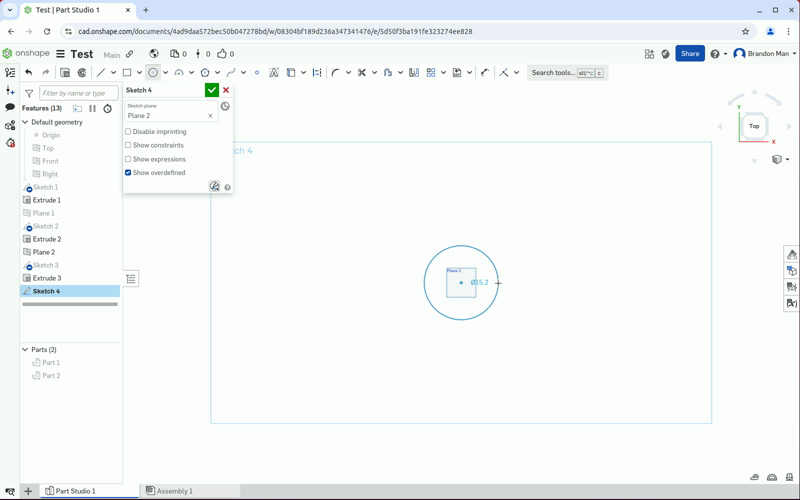
click(498, 282)
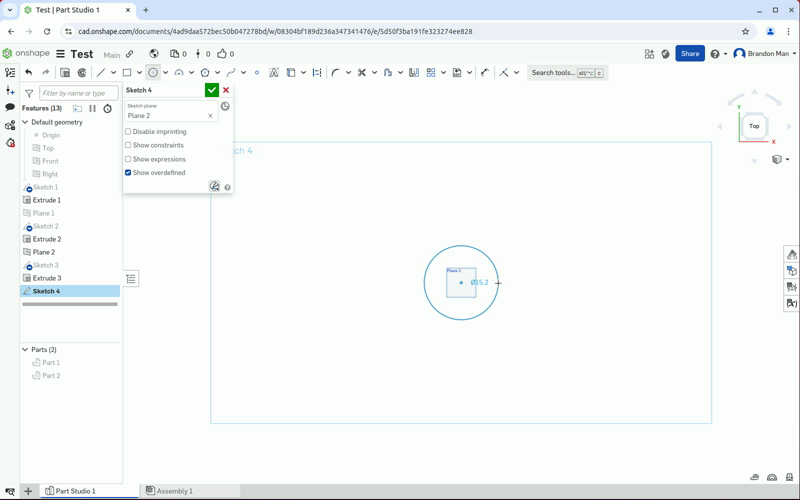
key(esc)
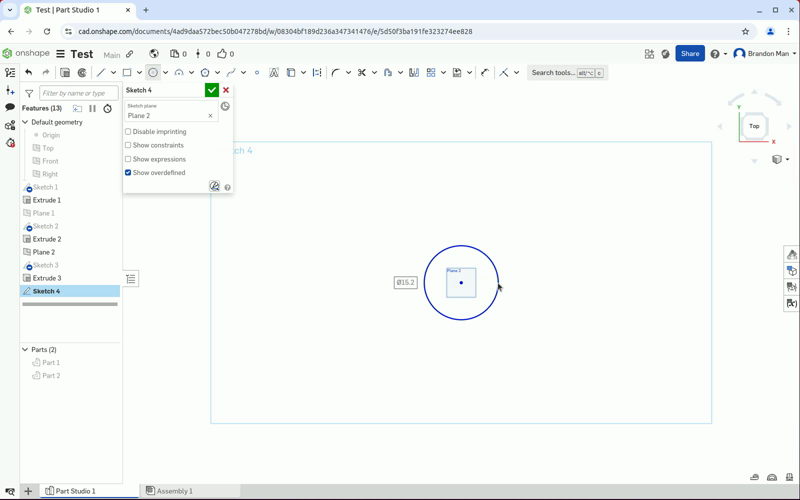
key(c)
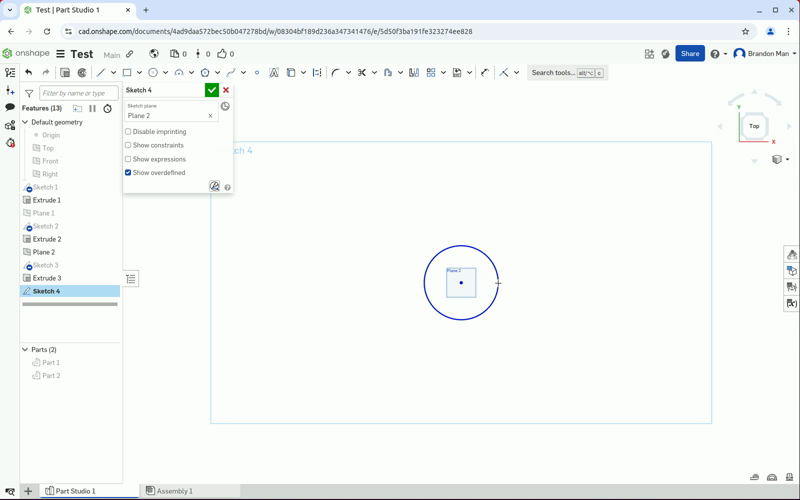
key_down(shift)
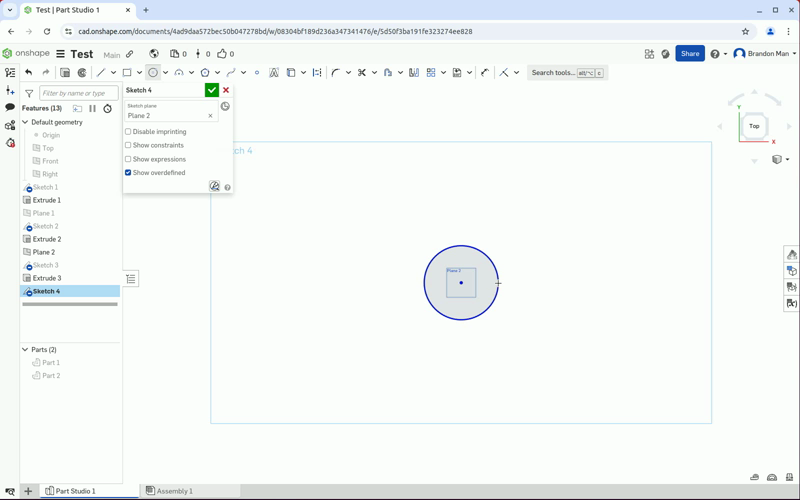
mouse_move(461, 282)
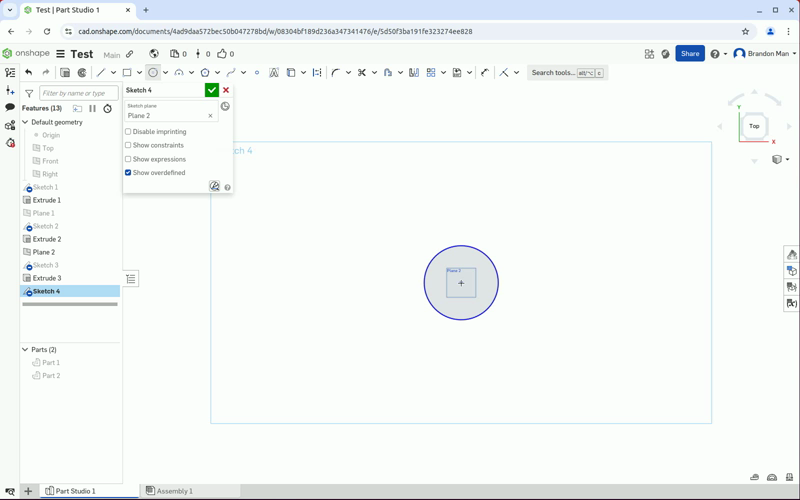
click(461, 282)
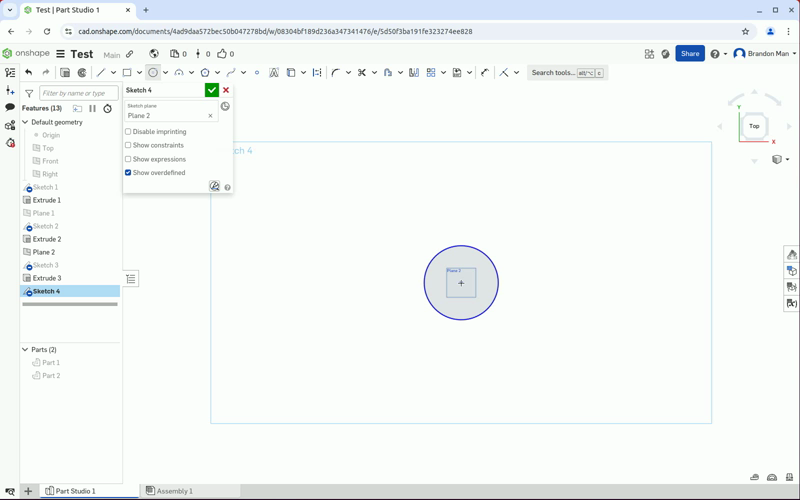
key_up(shift)
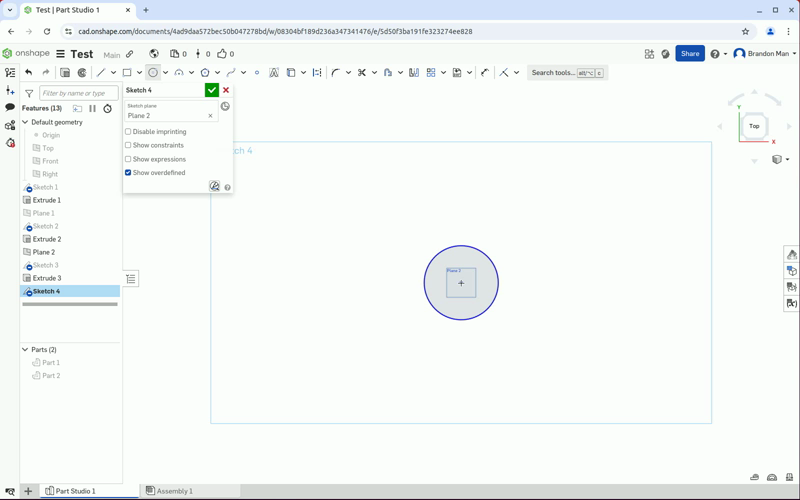
mouse_move(479, 282)
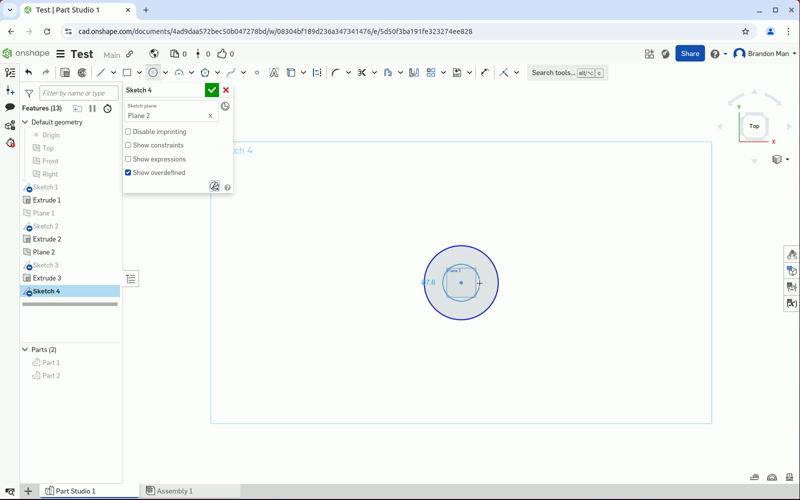
click(479, 282)
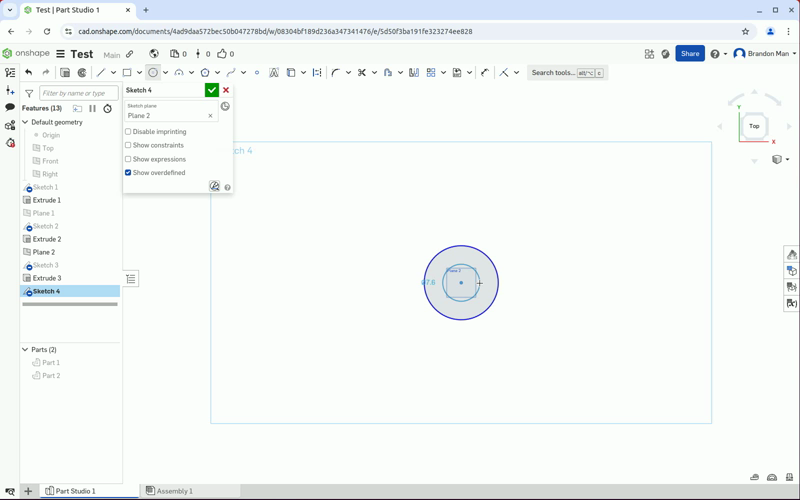
key(esc)
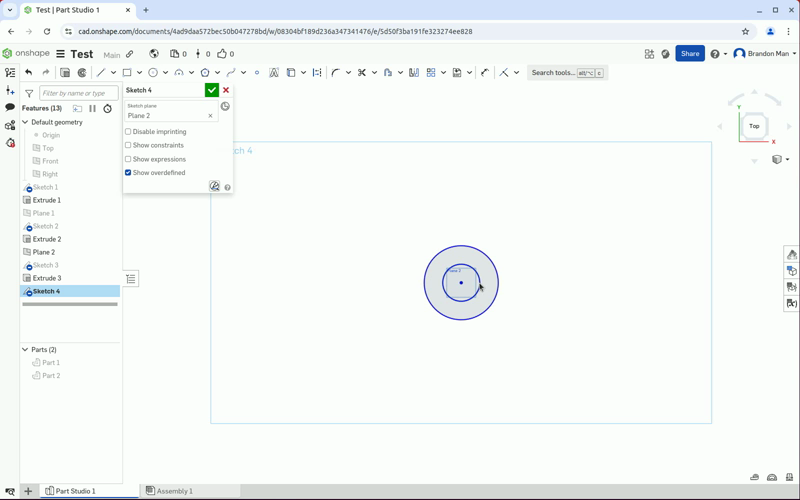
mouse_move(467, 310)
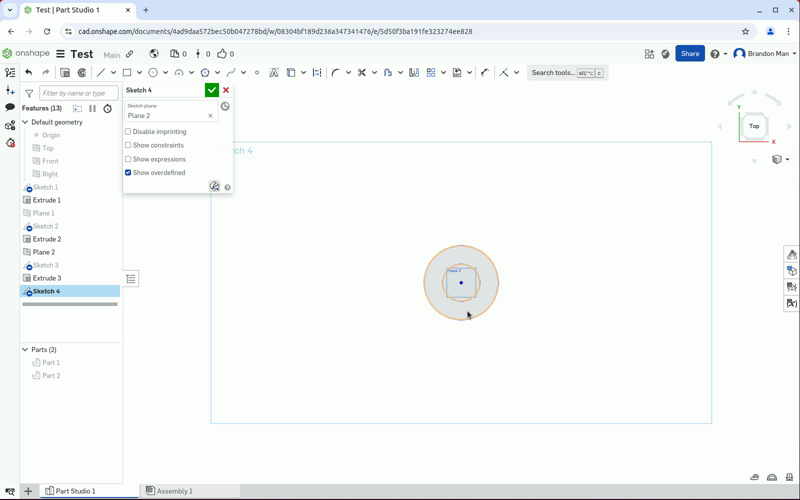
click(467, 310)
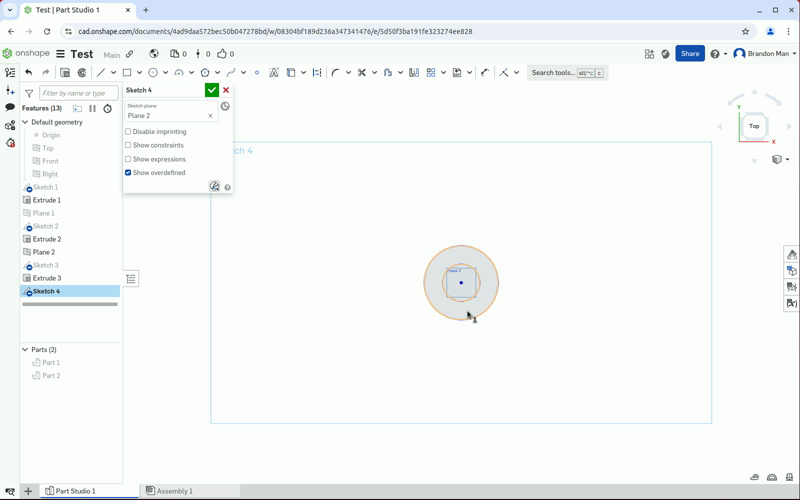
mouse_move(73, 352)
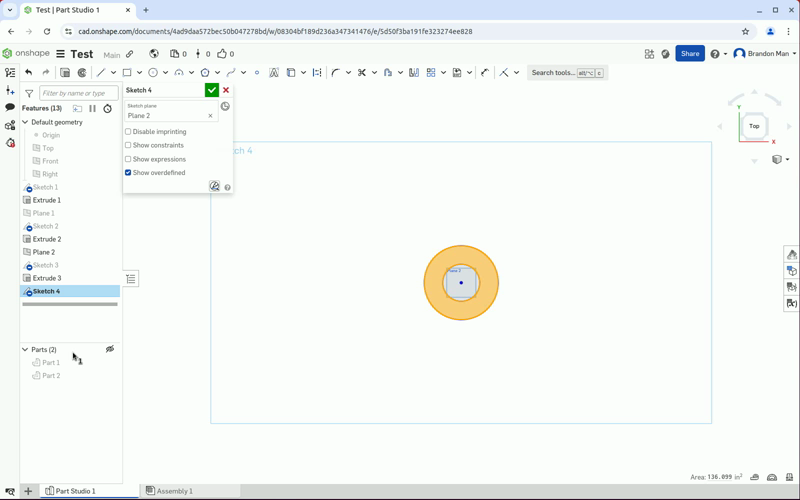
key(shift+y)
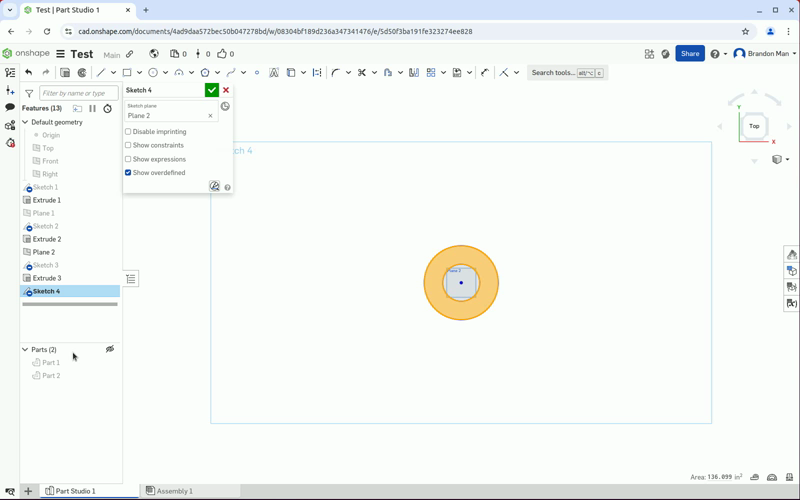
key(shift+e)
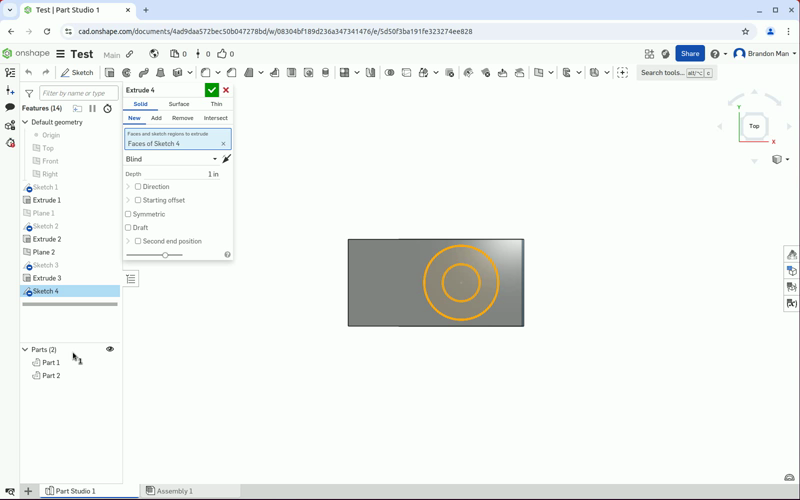
mouse_move(143, 106)
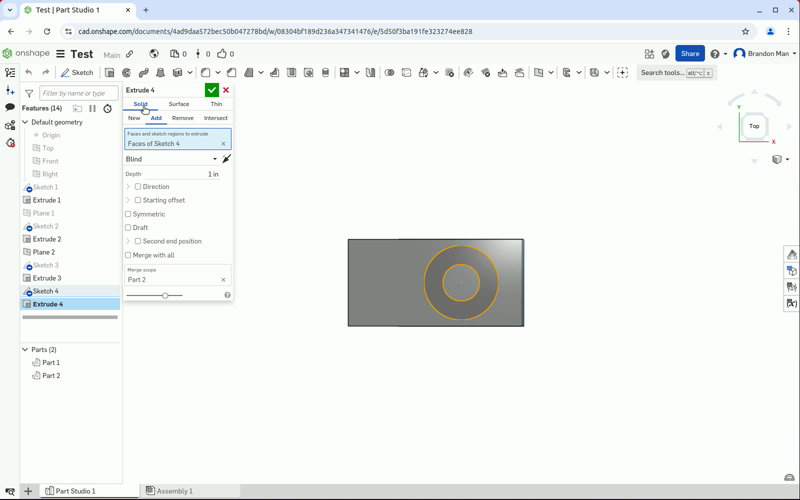
click(143, 106)
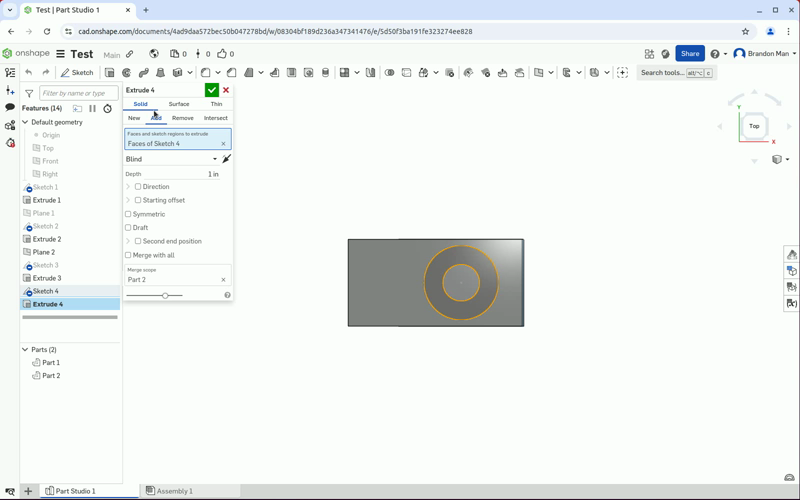
mouse_move(186, 120)
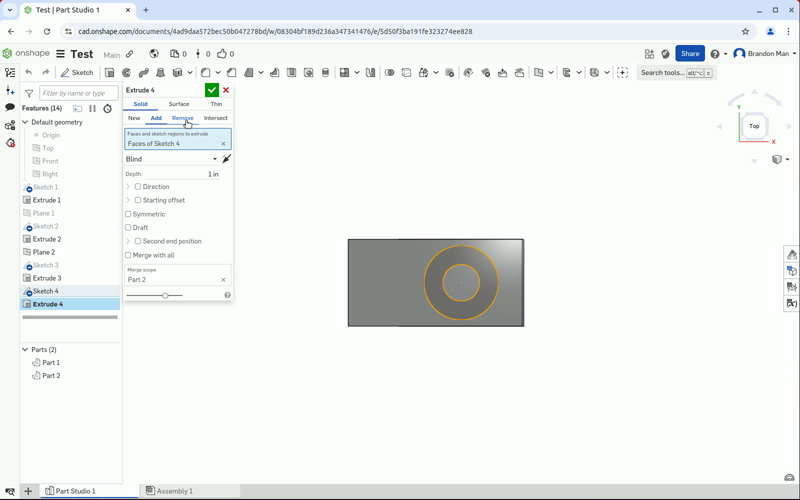
click(186, 120)
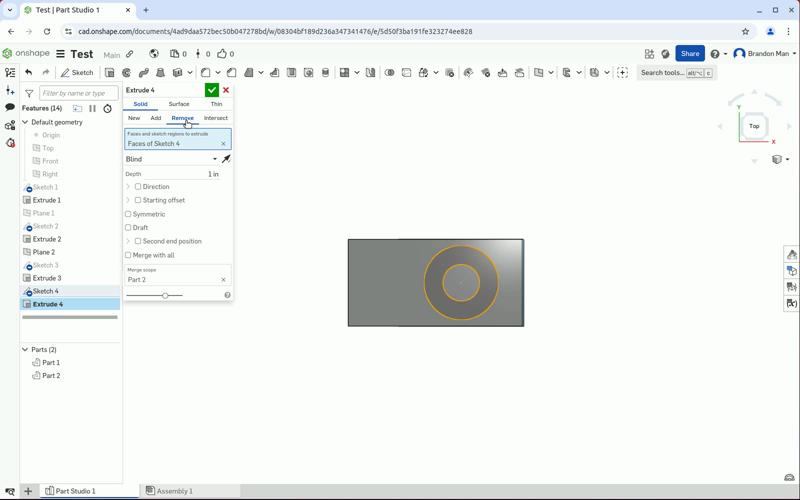
key(tab, 4)
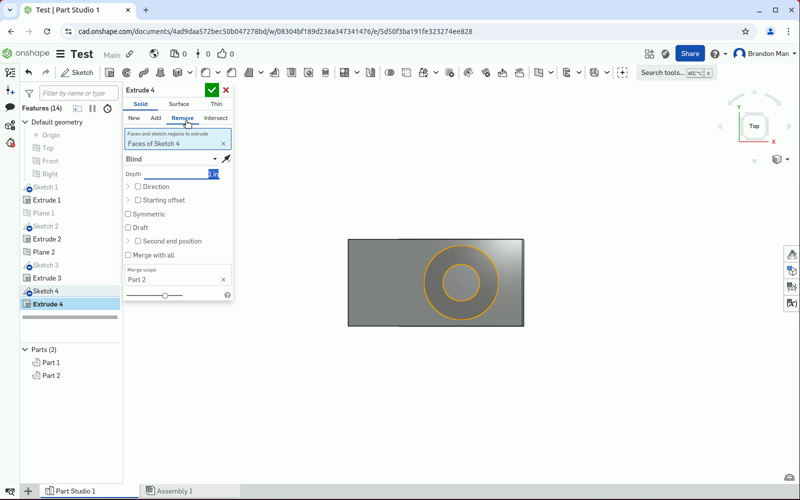
text(4.574)
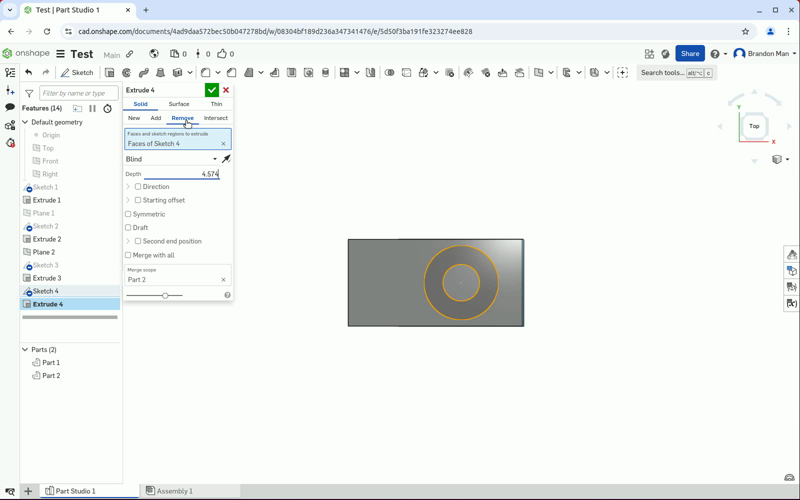
key(tab, 6)
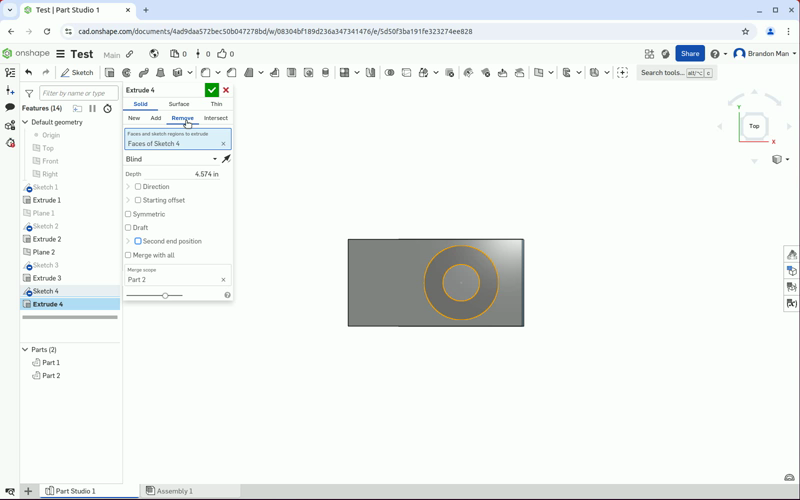
key(space)
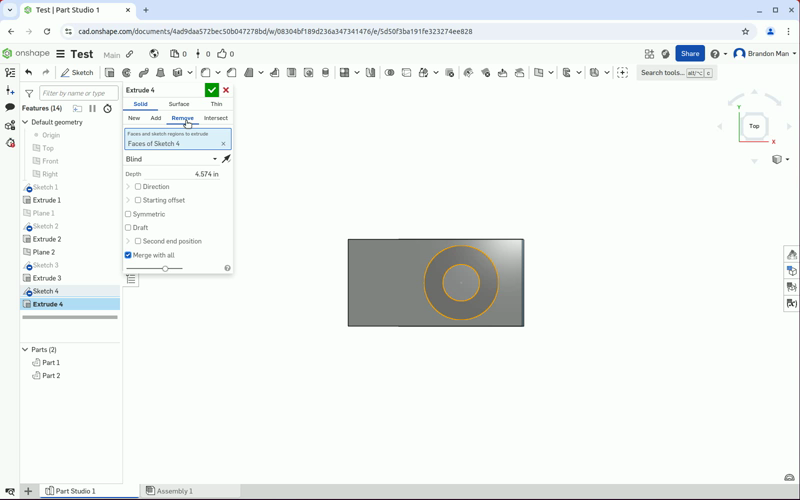
key(enter)
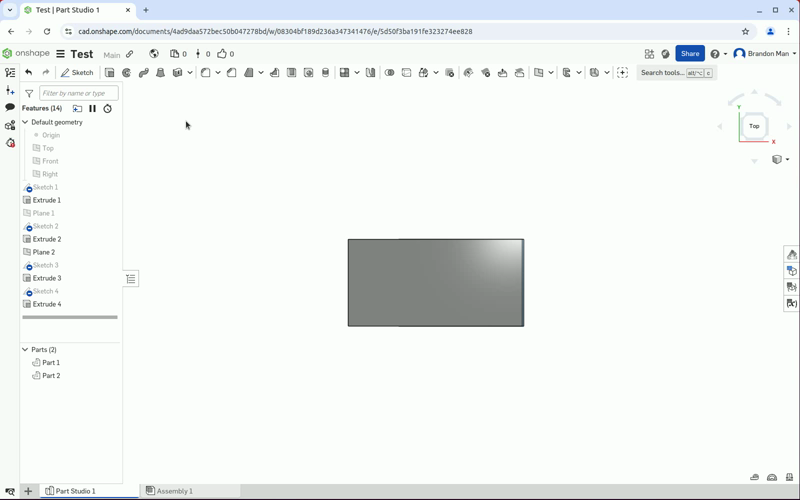
key(shift+h)
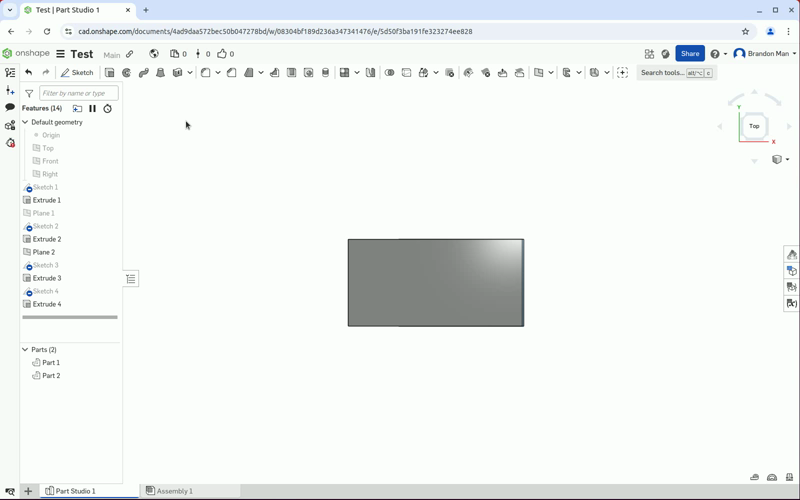
key(shift+h)
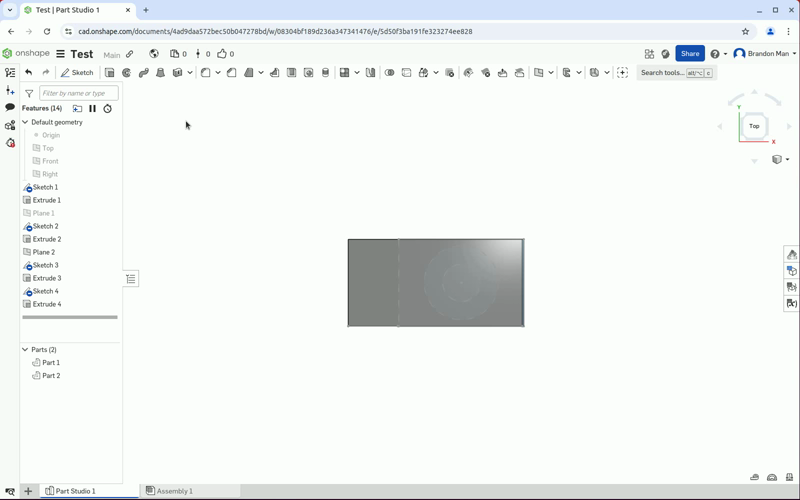
key(shift+7)
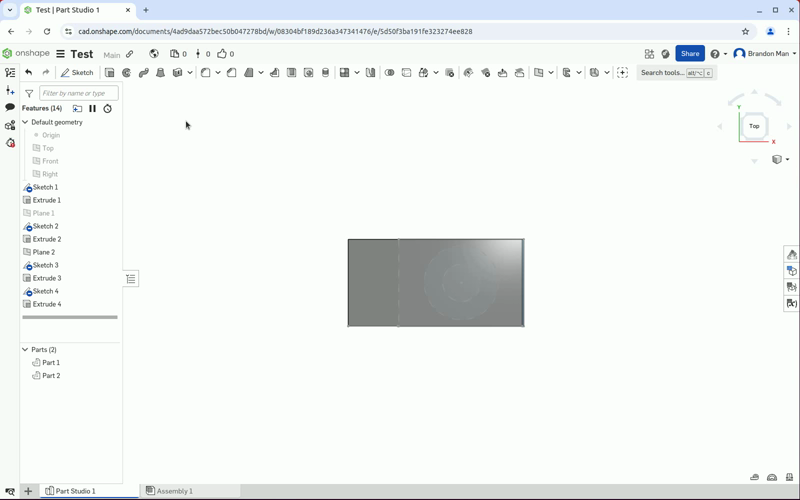
key(up, 3)
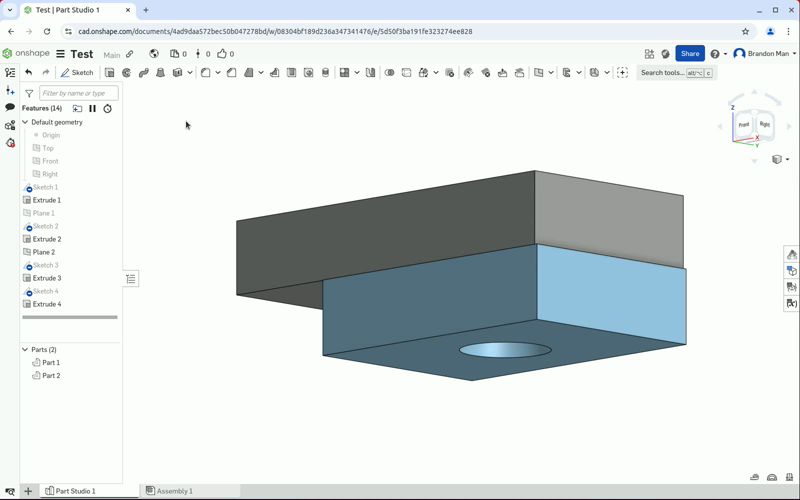
key(left, 3)
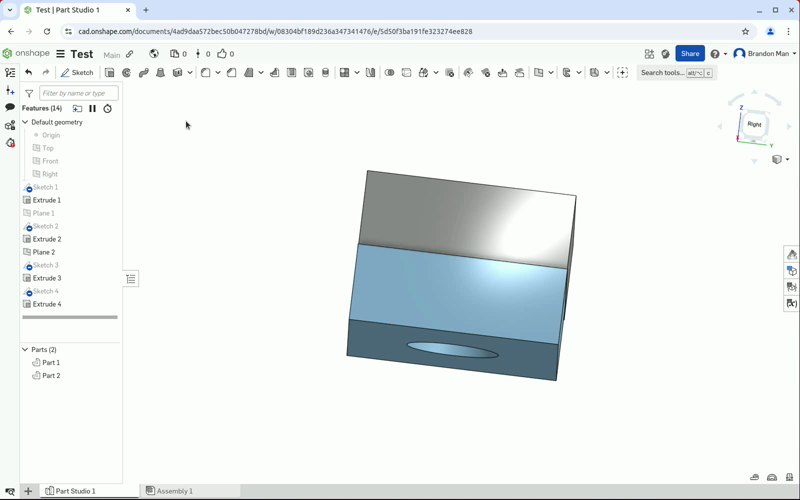
key(right, 3)
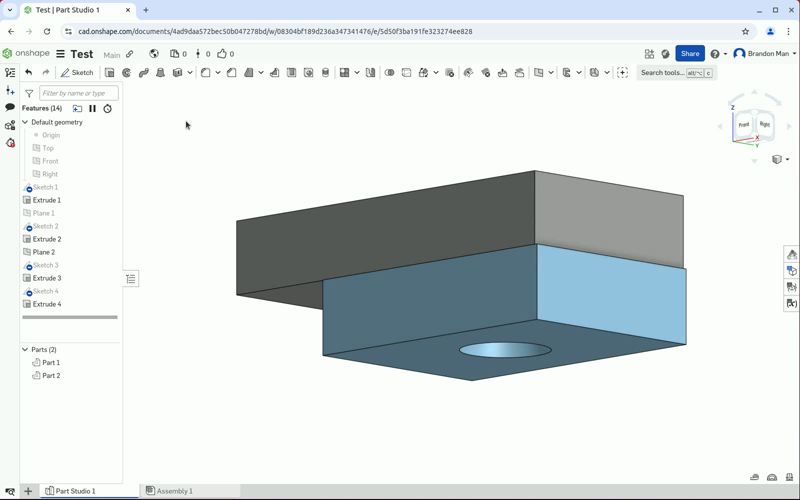
key(down, 3)
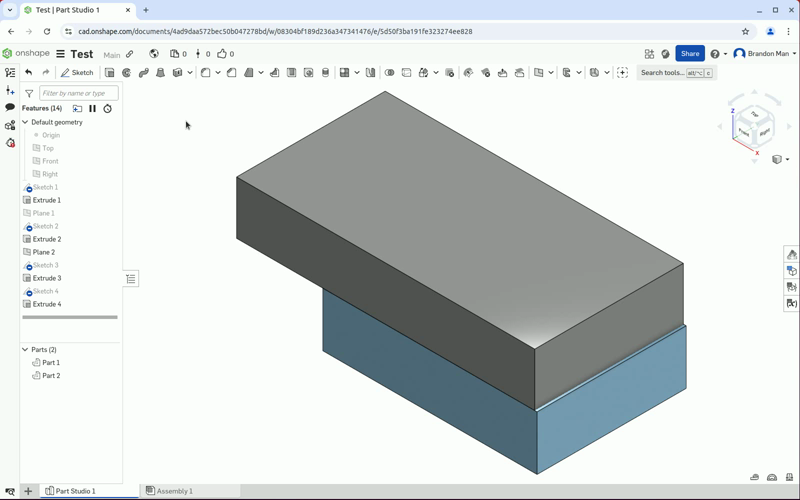
mouse_move(73, 189)
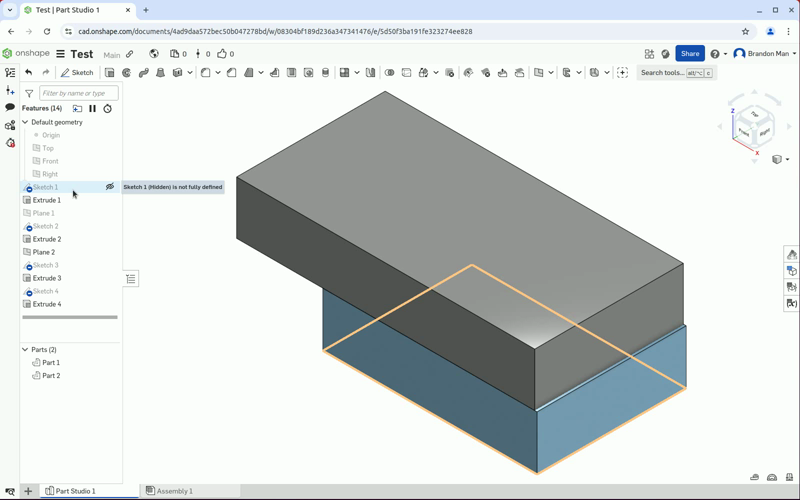
click(73, 189)